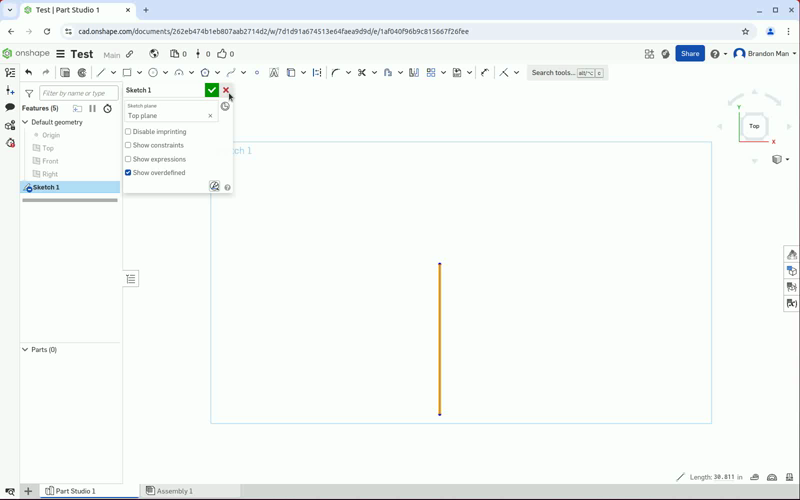
key(shift+h)
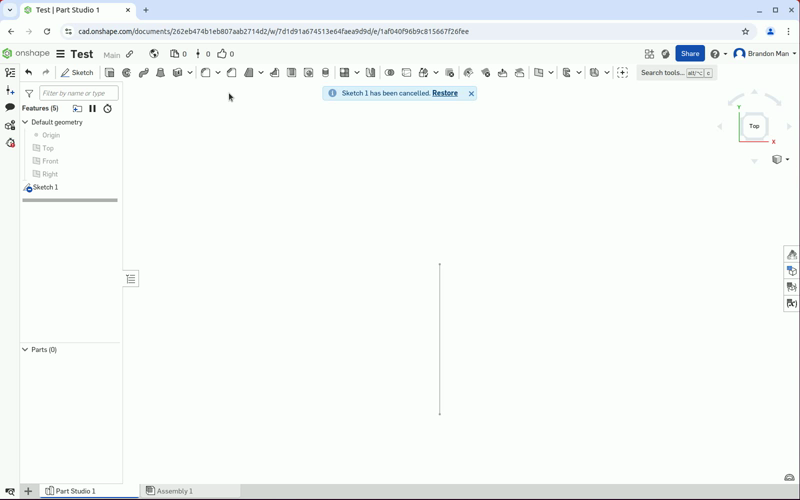
mouse_move(73, 352)
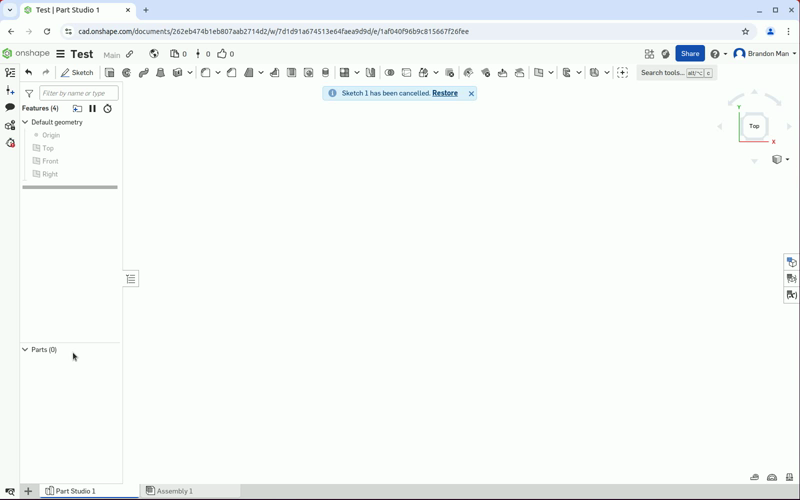
key(y)
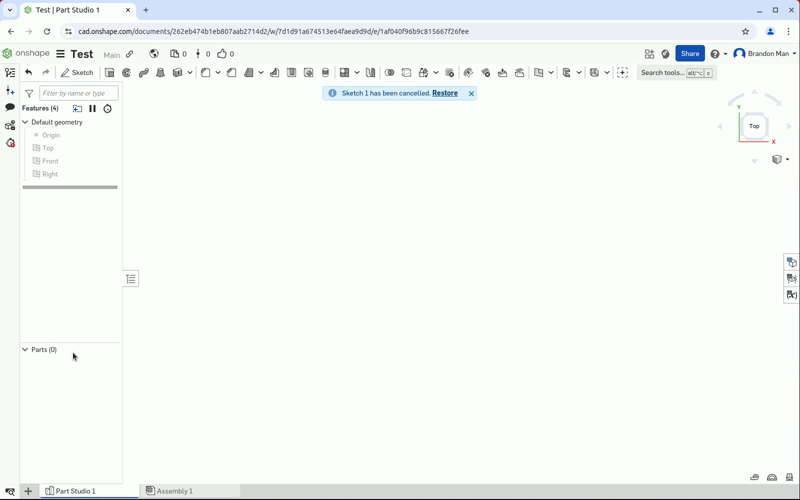
key(shift+p)
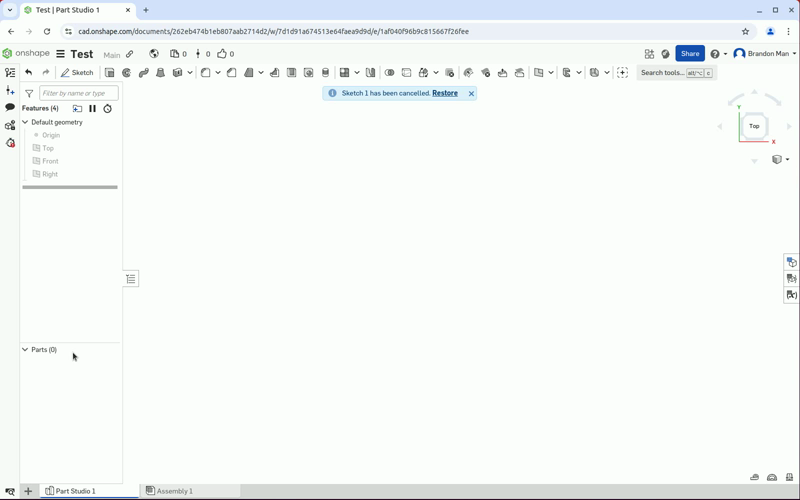
key(space)
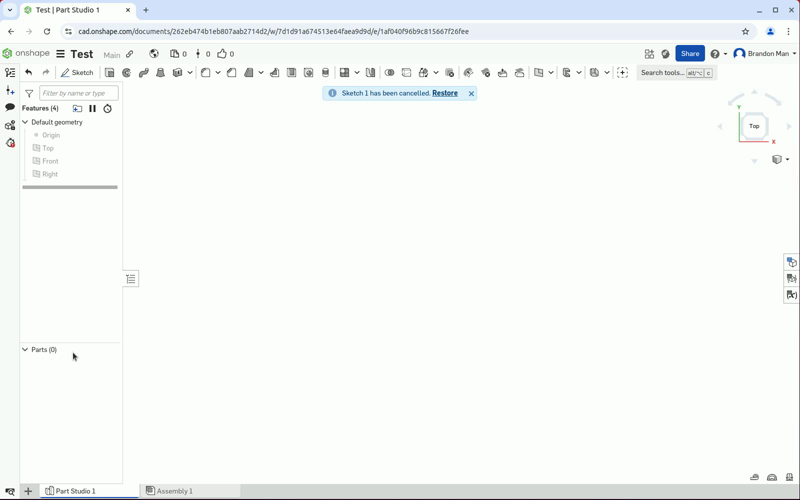
key_down(shift)
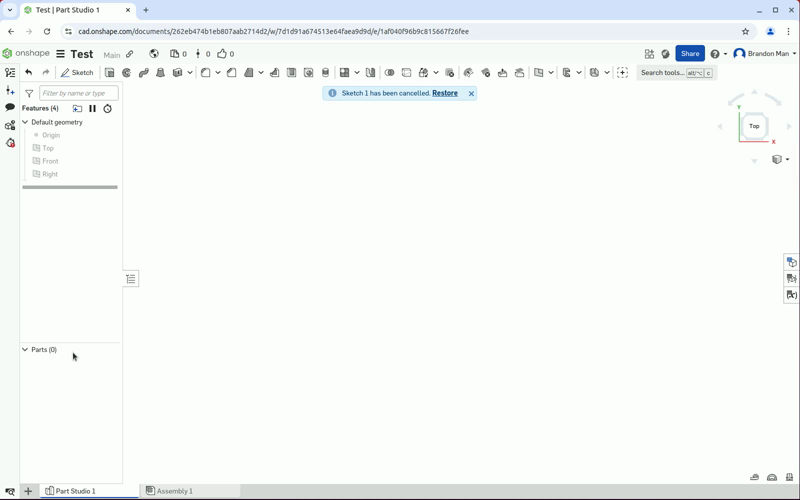
key(up)
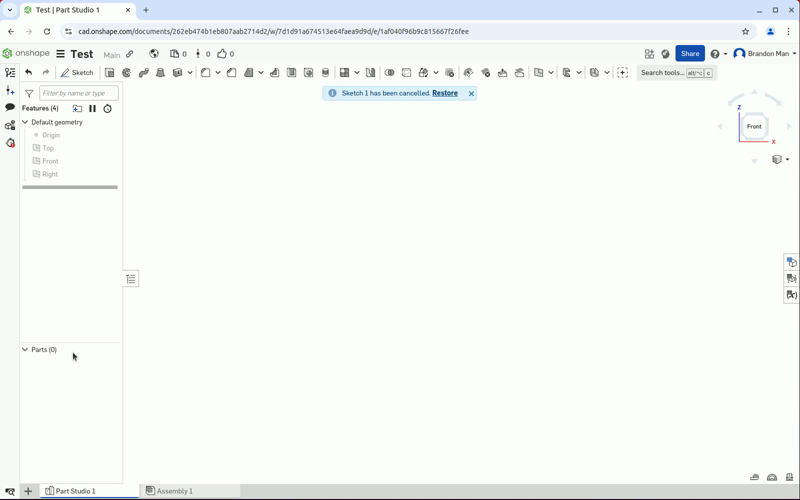
key_up(shift)
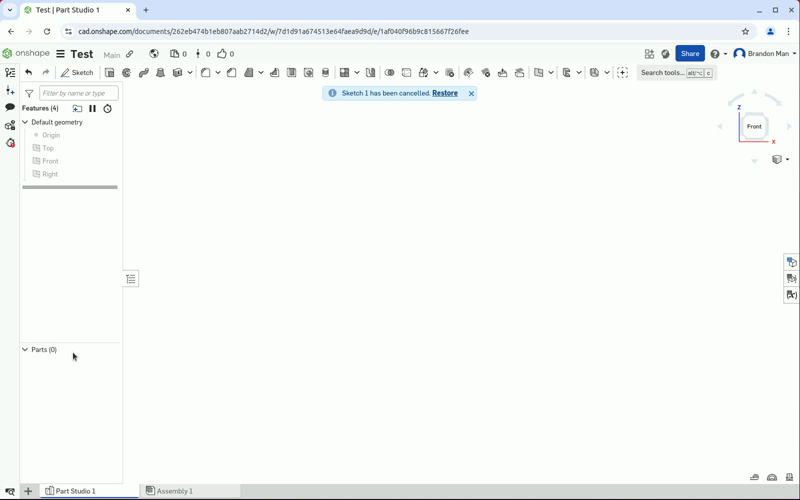
mouse_move(73, 352)
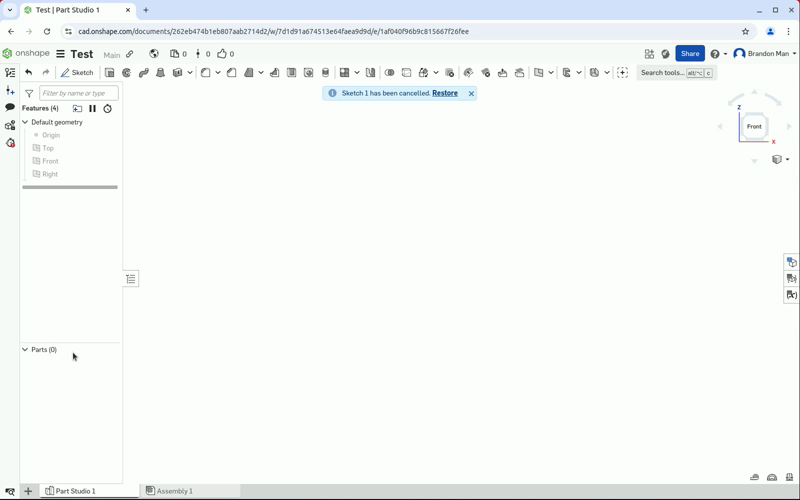
key(shift+y)
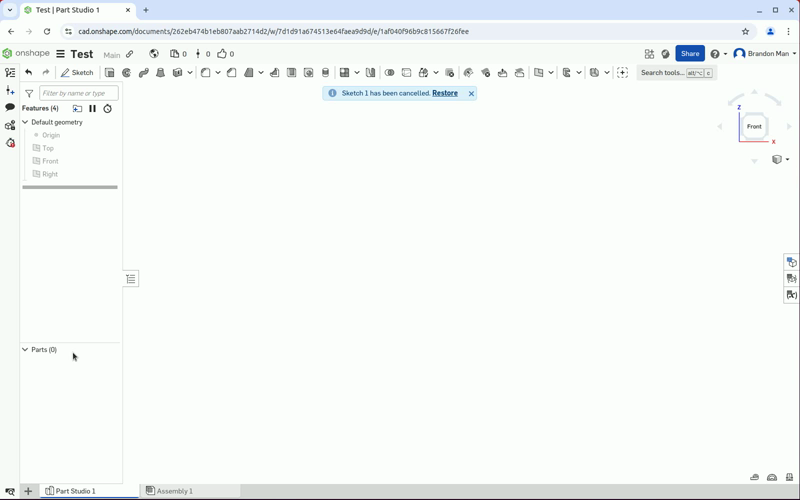
key(shift+s)
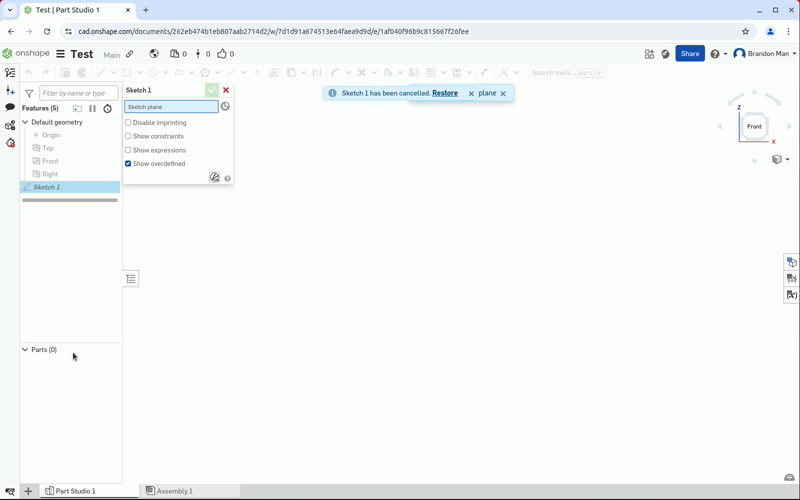
mouse_move(73, 163)
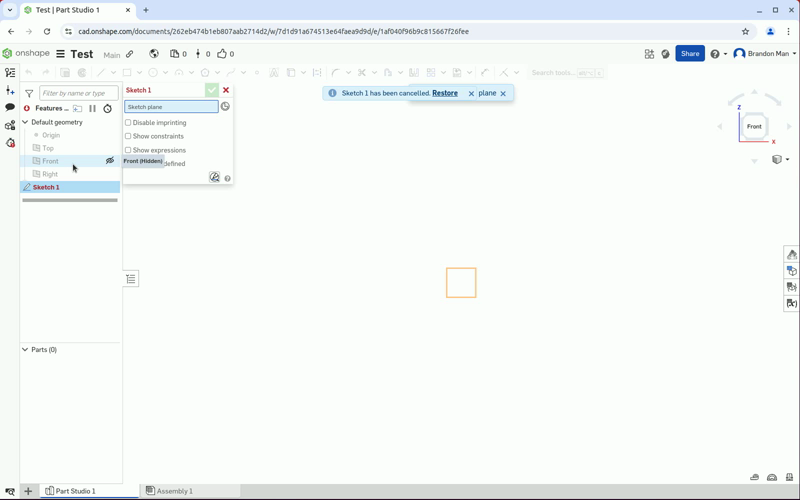
click(73, 163)
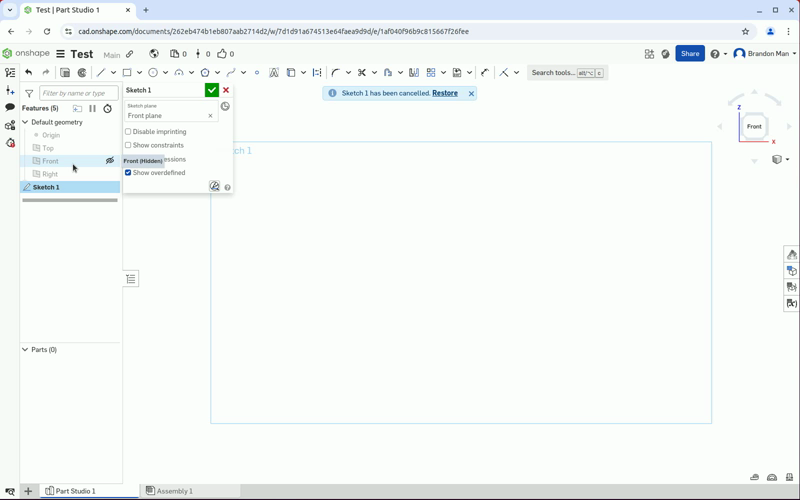
mouse_move(73, 352)
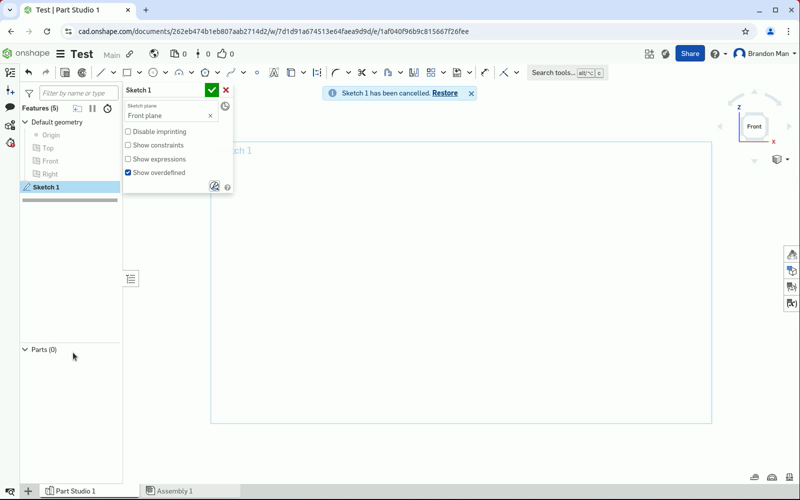
key(y)
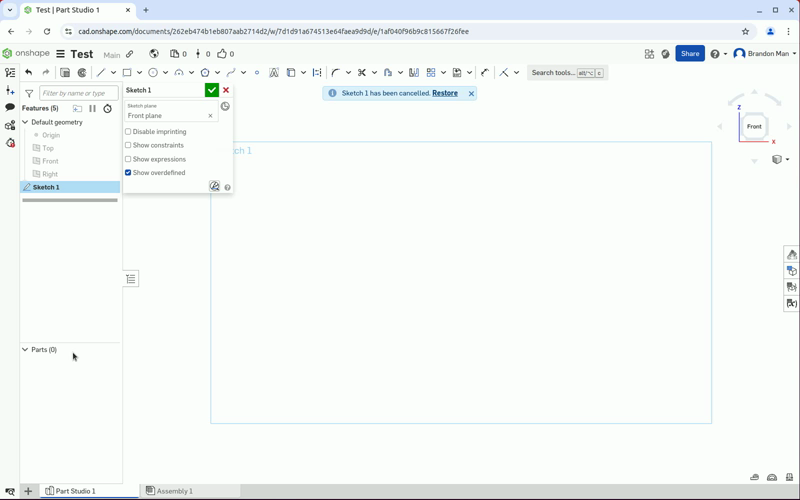
key(l)
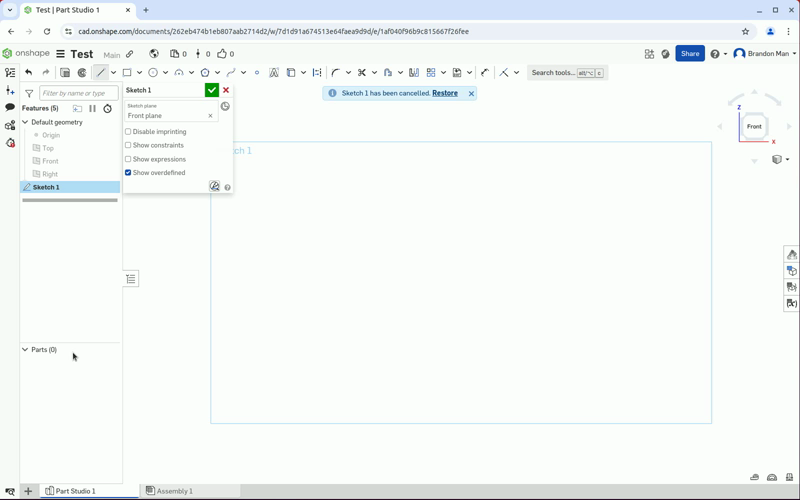
key_down(shift)
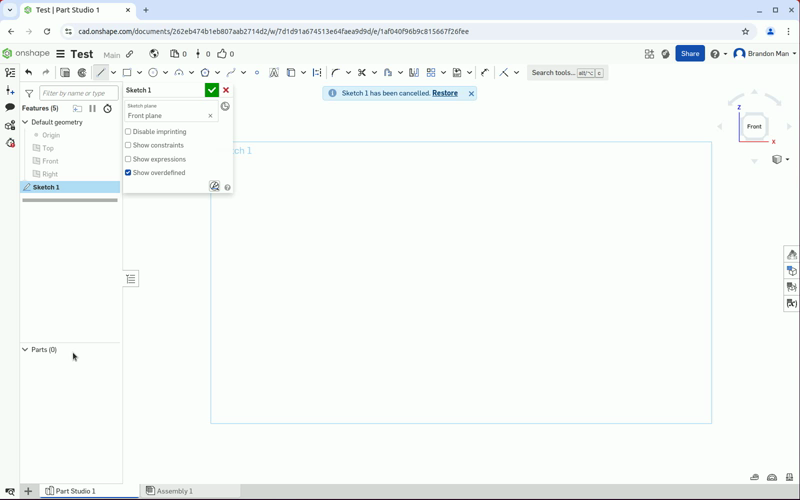
mouse_move(348, 282)
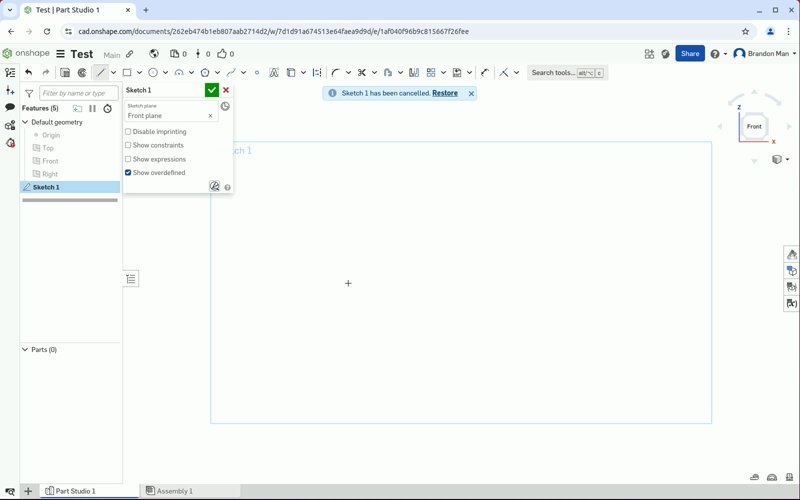
click(348, 282)
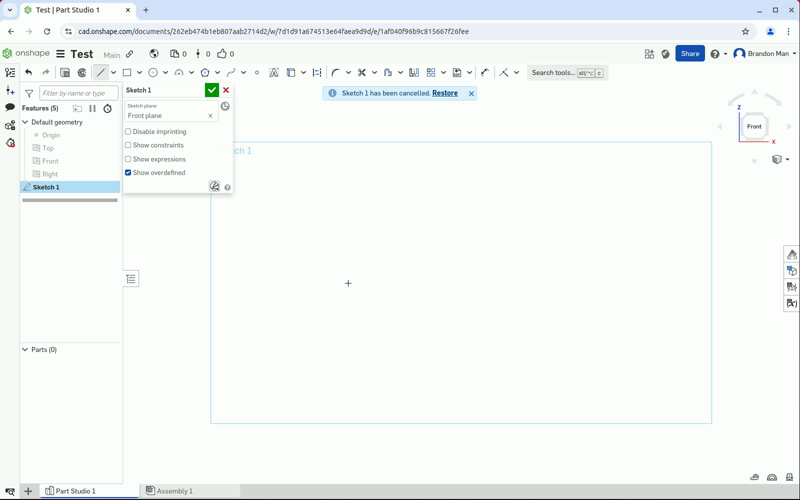
key_up(shift)
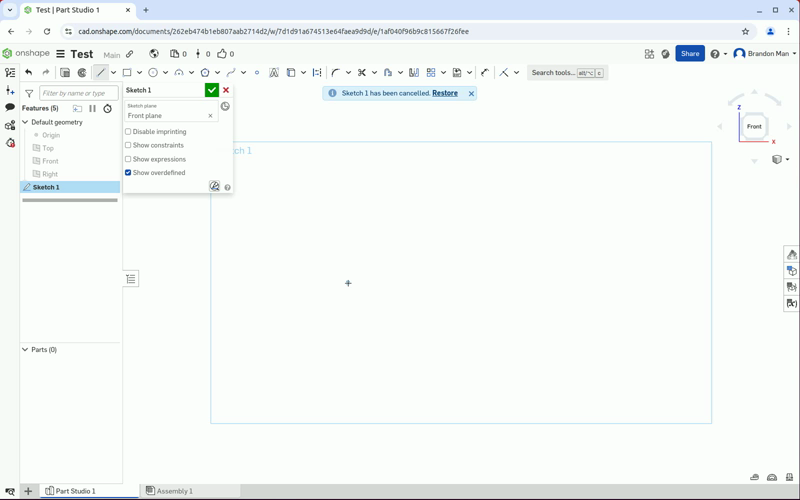
key_down(shift)
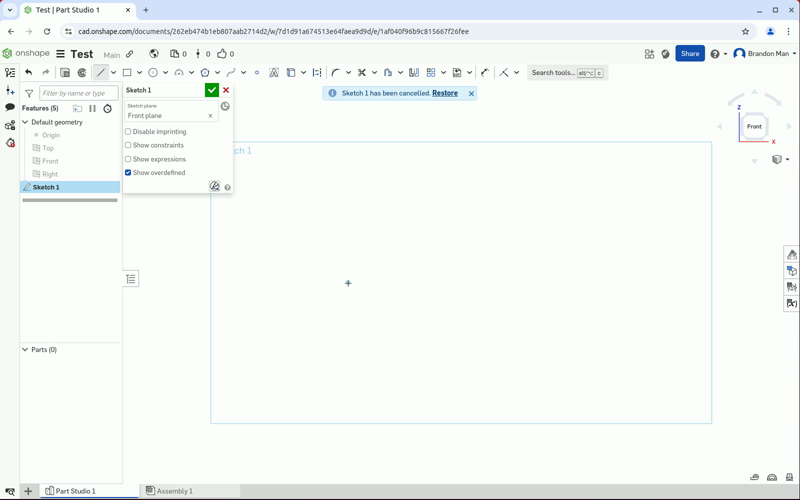
mouse_move(460, 282)
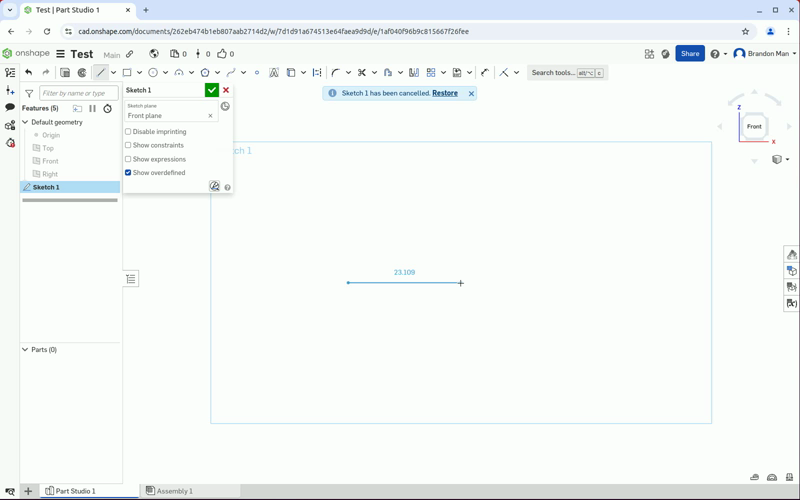
click(460, 282)
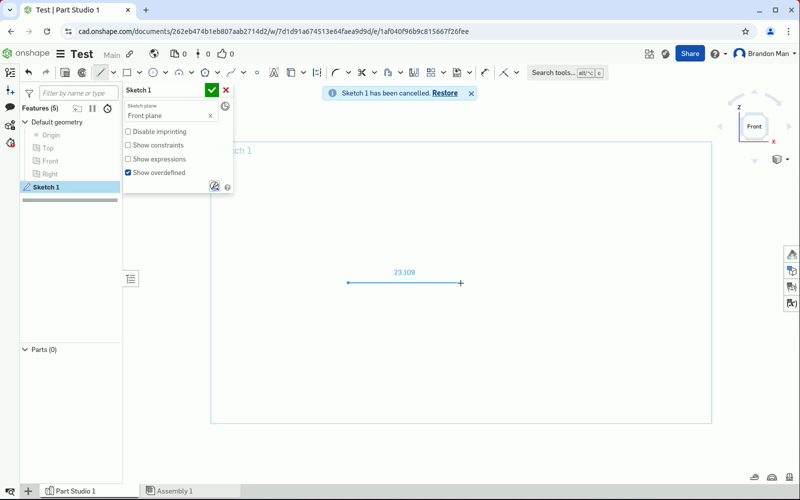
key_up(shift)
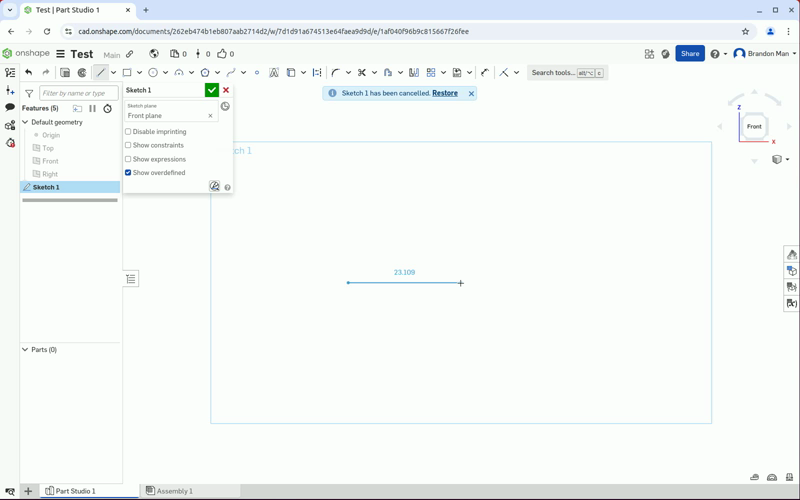
key_down(shift)
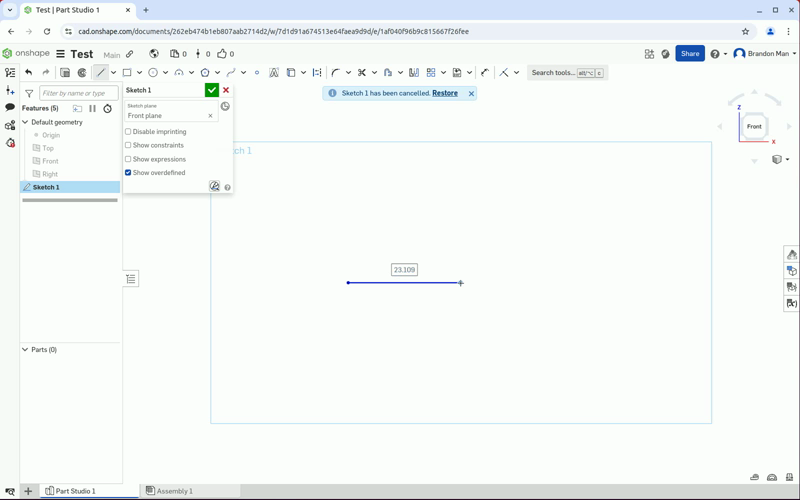
mouse_move(490, 282)
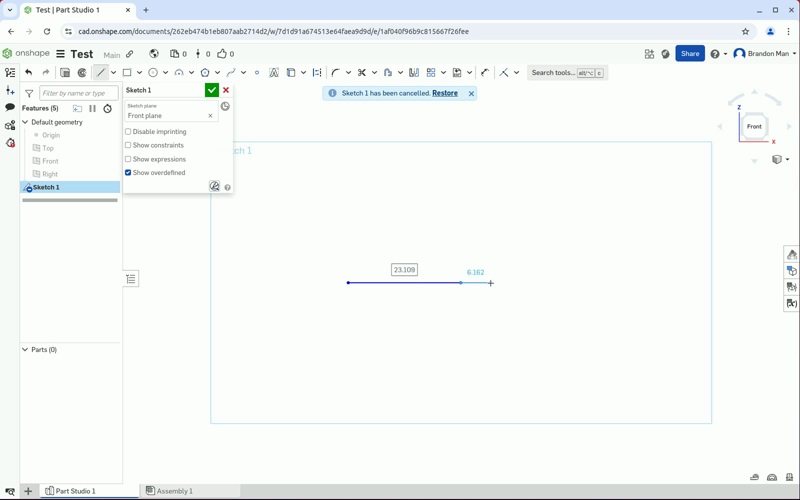
mouse_move(464, 282)
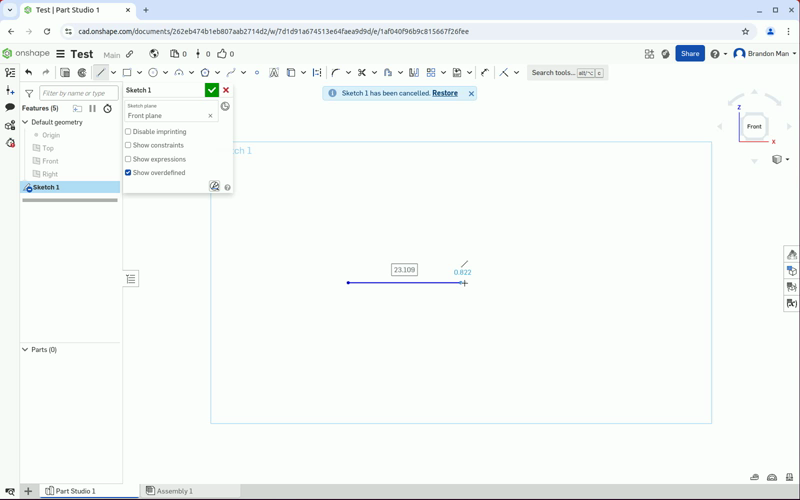
scroll(6)
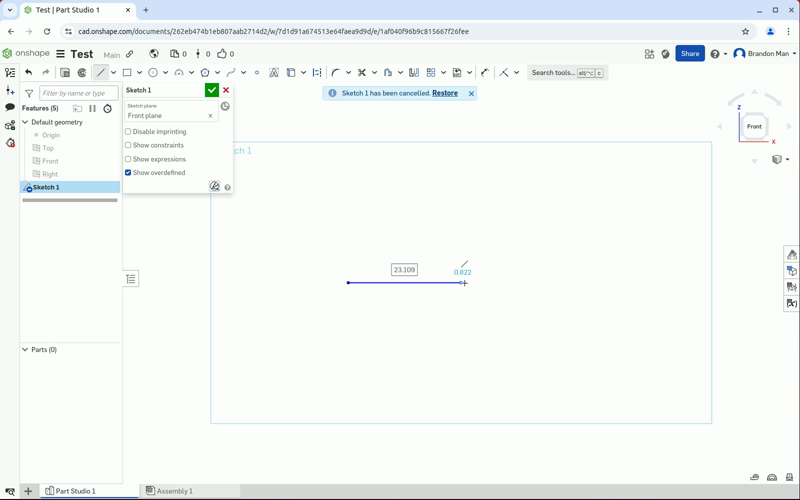
scroll(6)
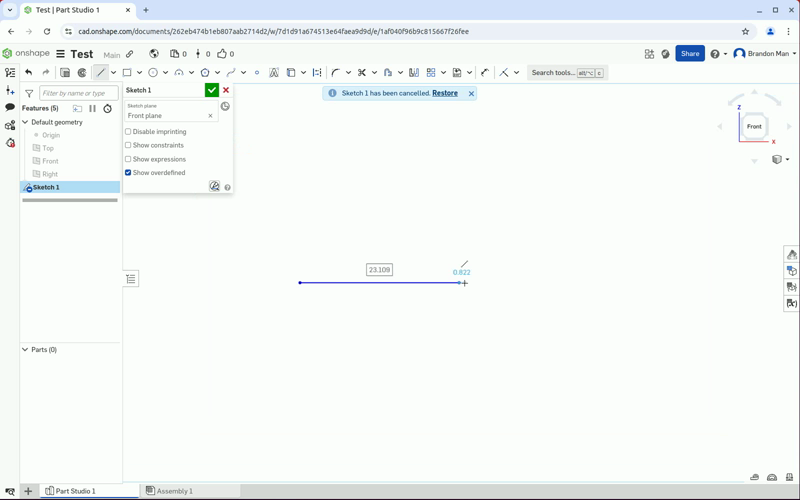
scroll(6)
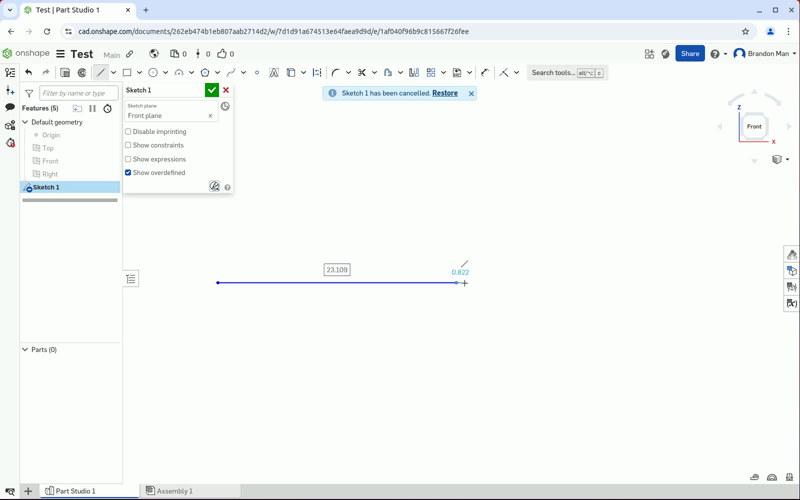
scroll(6)
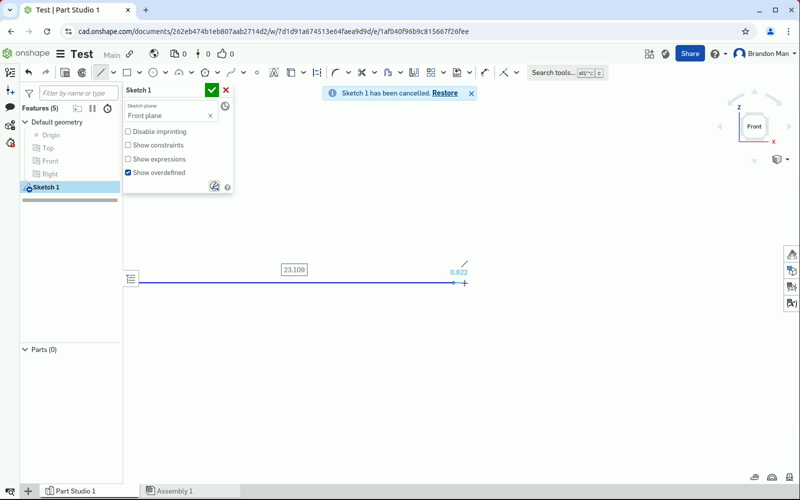
scroll(6)
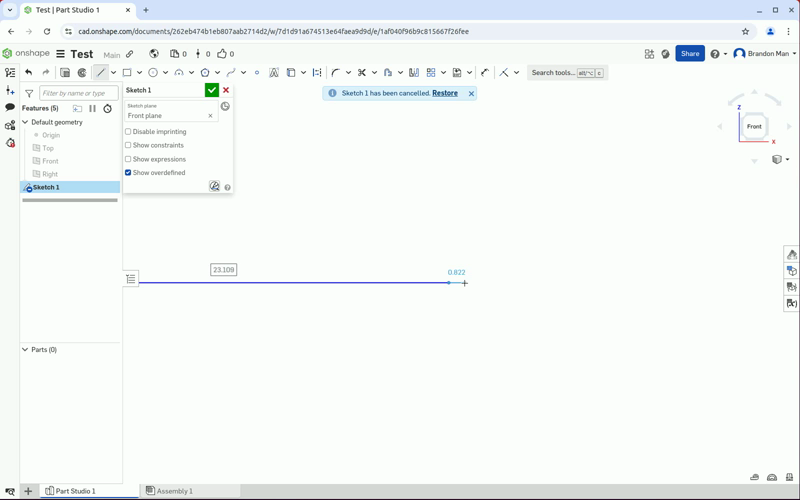
scroll(6)
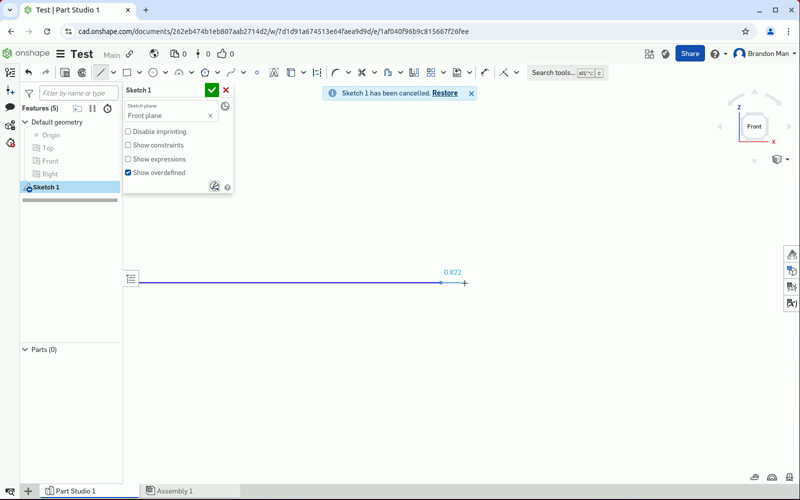
scroll(6)
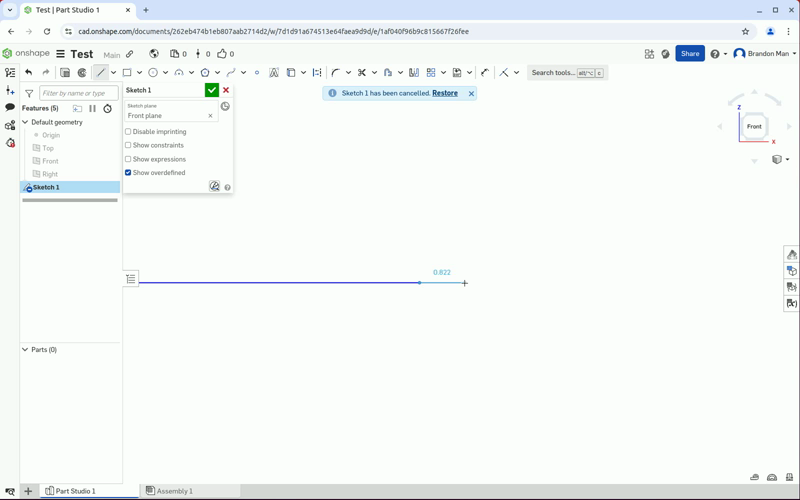
click(464, 282)
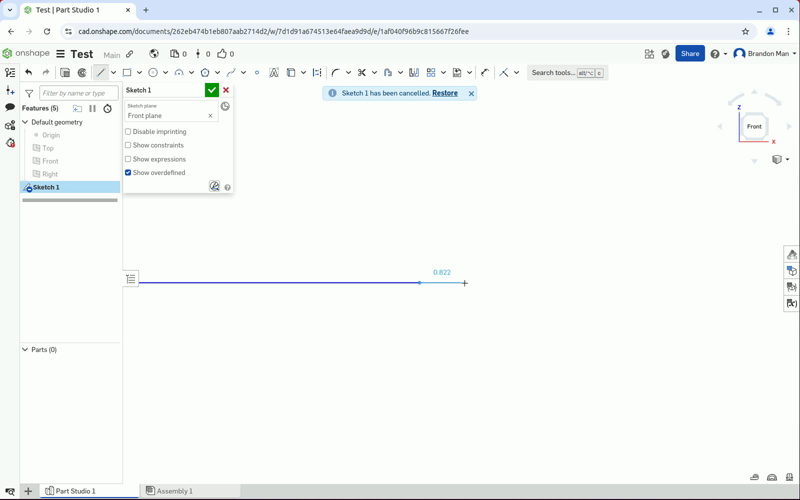
scroll(-6)
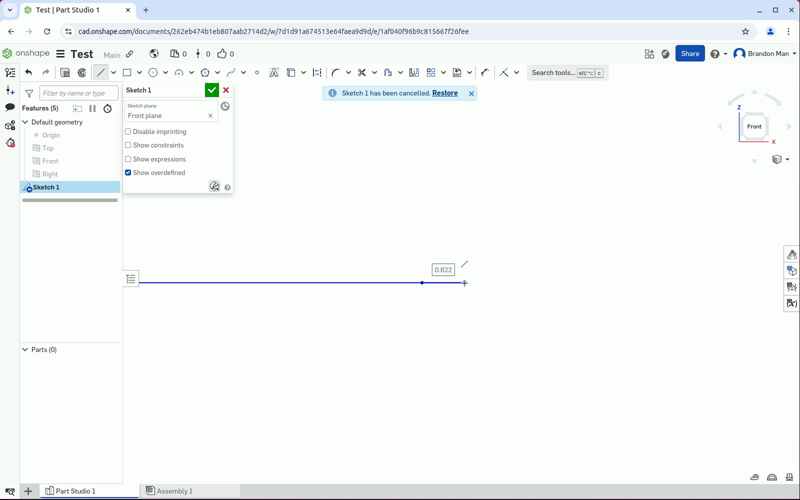
scroll(-6)
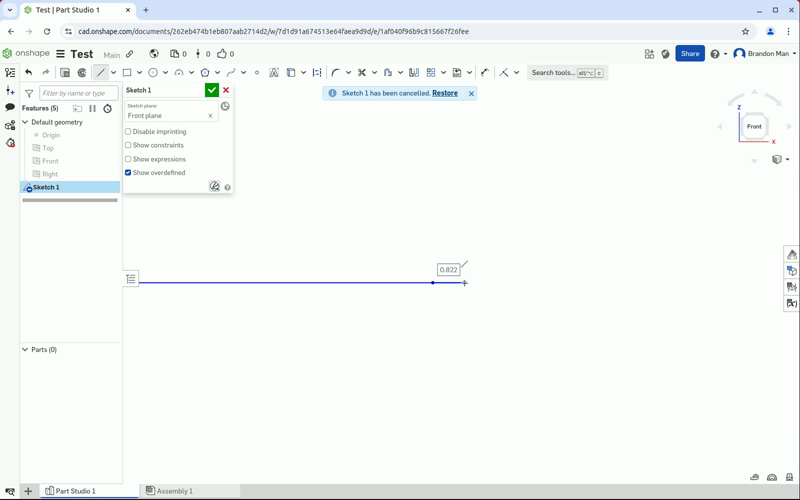
scroll(-6)
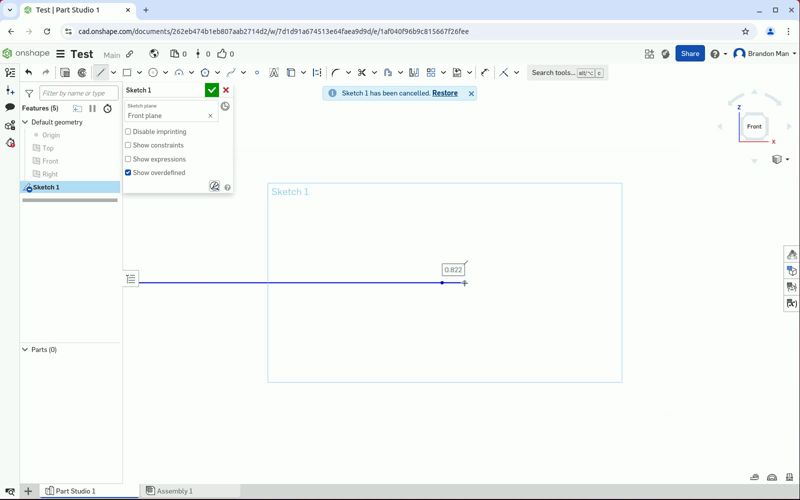
scroll(-6)
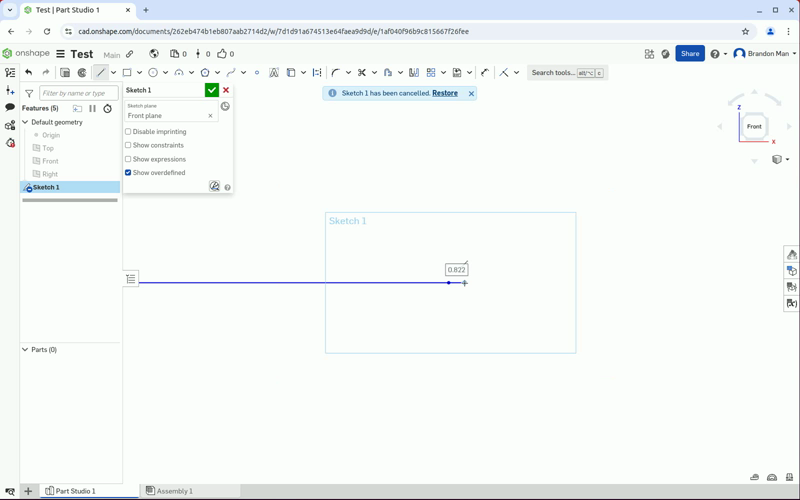
scroll(-6)
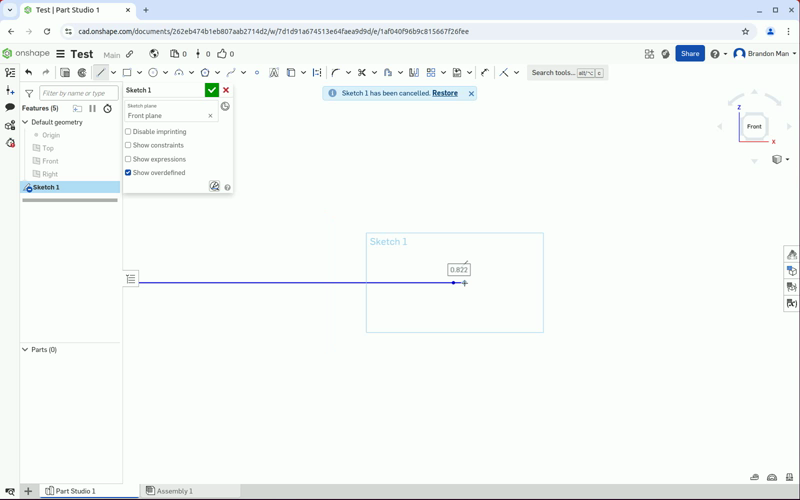
scroll(-6)
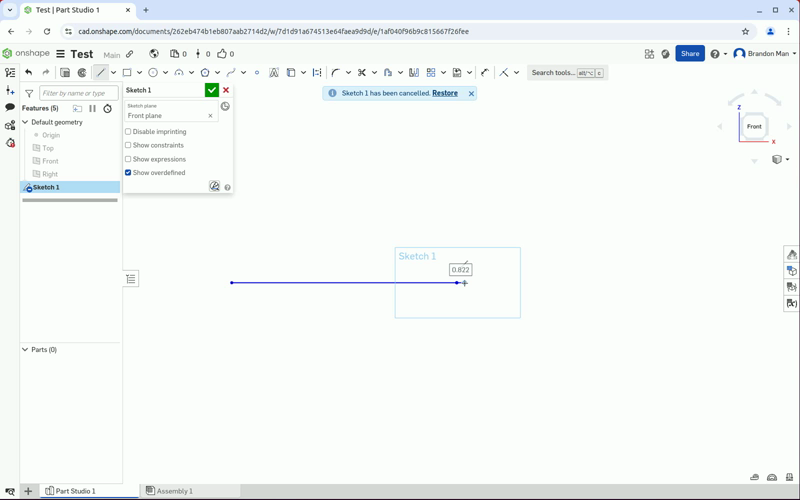
scroll(-6)
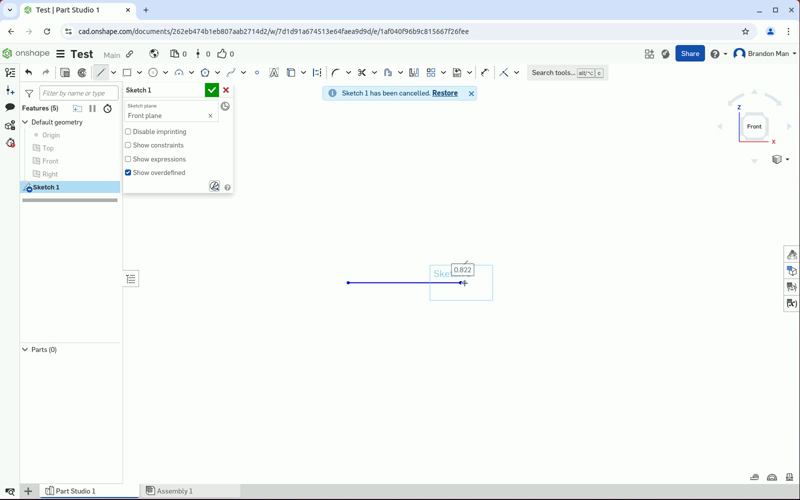
key_up(shift)
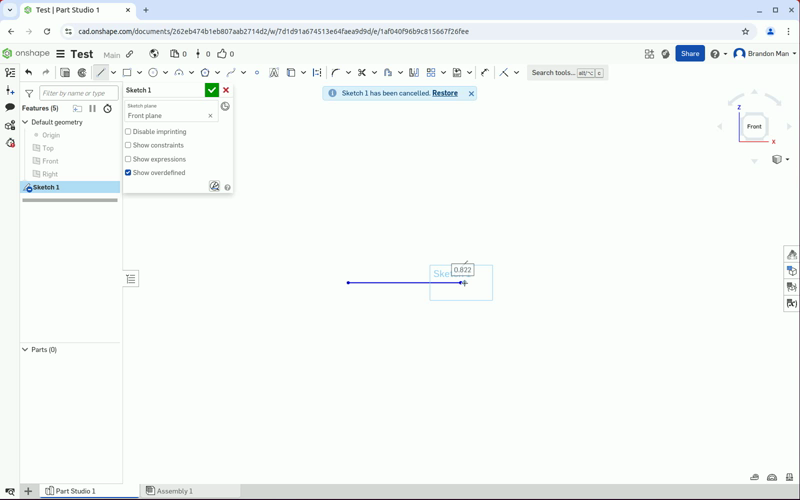
key_down(shift)
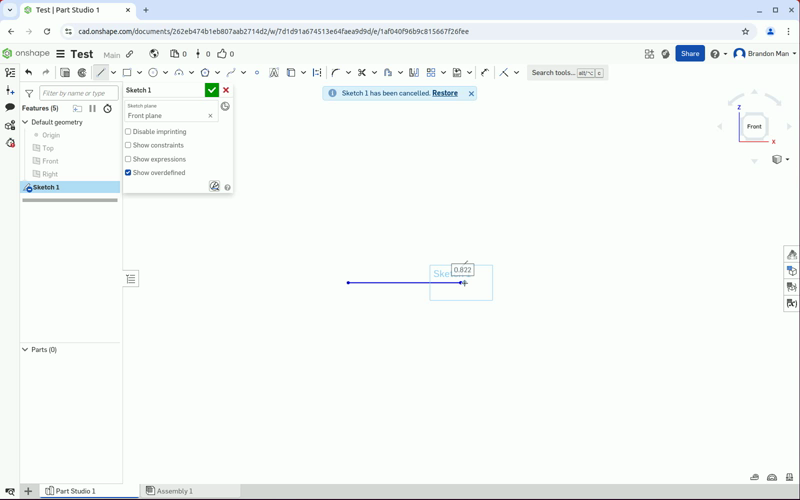
mouse_move(495, 282)
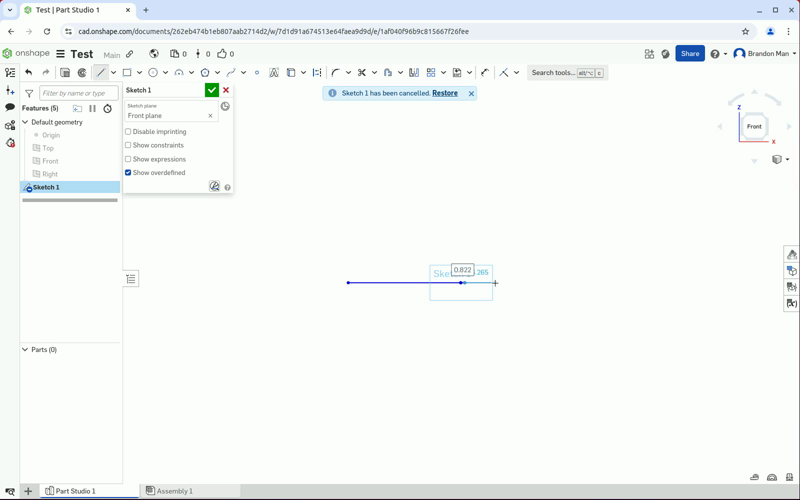
mouse_move(485, 282)
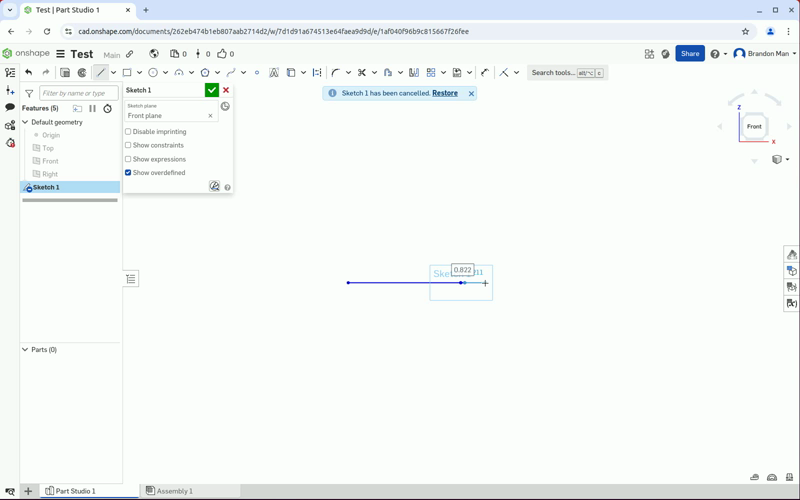
click(485, 282)
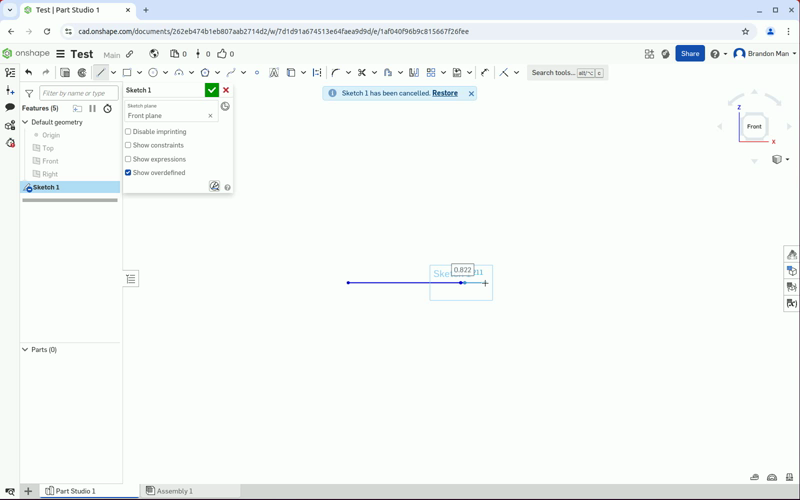
key_up(shift)
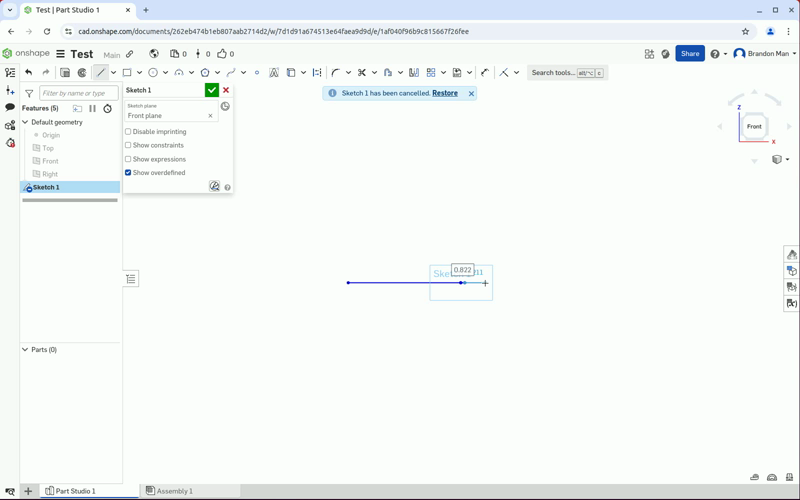
key_down(shift)
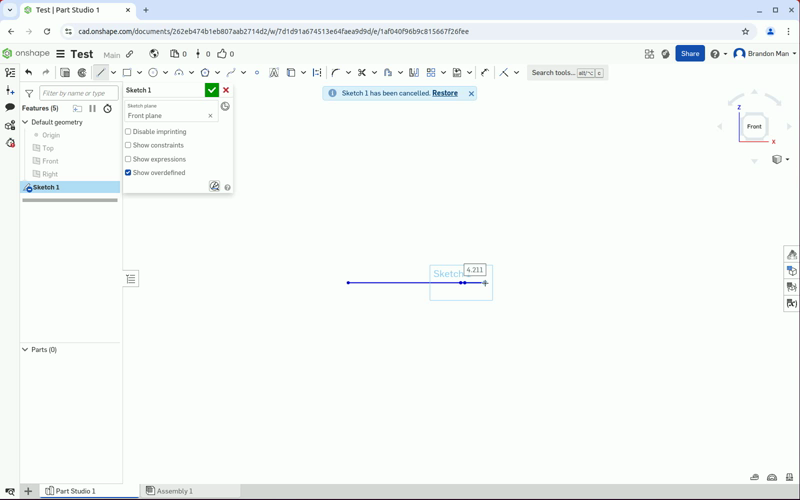
mouse_move(515, 282)
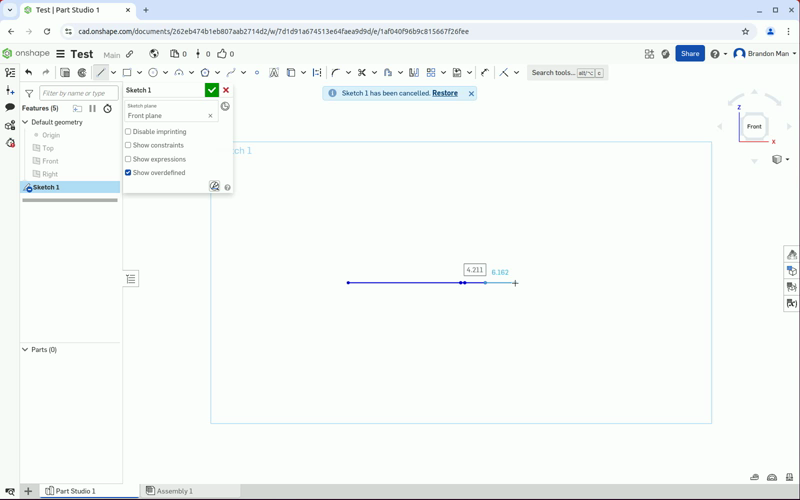
mouse_move(485, 254)
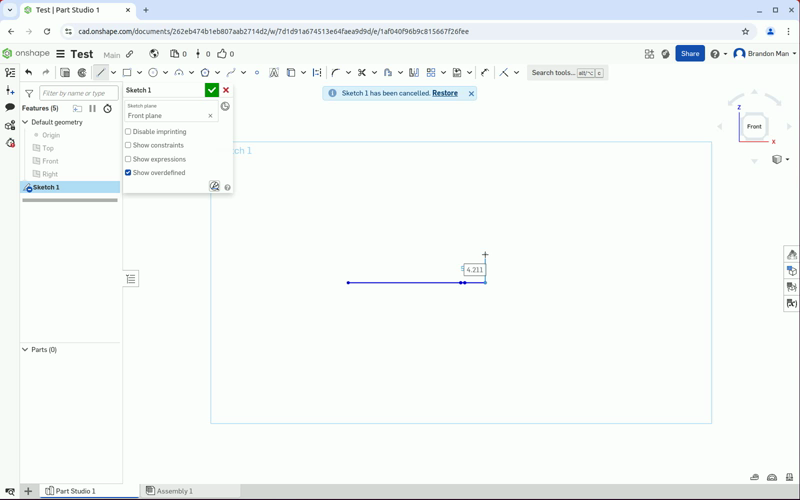
click(485, 254)
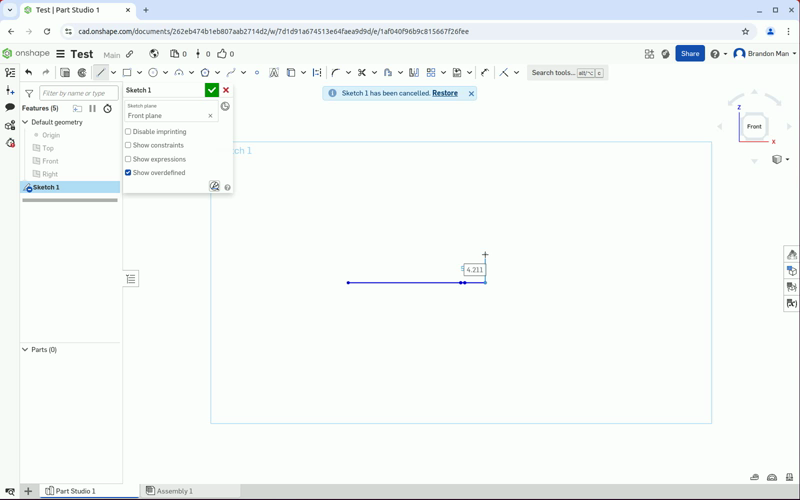
key_up(shift)
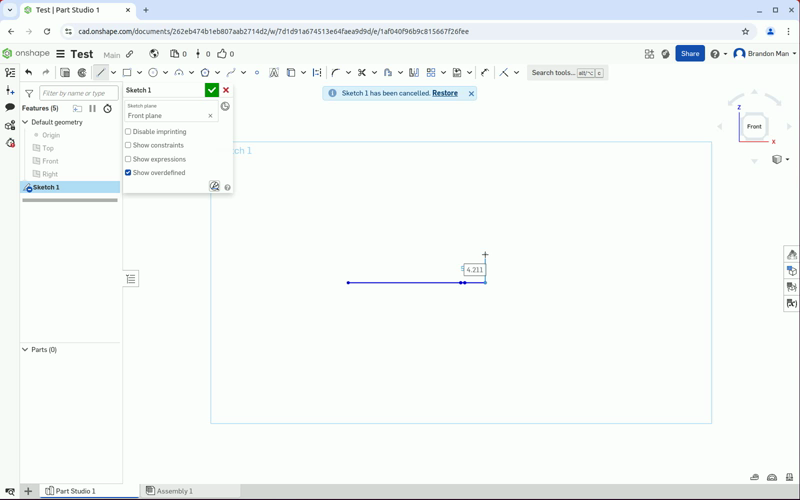
key_down(shift)
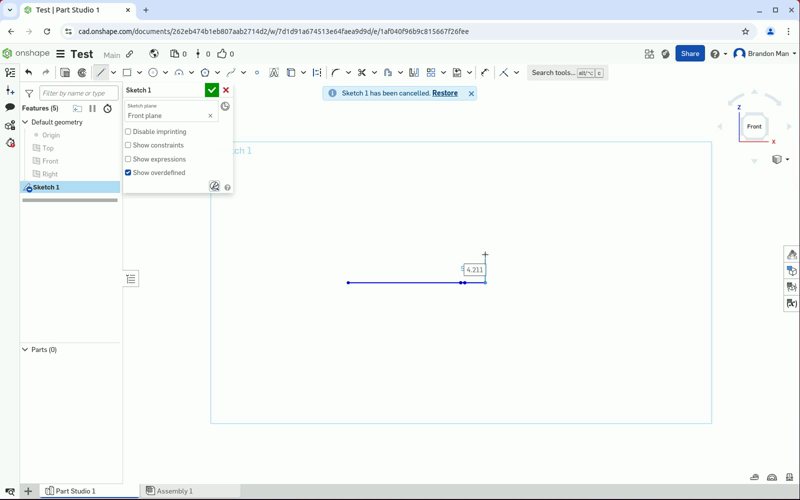
mouse_move(515, 254)
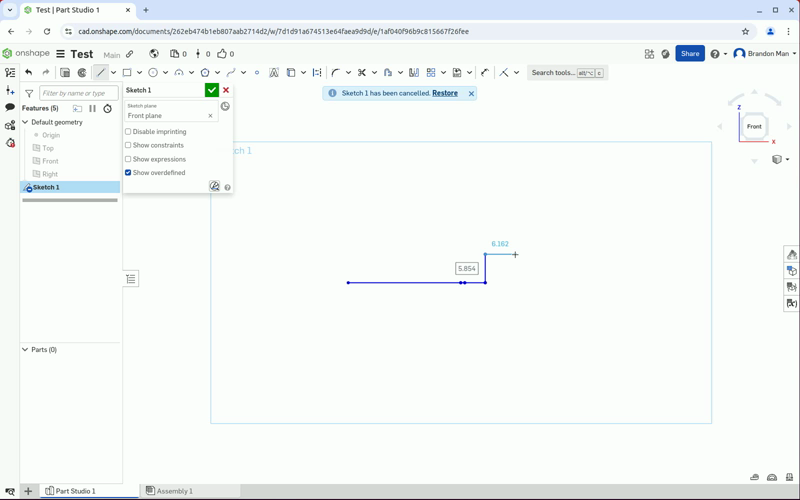
mouse_move(485, 223)
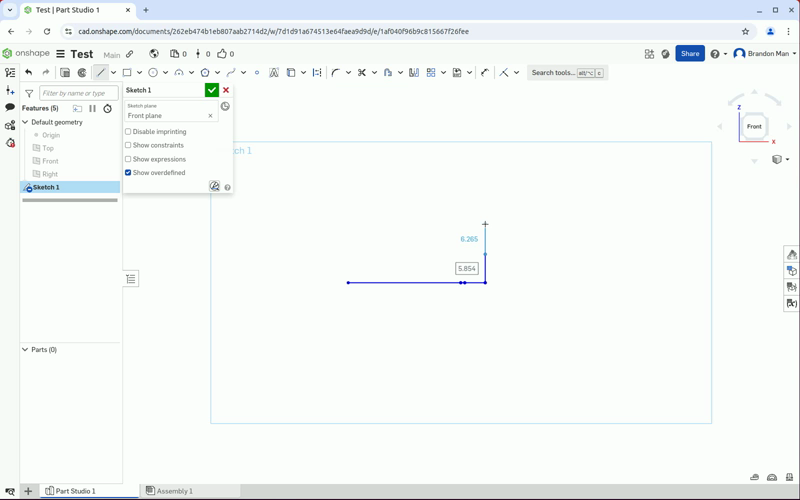
click(485, 223)
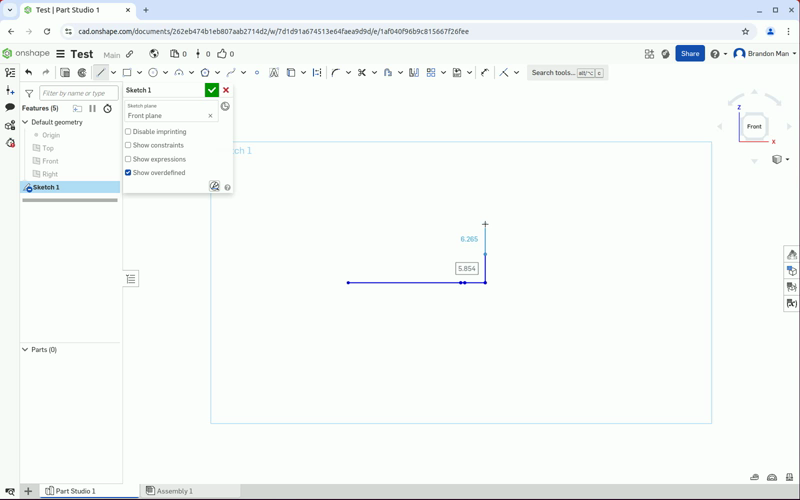
key_up(shift)
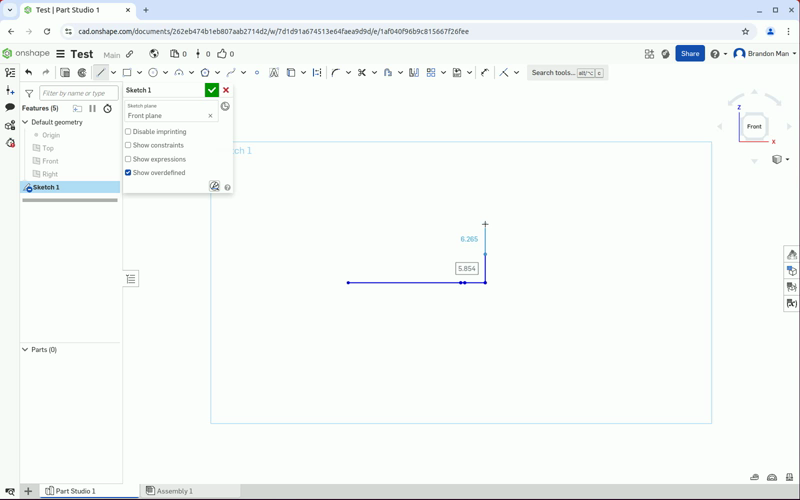
key_down(shift)
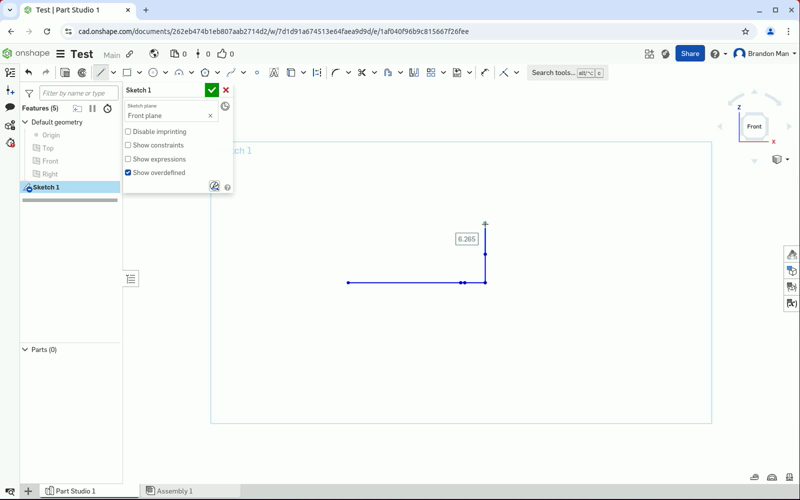
mouse_move(397, 223)
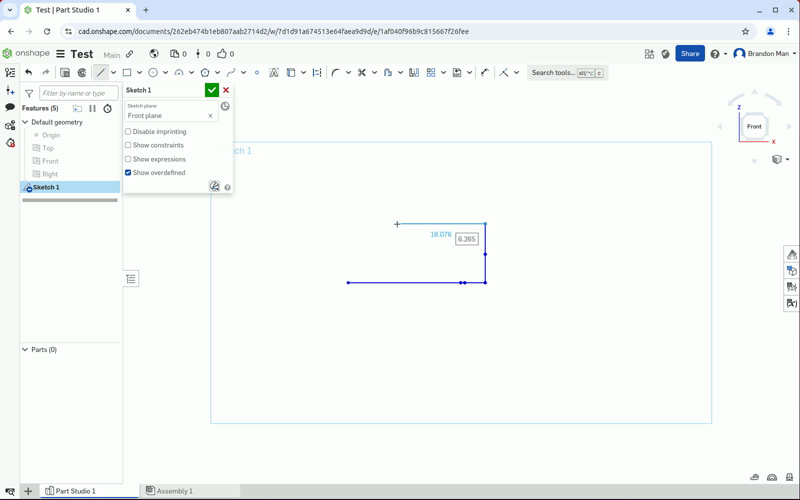
click(397, 223)
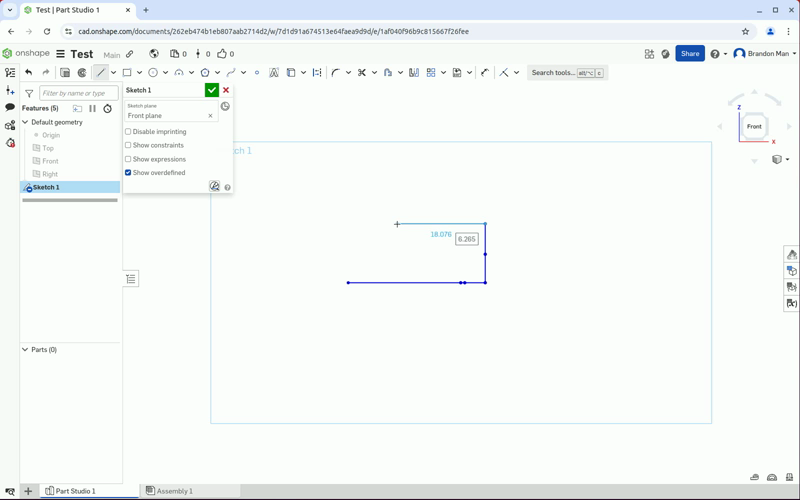
key_up(shift)
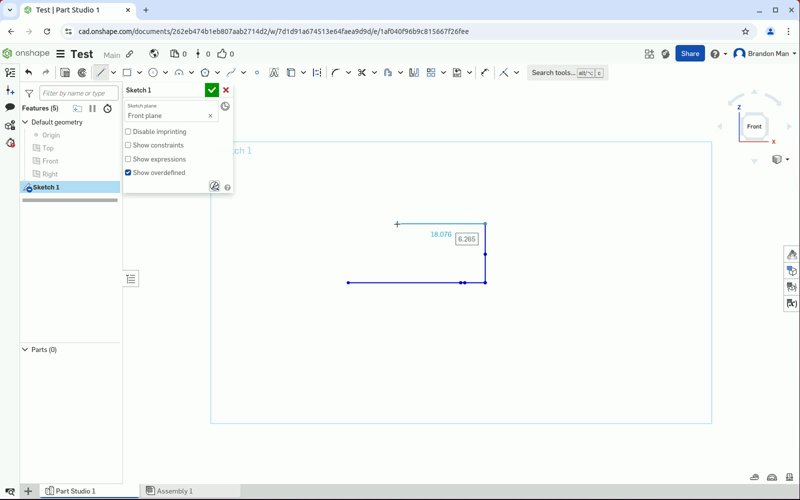
key(esc)
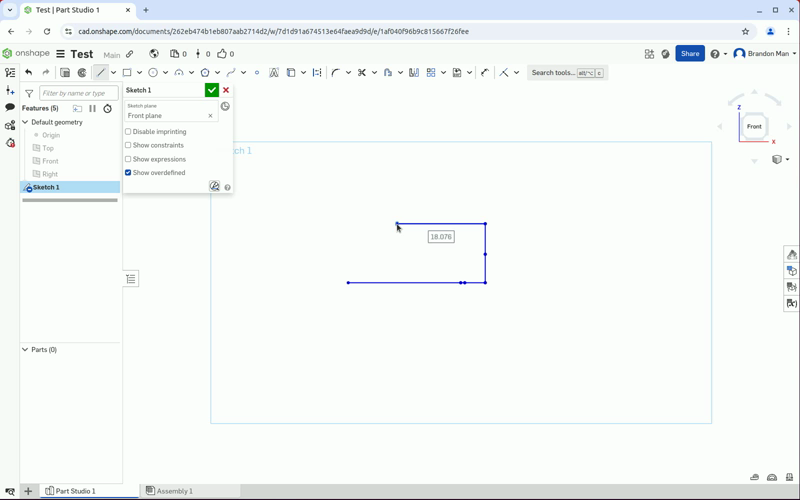
key(a)
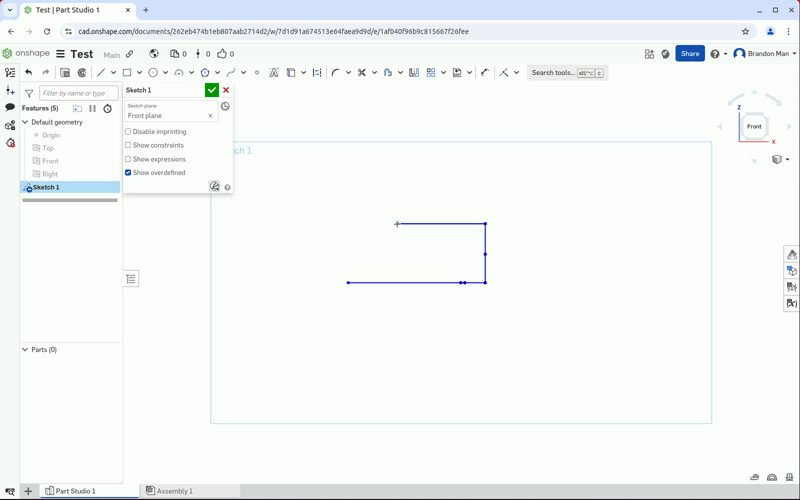
mouse_move(397, 223)
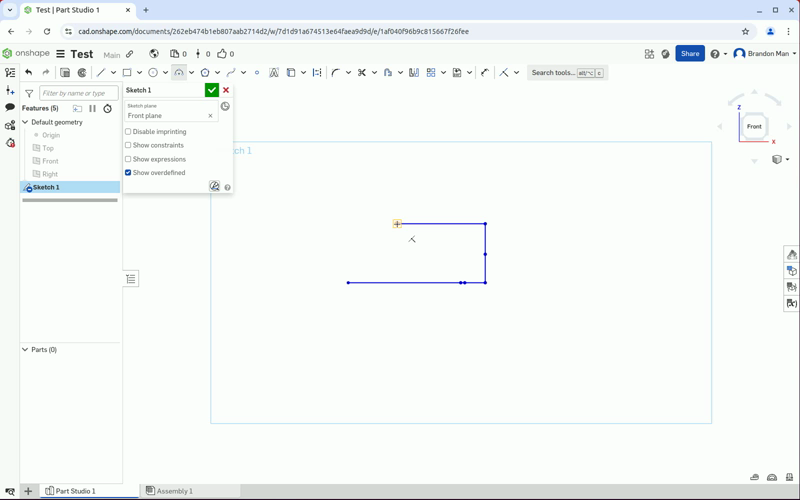
click(397, 223)
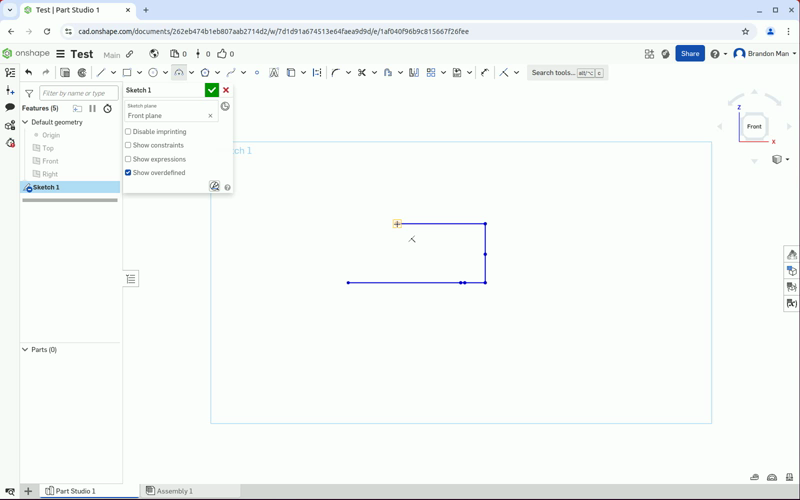
key_down(shift)
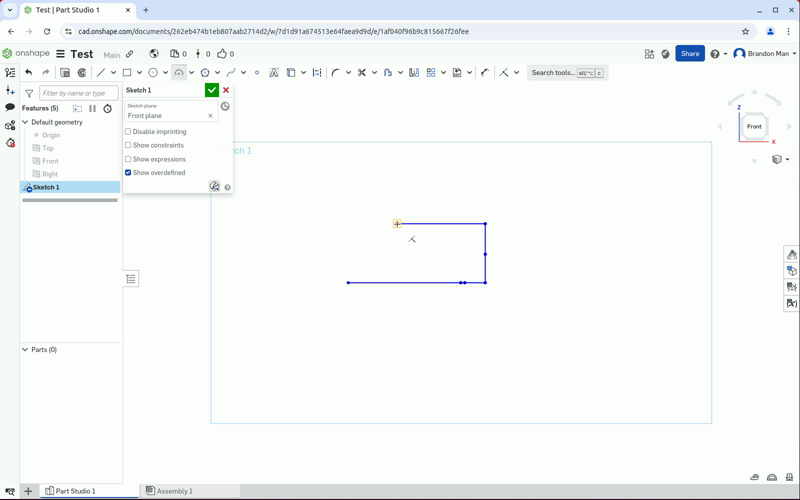
mouse_move(358, 262)
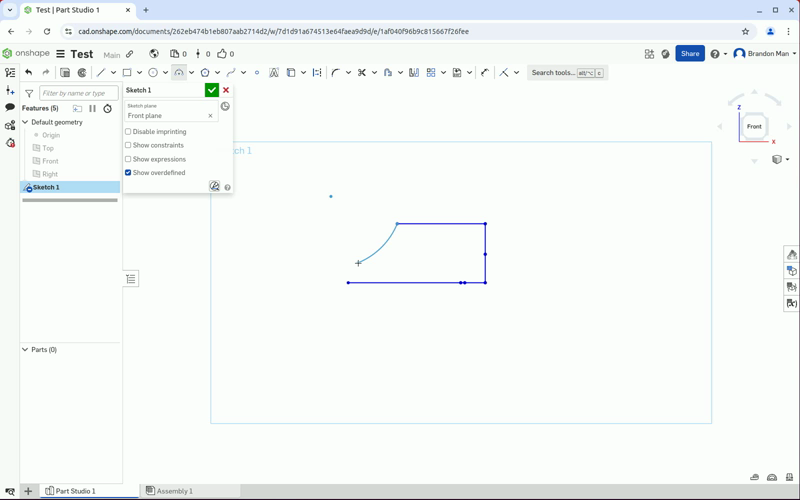
click(358, 262)
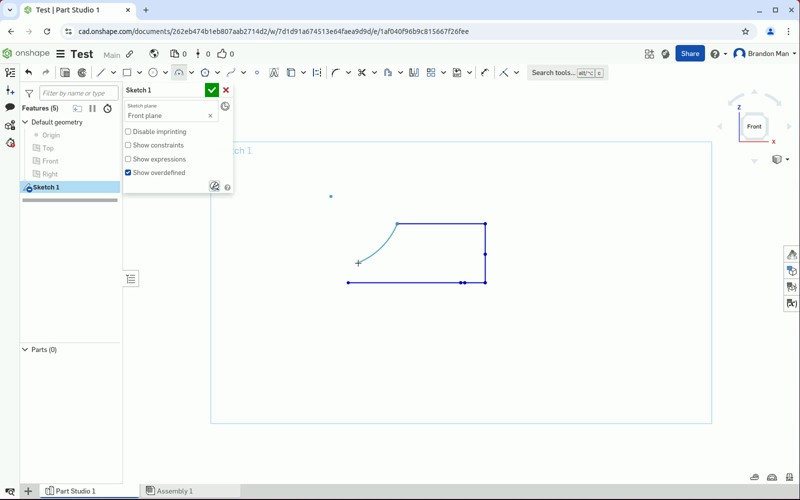
mouse_move(369, 235)
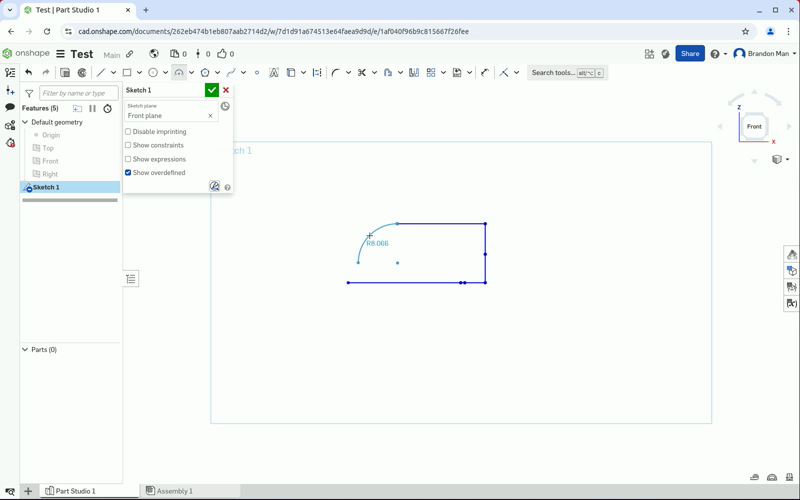
click(369, 235)
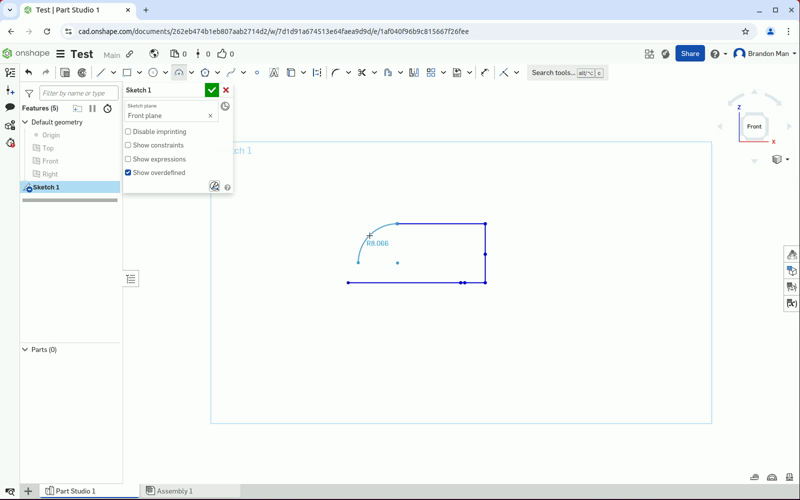
key_up(shift)
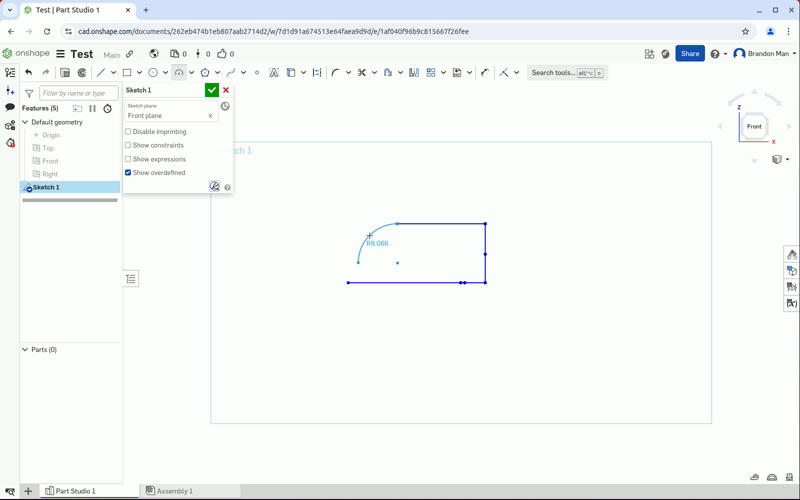
mouse_move(358, 262)
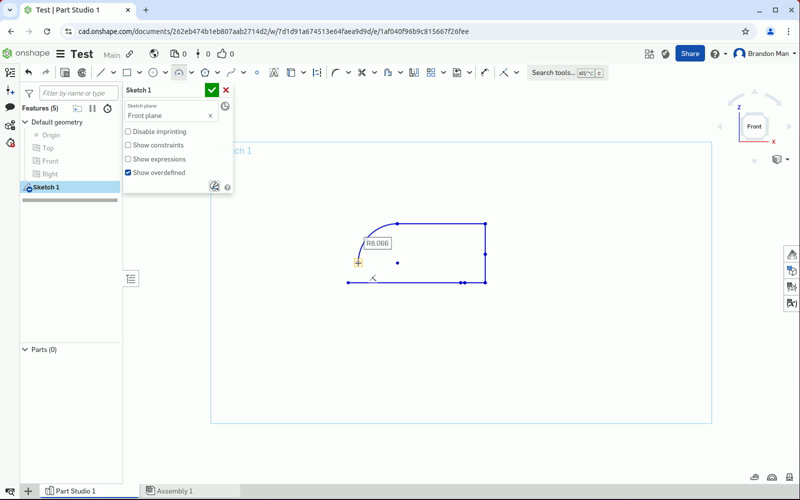
click(358, 262)
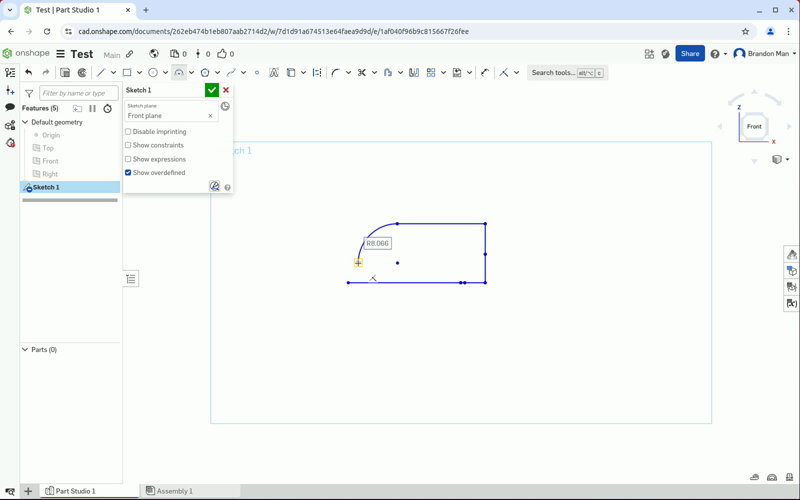
key_down(shift)
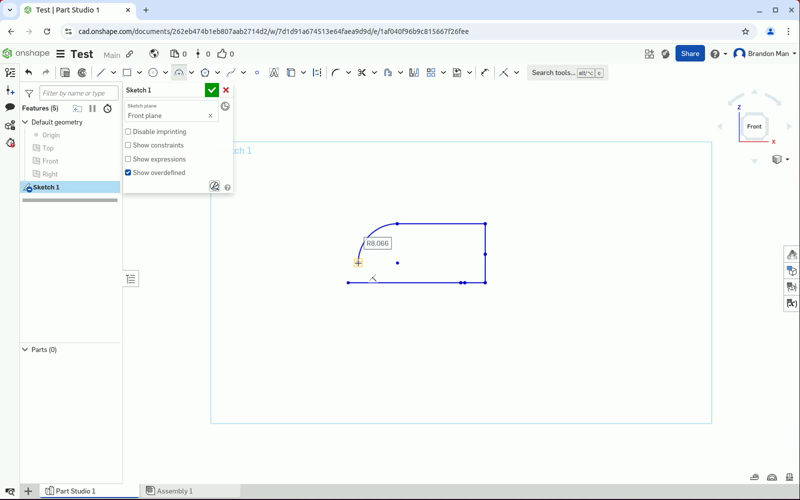
mouse_move(348, 272)
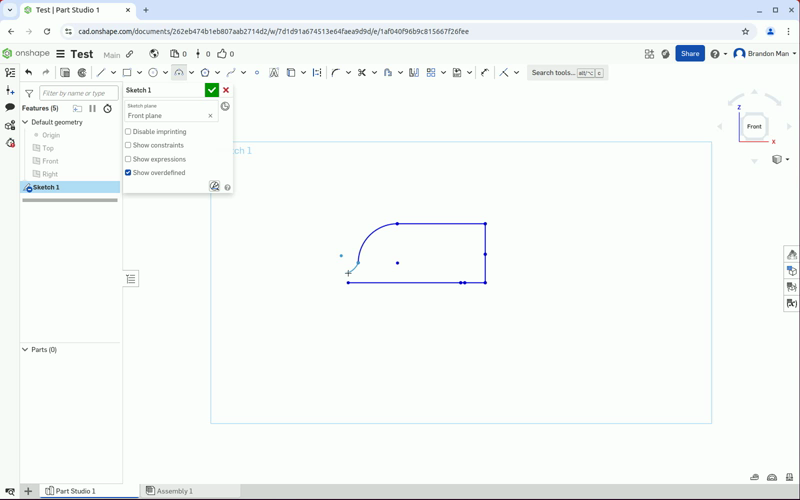
click(348, 272)
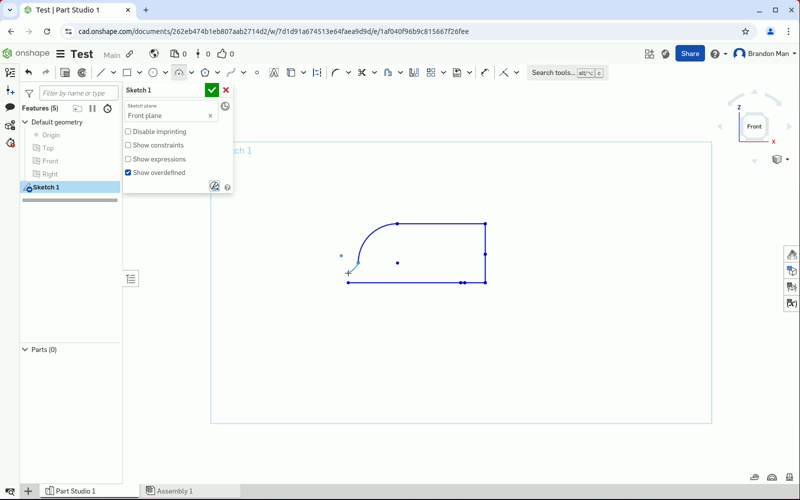
mouse_move(355, 270)
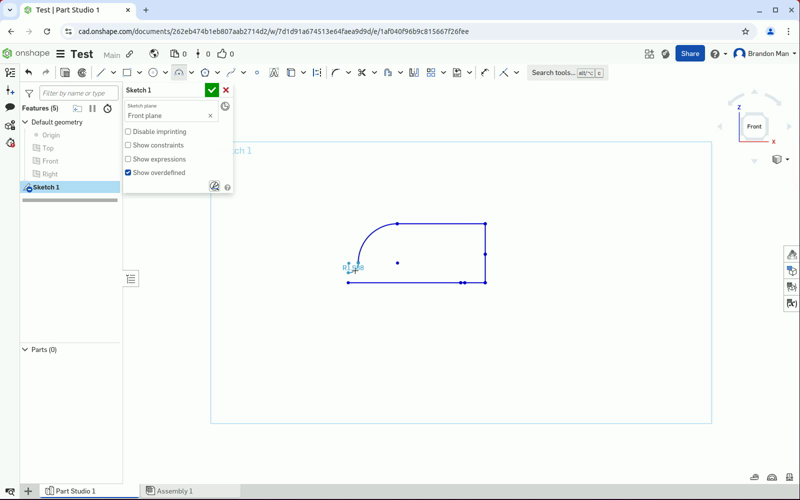
click(355, 270)
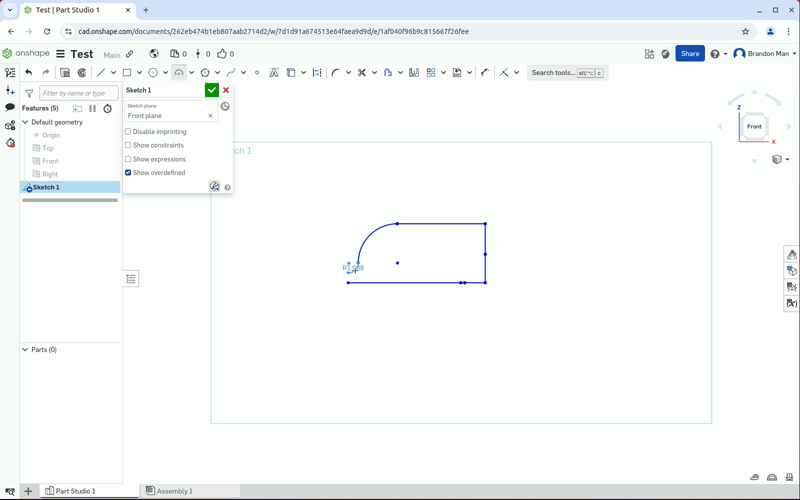
key_up(shift)
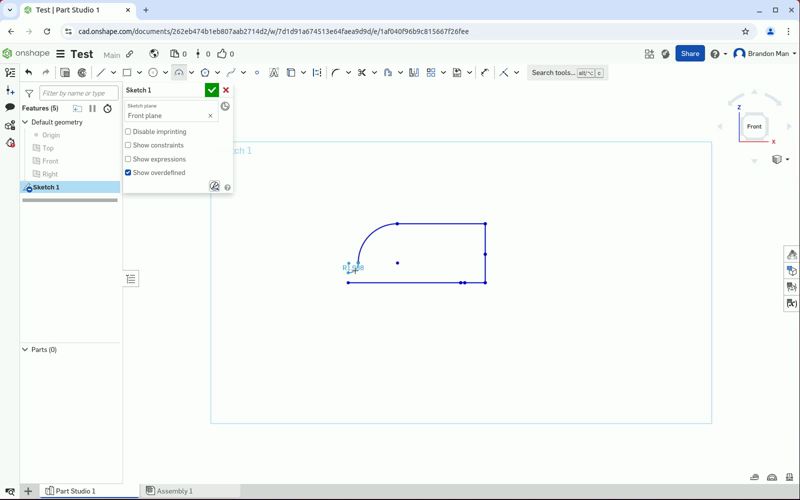
key(esc)
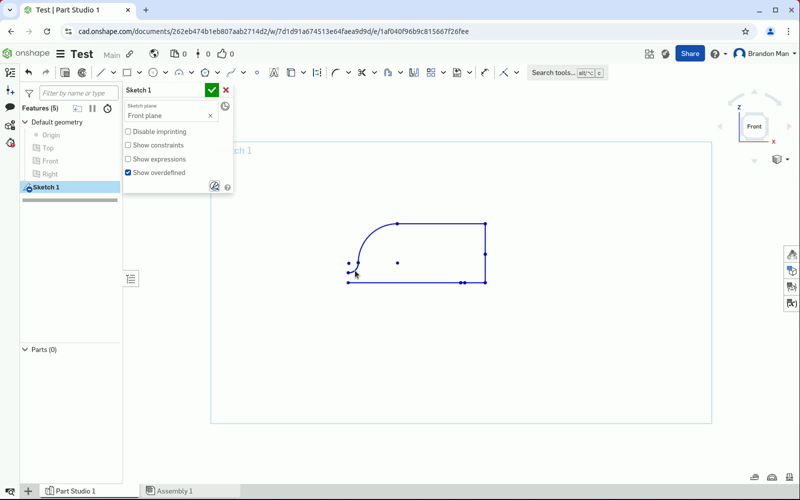
key(l)
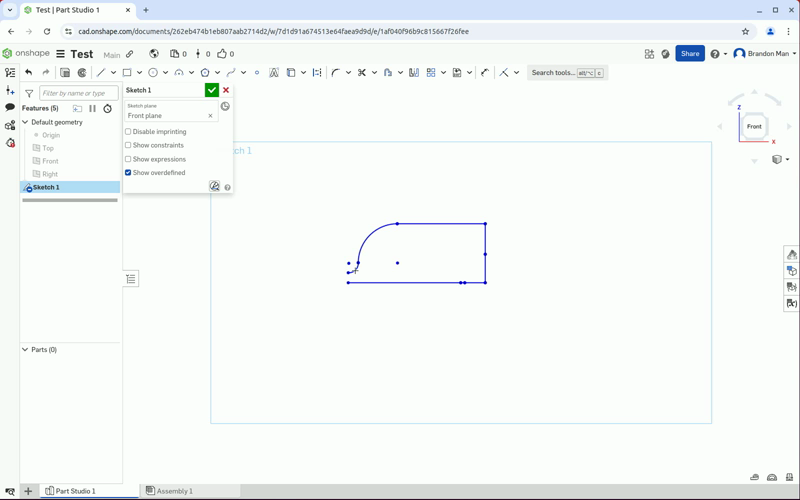
mouse_move(348, 272)
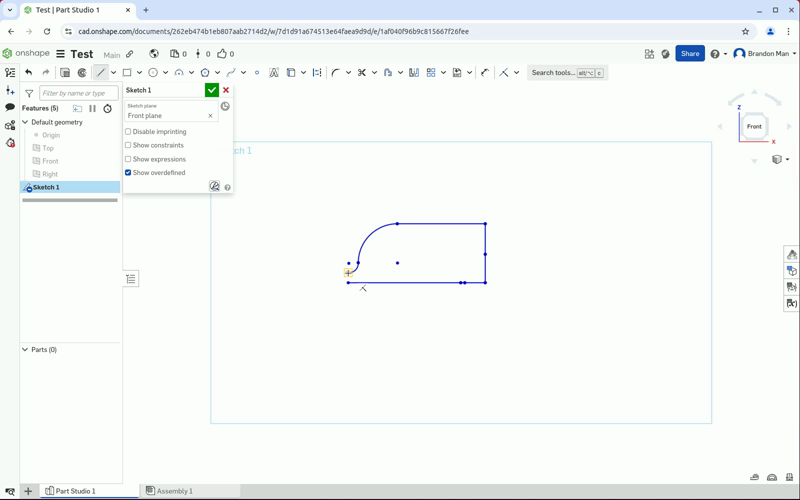
click(348, 272)
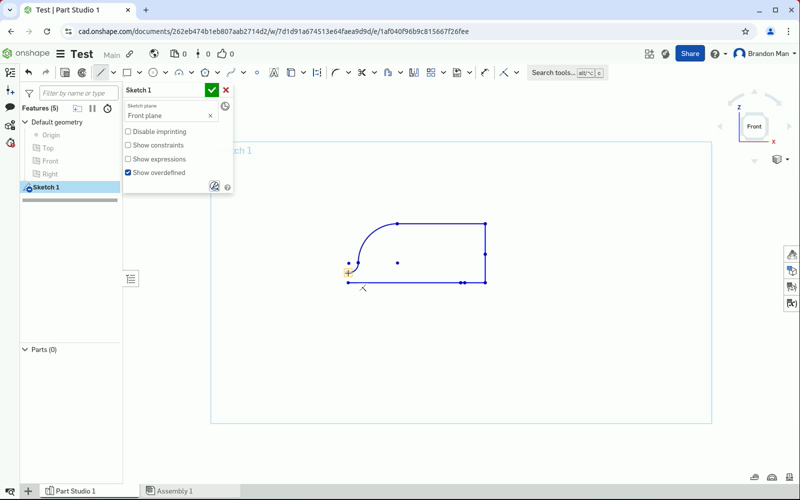
mouse_move(378, 272)
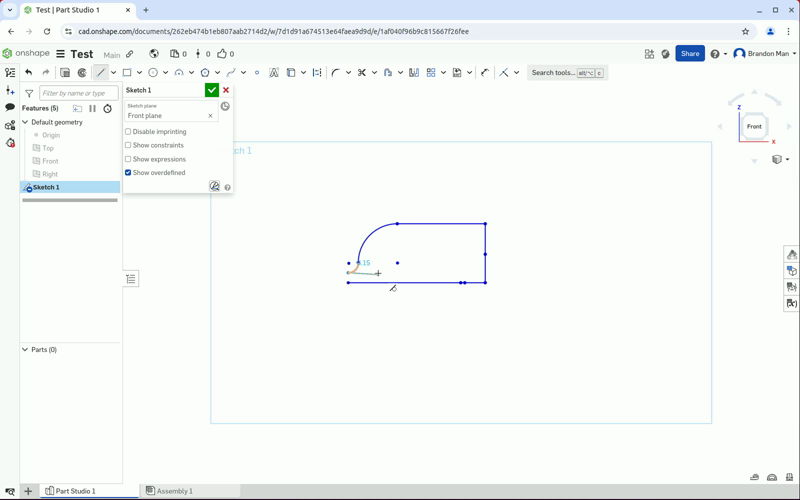
key_down(shift)
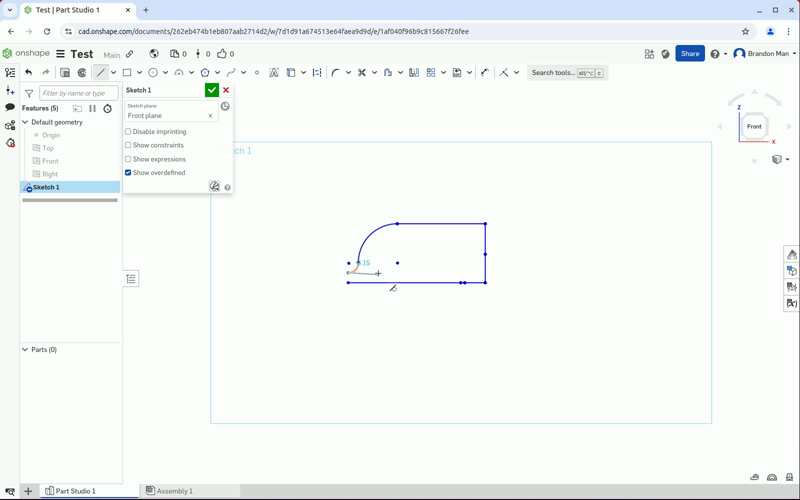
mouse_move(348, 282)
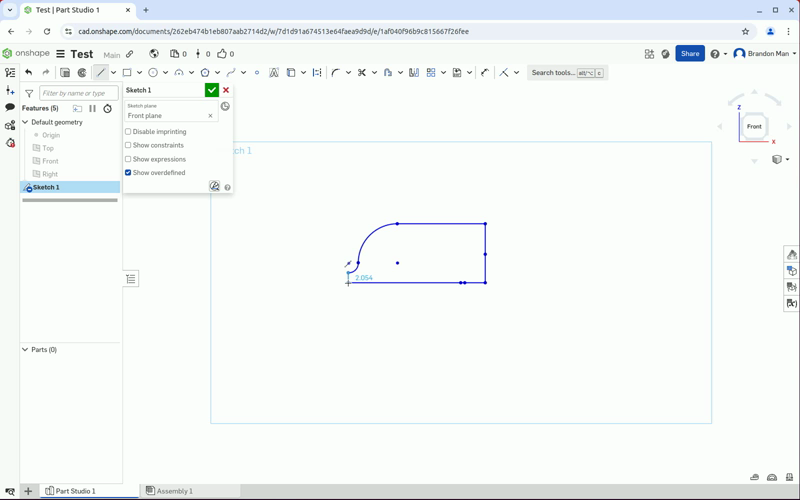
key_up(shift)
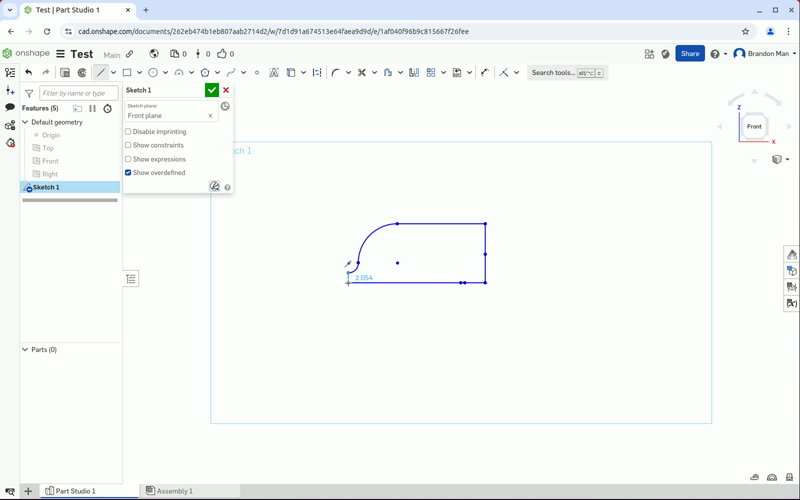
click(348, 282)
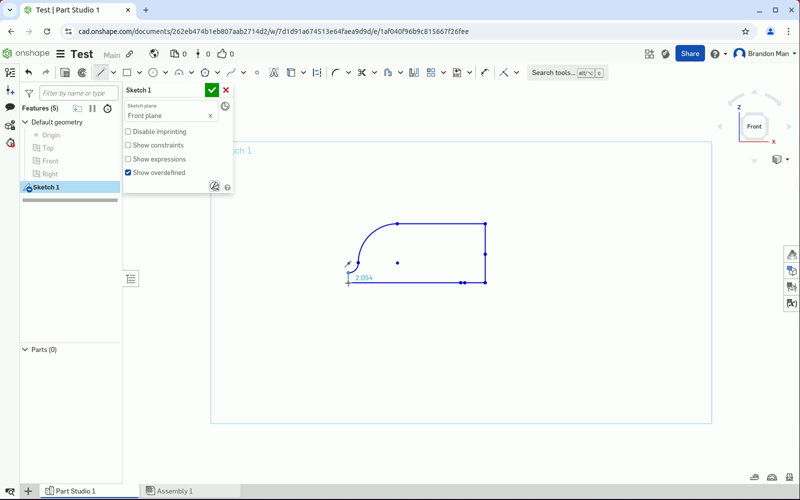
key(esc)
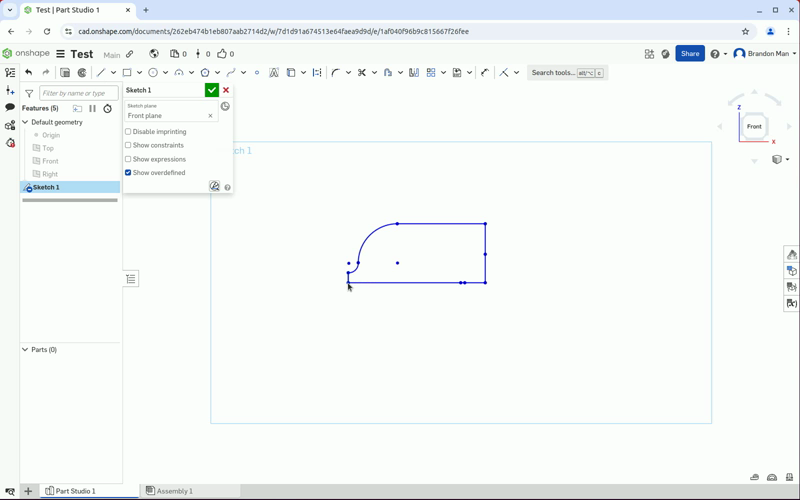
mouse_move(466, 246)
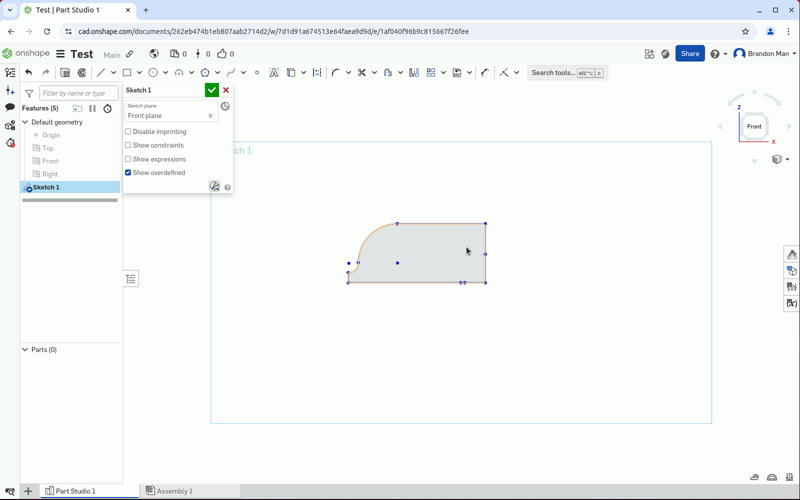
click(466, 246)
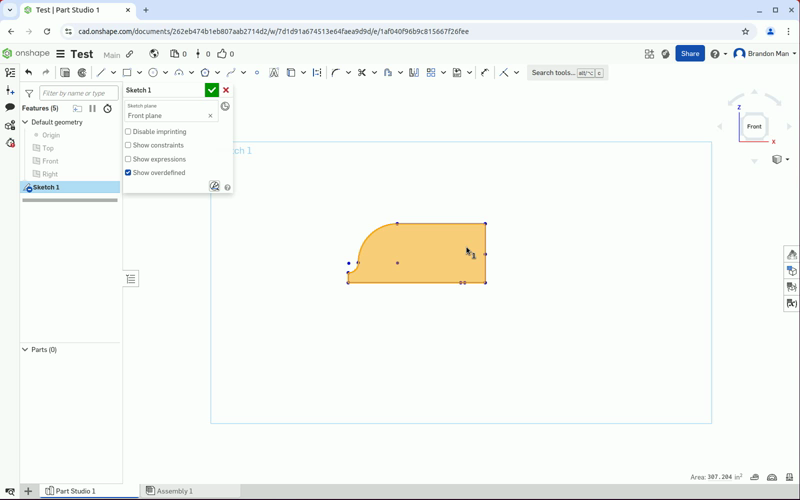
mouse_move(73, 352)
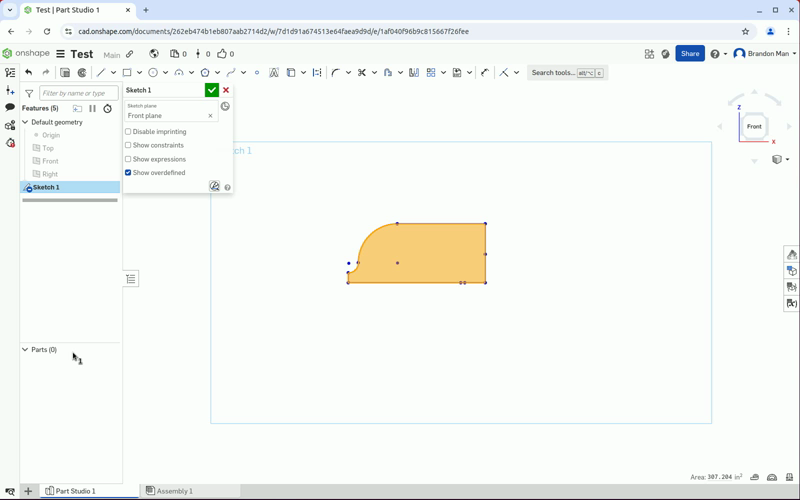
key(shift+y)
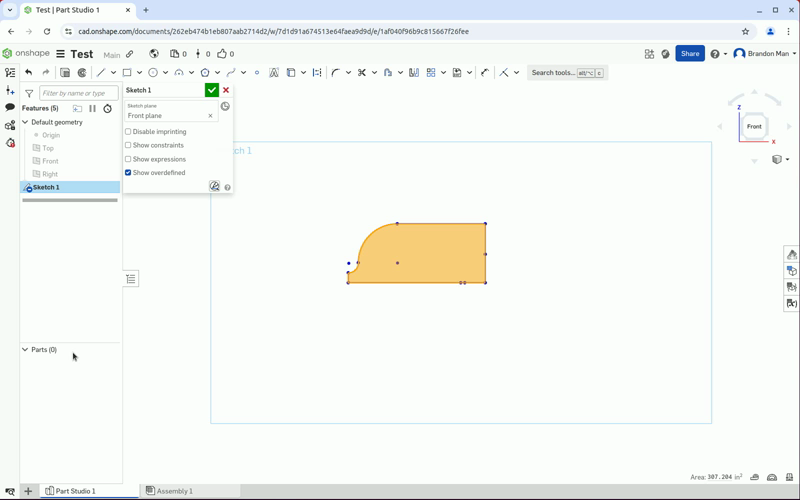
key(shift+e)
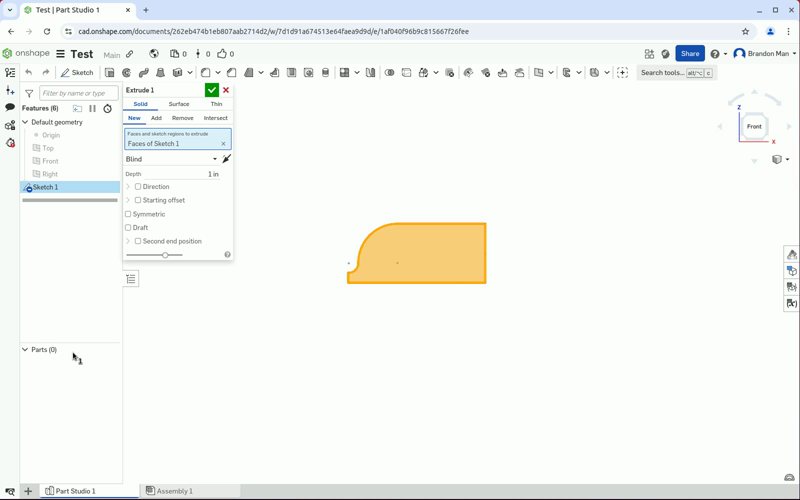
mouse_move(143, 106)
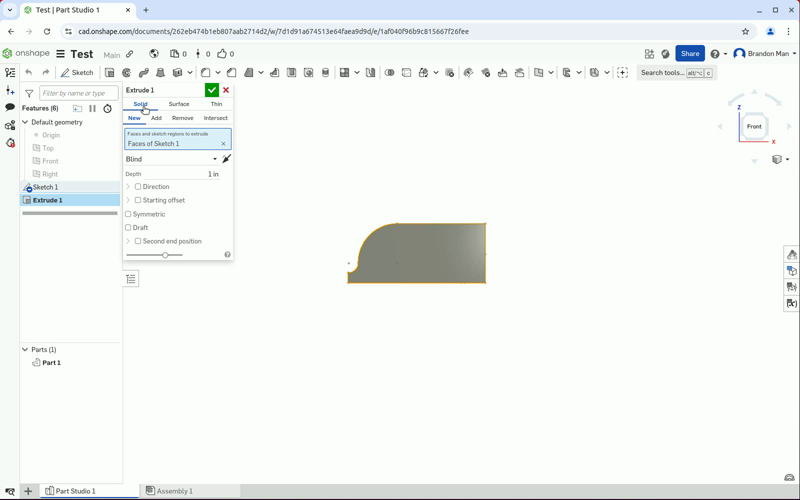
click(143, 106)
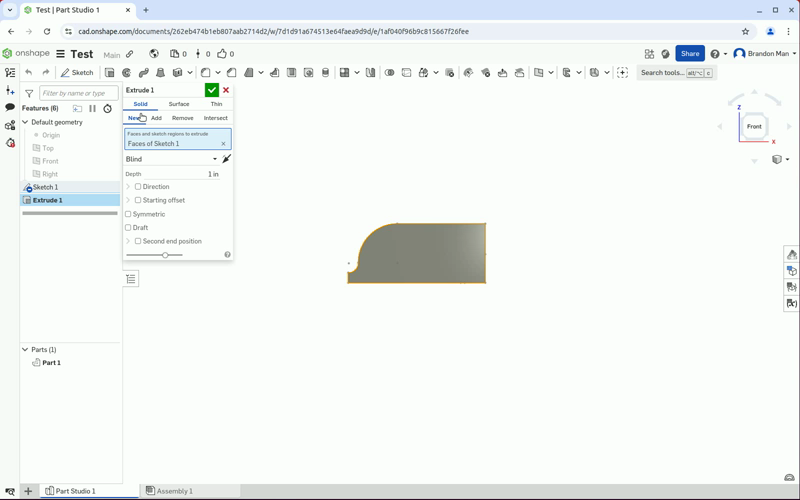
mouse_move(137, 120)
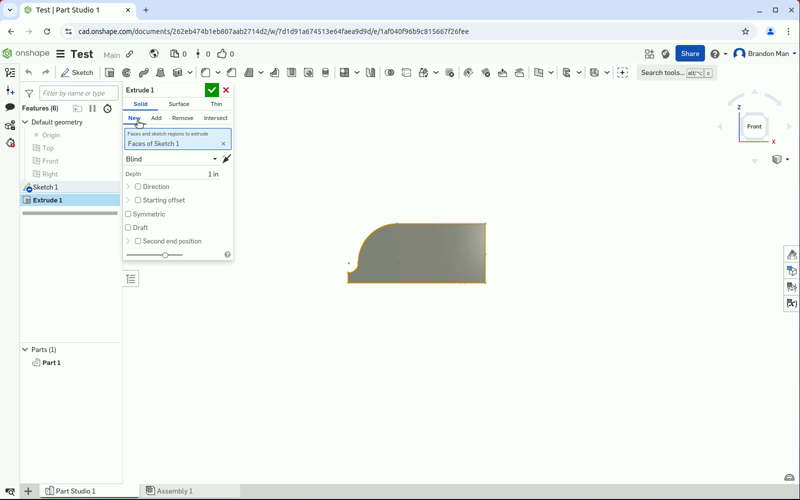
click(137, 120)
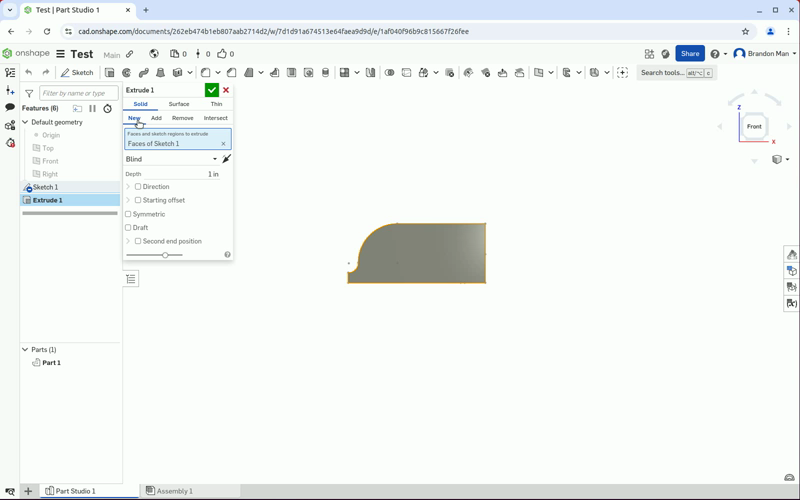
key(tab, 4)
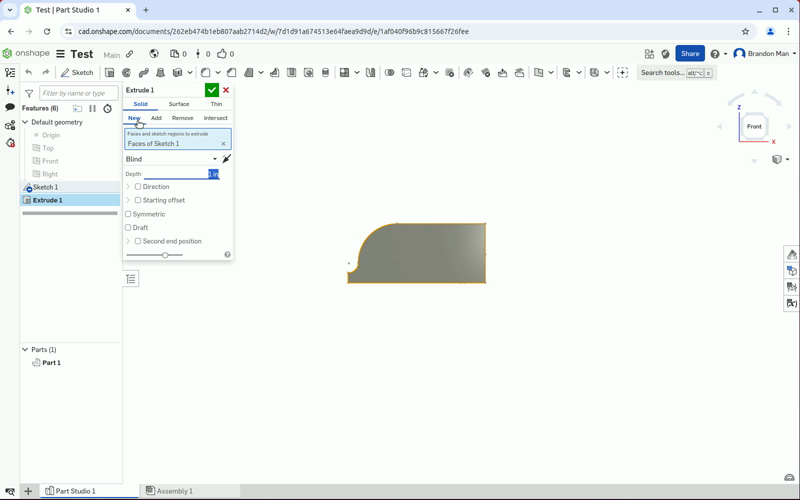
text(7.943)
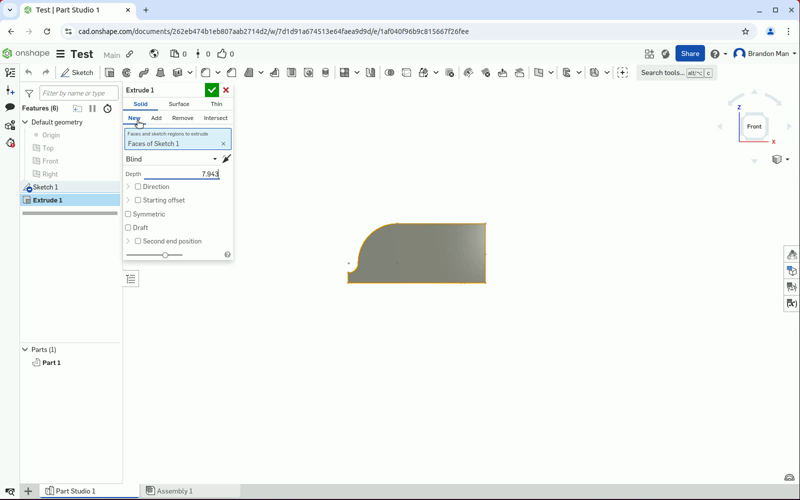
key(enter)
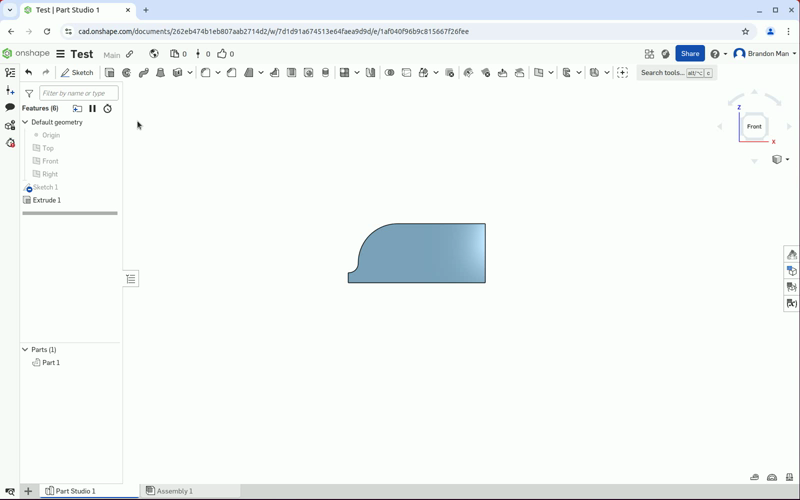
key(shift+h)
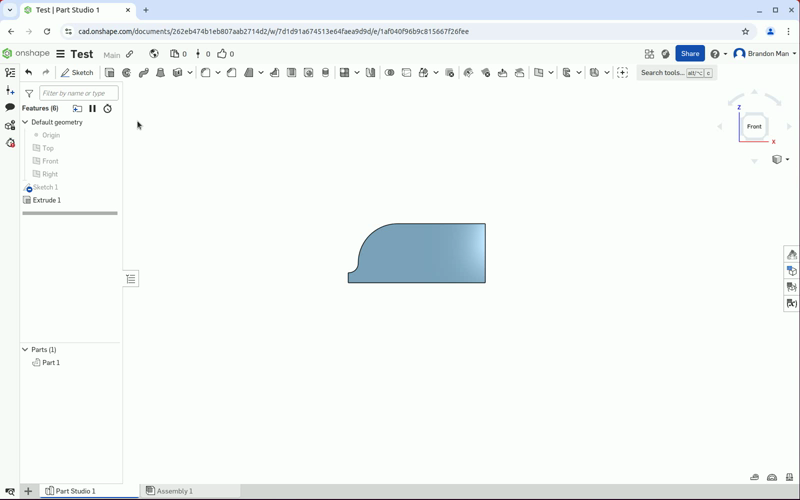
key(shift+h)
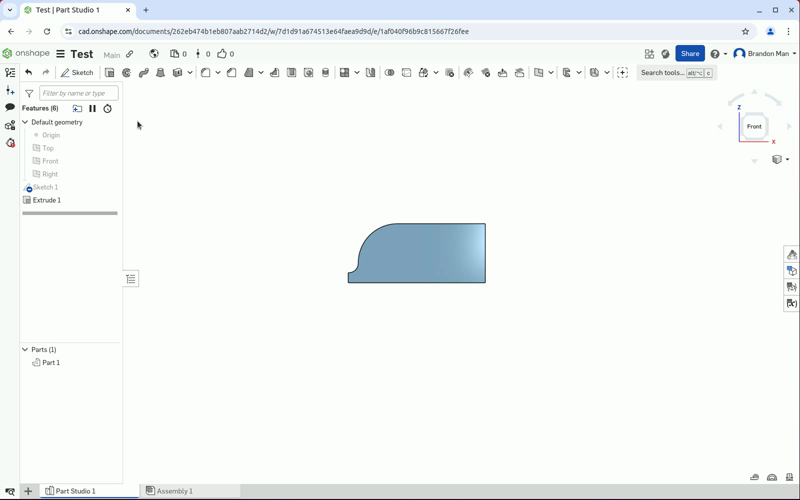
mouse_move(73, 189)
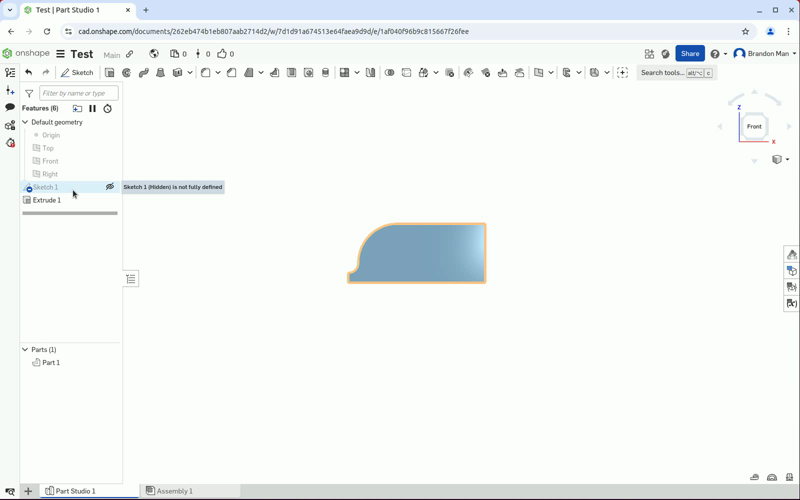
click(73, 189)
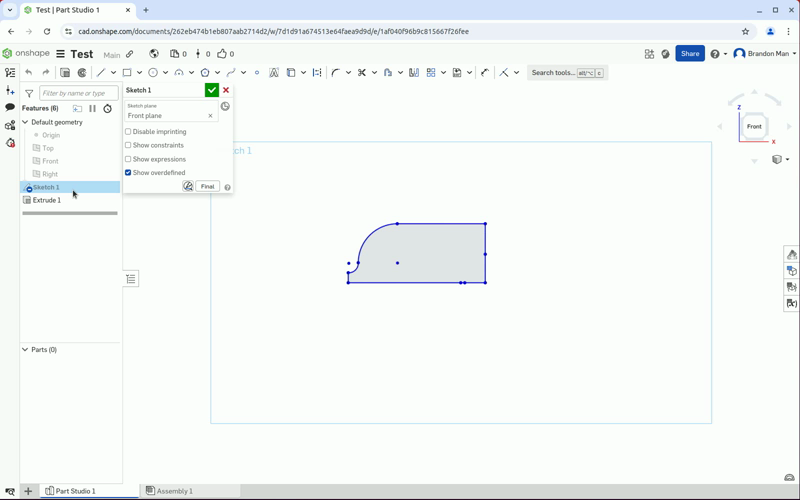
mouse_move(229, 92)
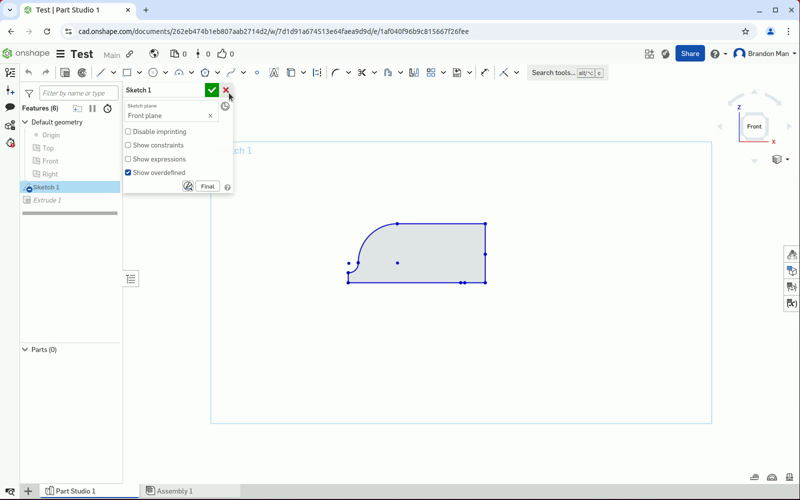
click(229, 92)
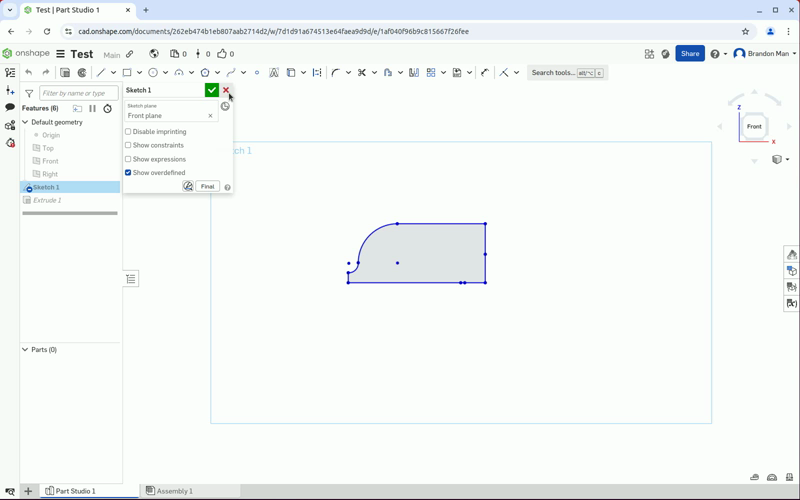
key(shift+s)
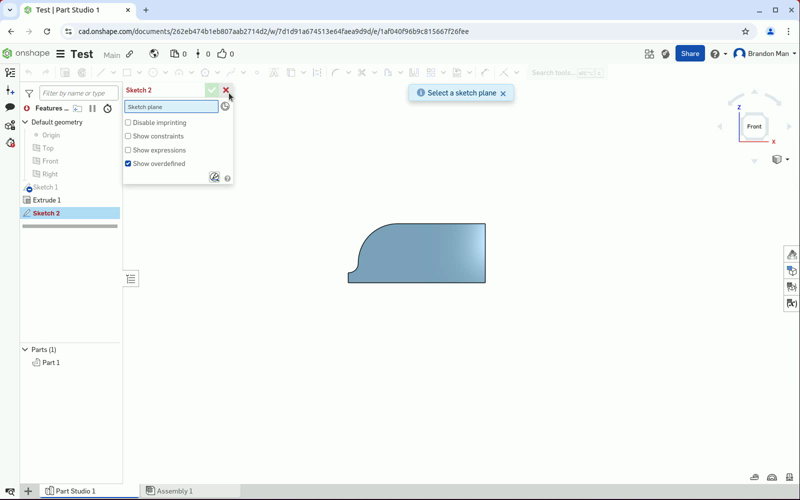
mouse_move(73, 163)
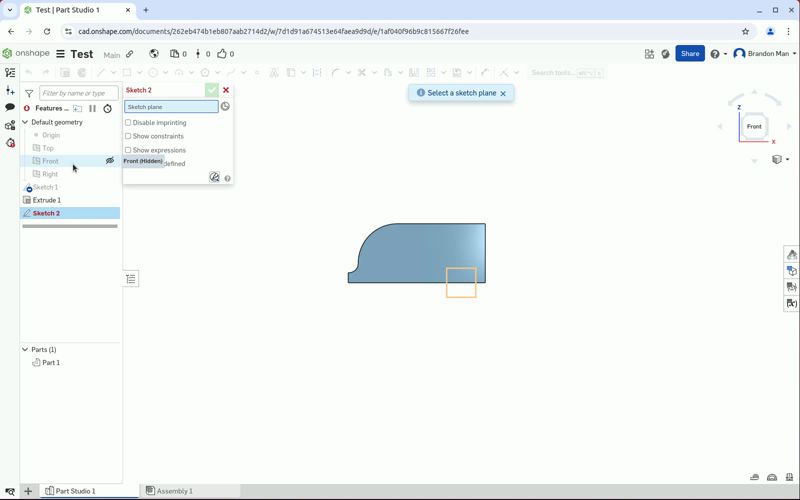
click(73, 163)
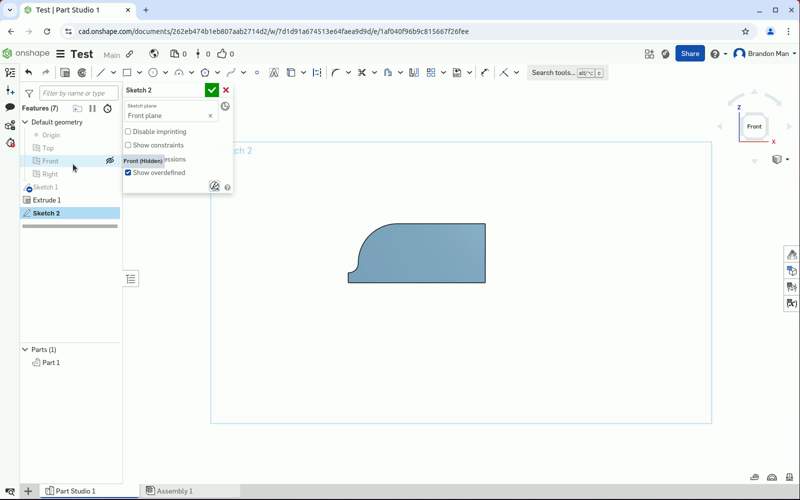
mouse_move(73, 352)
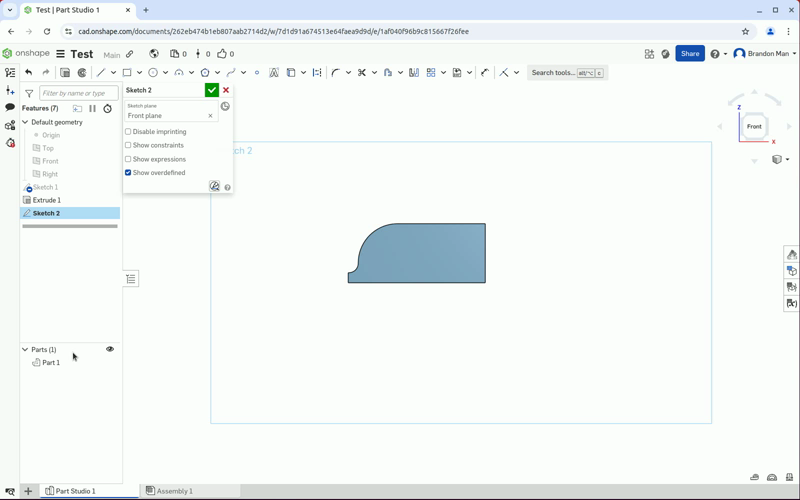
key(y)
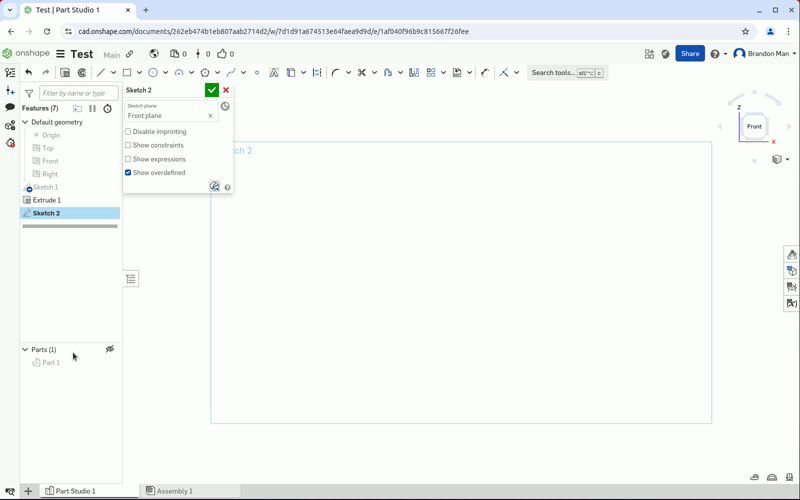
key(l)
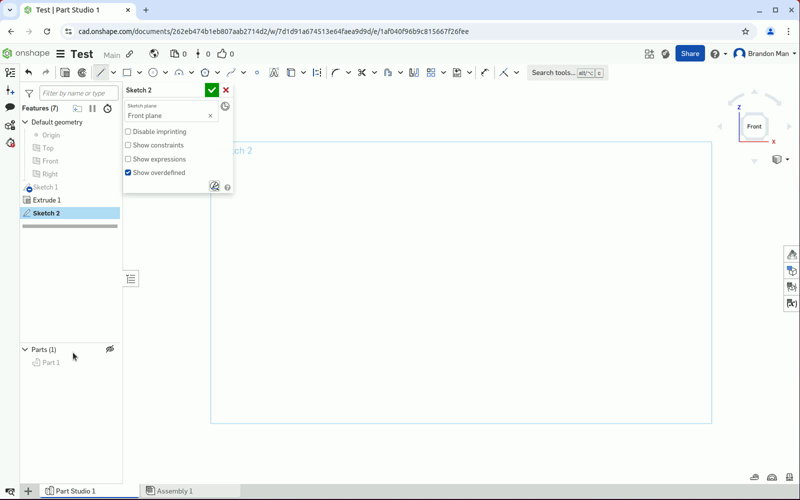
key_down(shift)
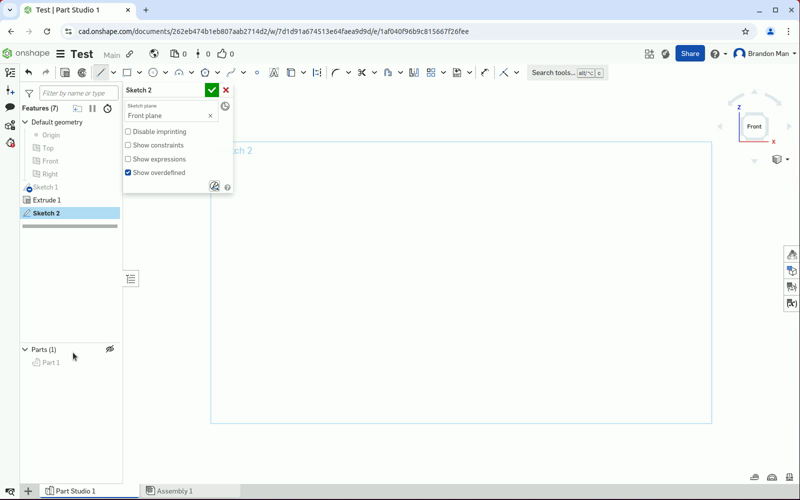
mouse_move(485, 253)
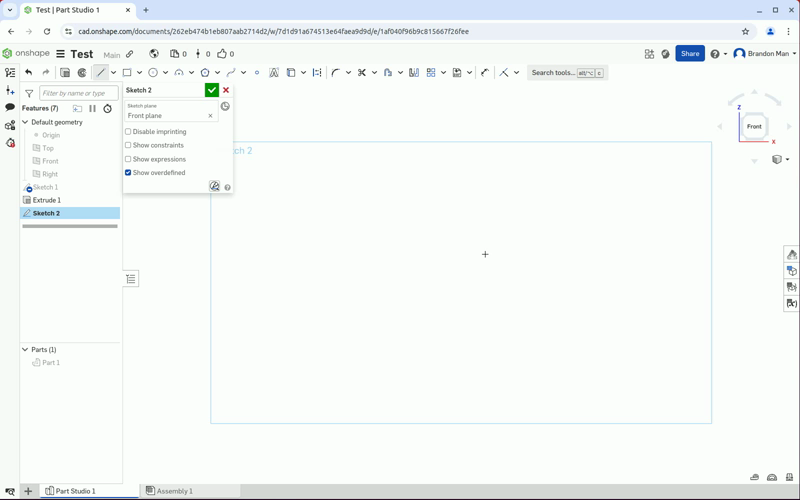
click(485, 253)
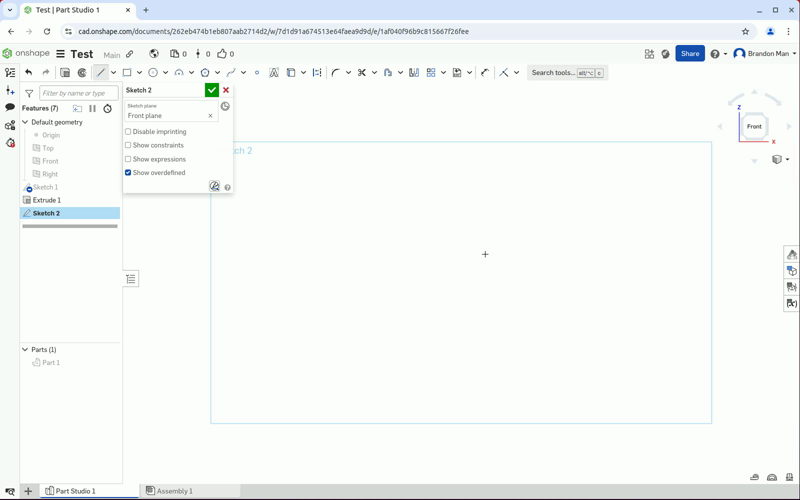
key_up(shift)
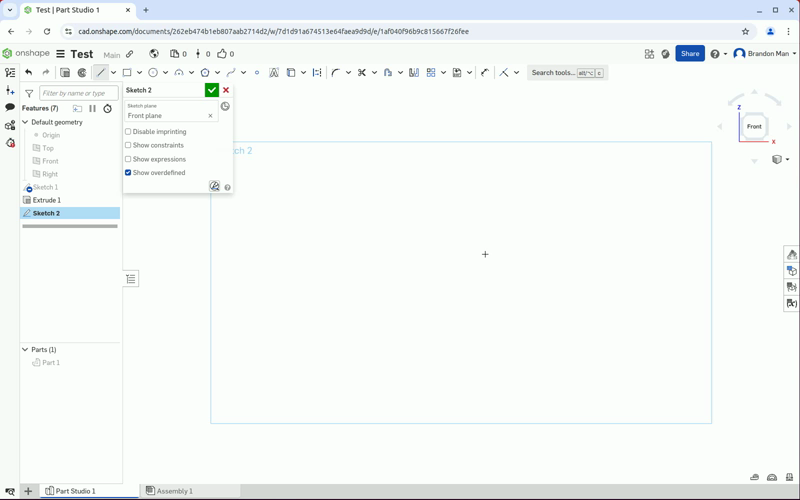
key_down(shift)
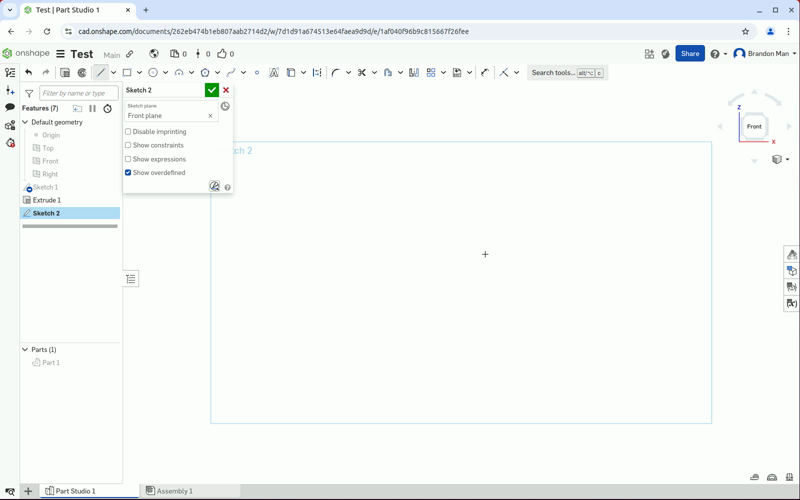
mouse_move(515, 253)
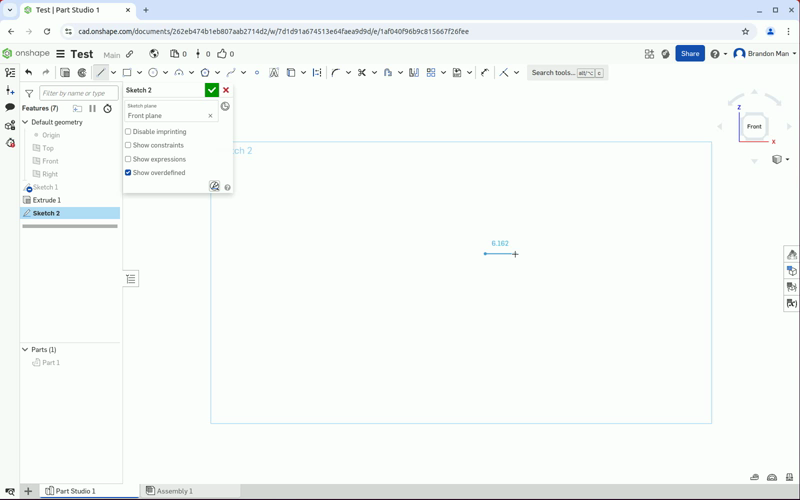
mouse_move(536, 253)
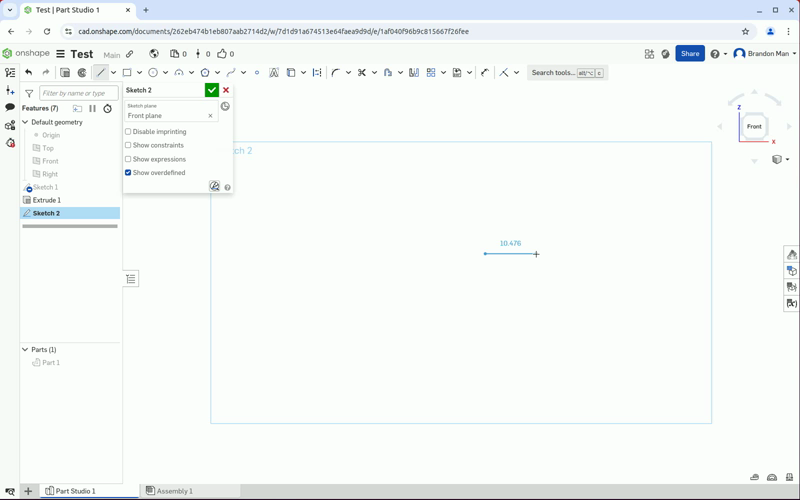
click(536, 253)
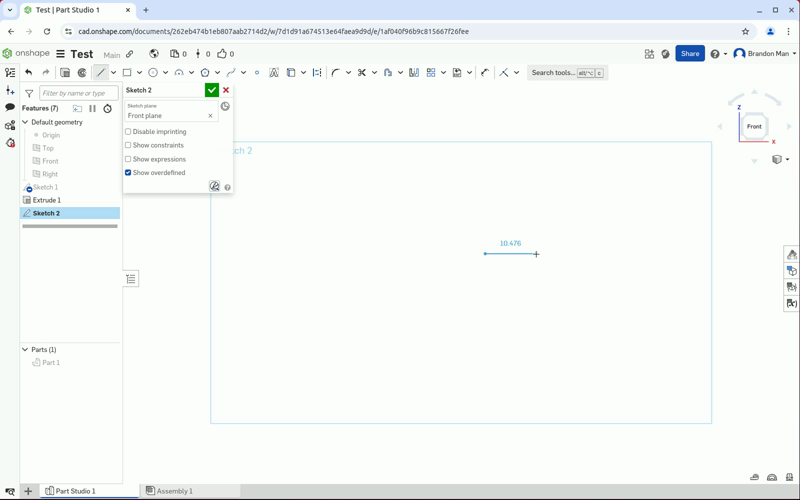
key_up(shift)
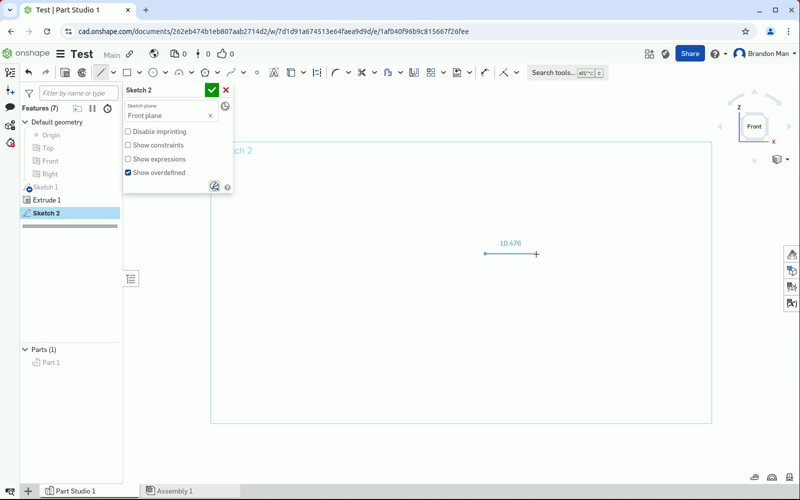
key_down(shift)
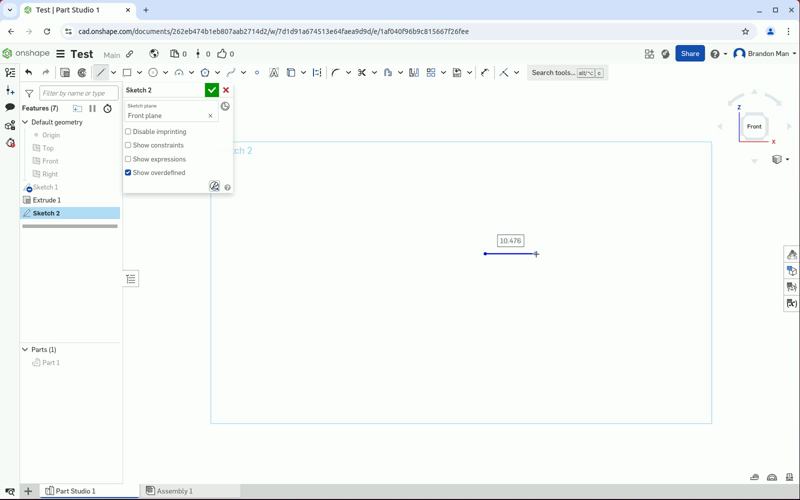
mouse_move(566, 253)
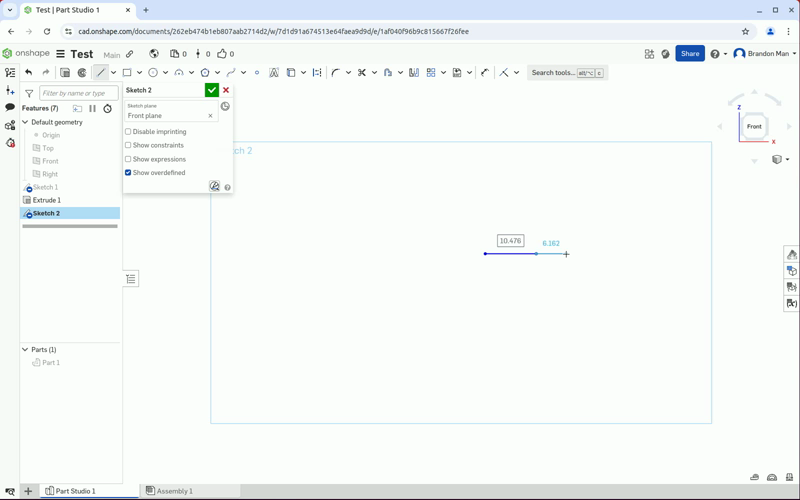
mouse_move(536, 224)
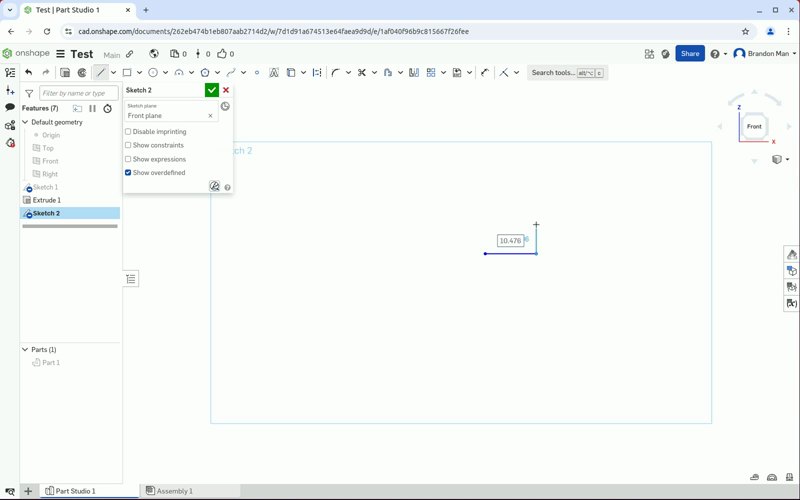
click(536, 224)
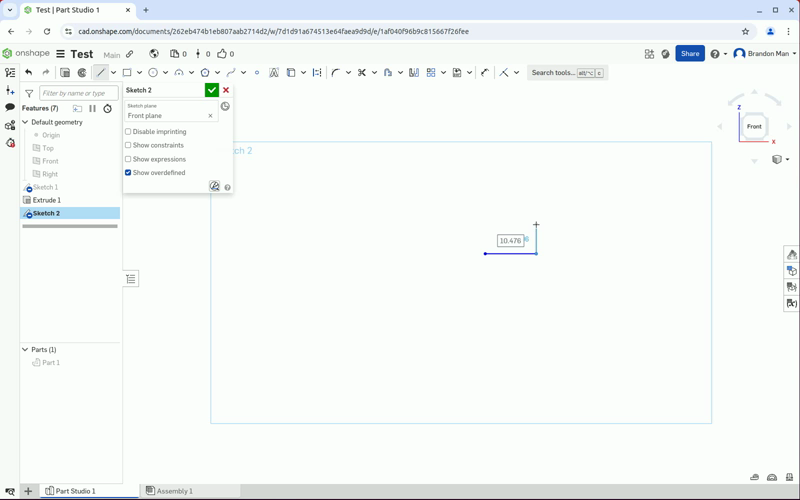
key_up(shift)
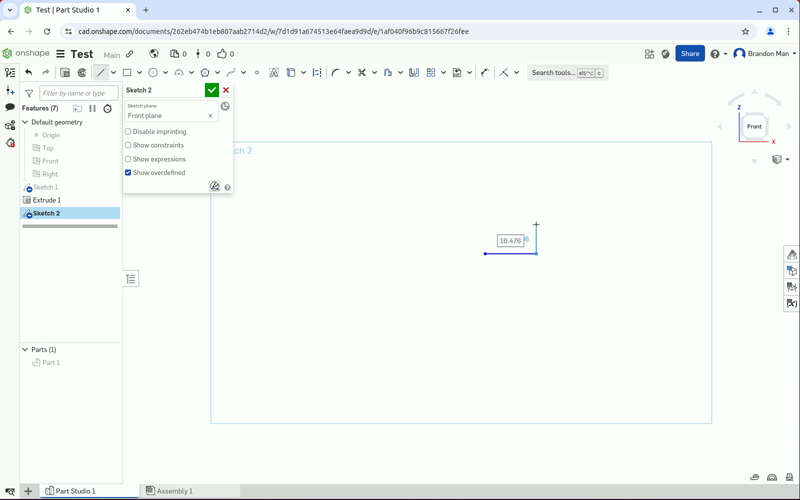
key_down(shift)
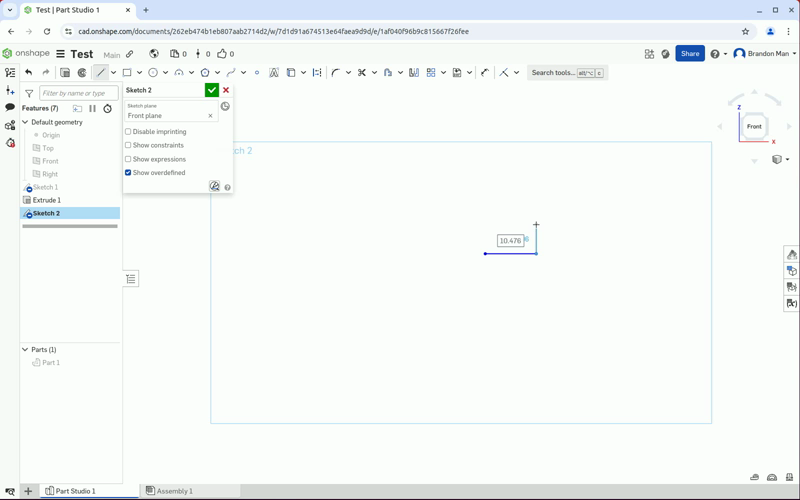
mouse_move(566, 224)
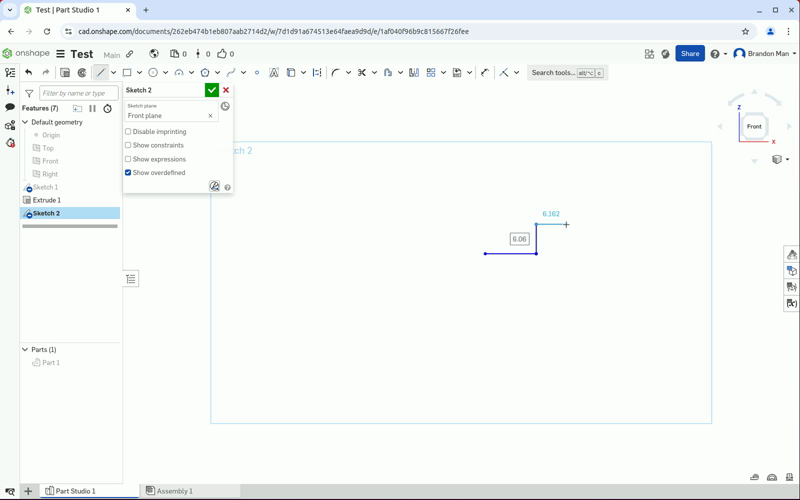
mouse_move(485, 224)
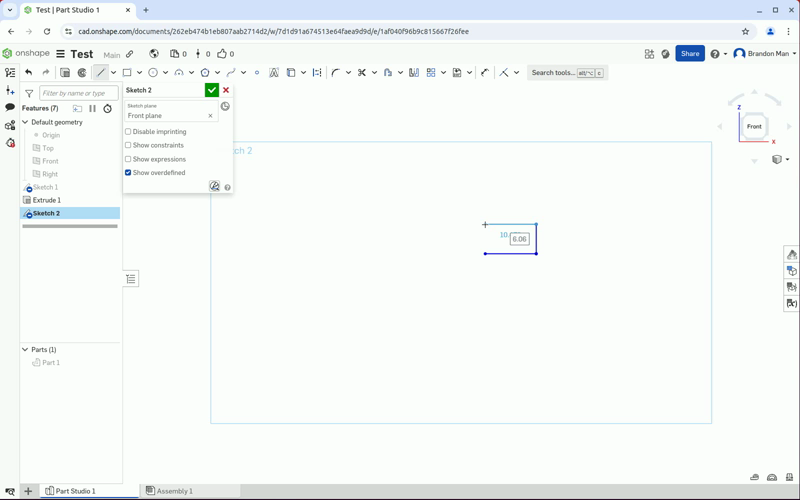
click(485, 224)
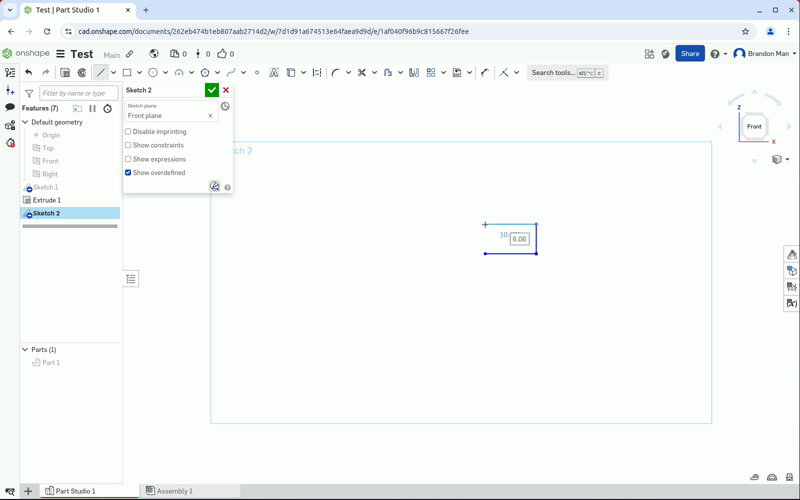
key_up(shift)
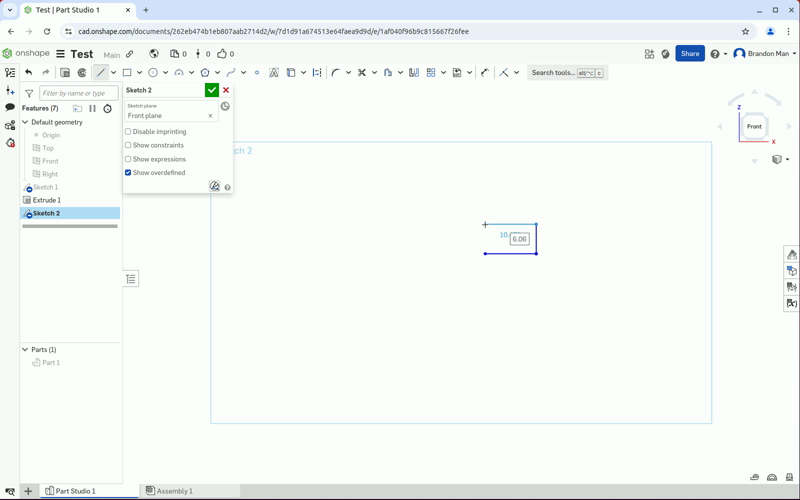
mouse_move(515, 224)
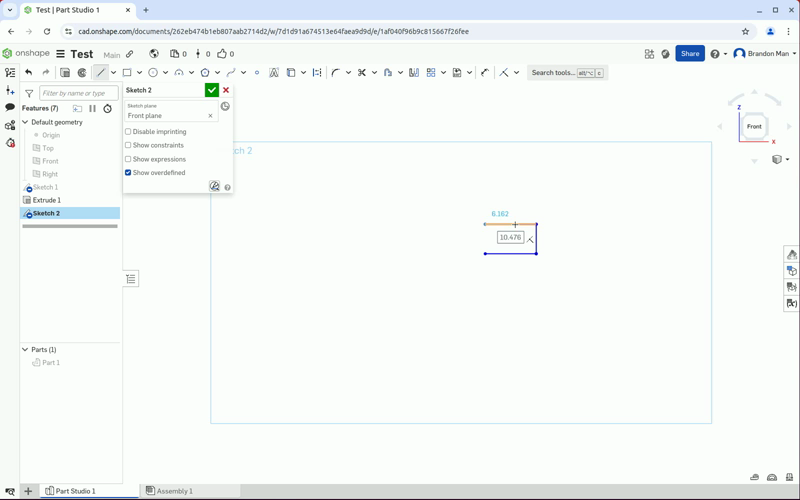
key_down(shift)
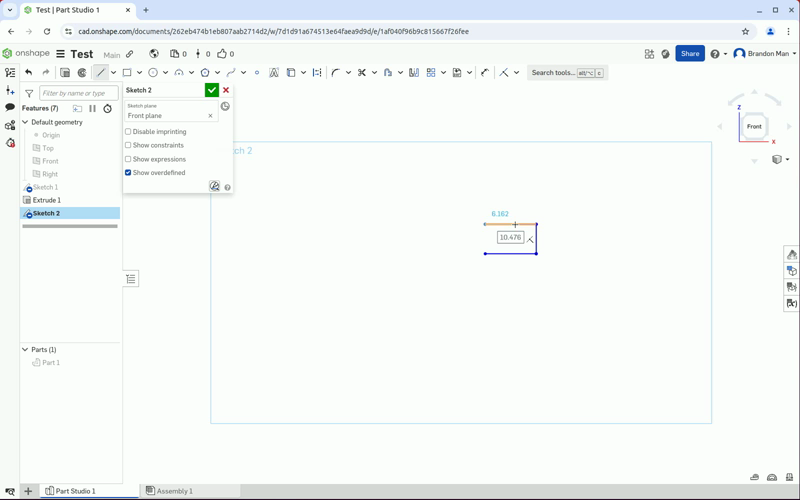
mouse_move(485, 253)
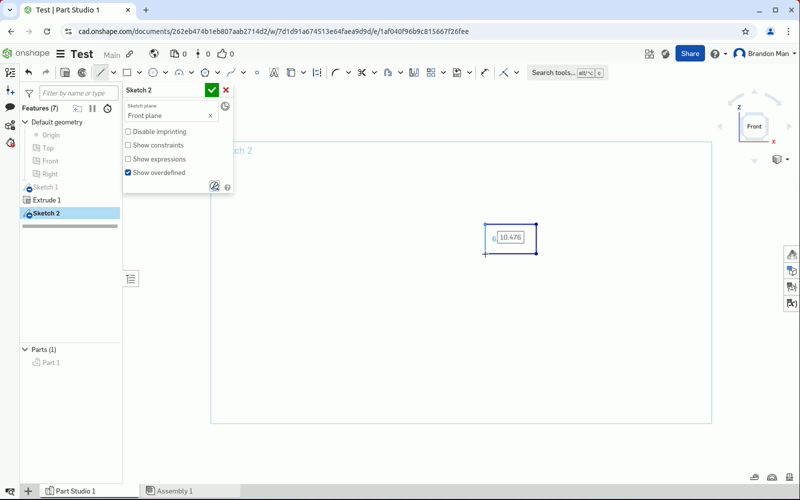
key_up(shift)
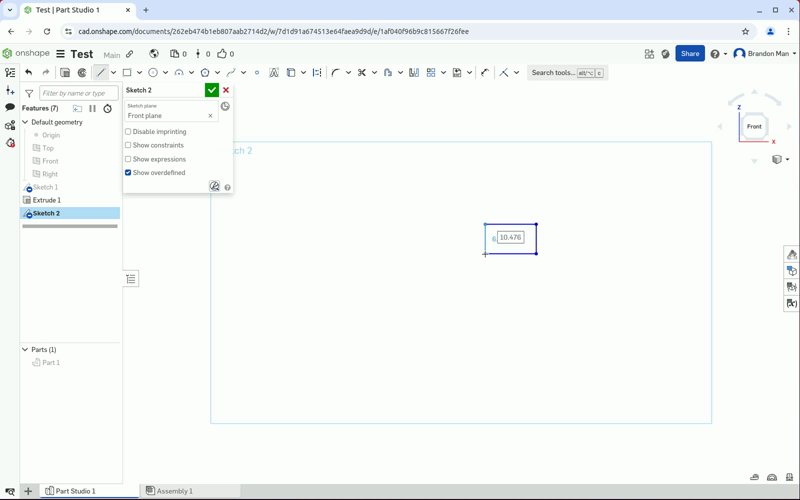
click(485, 253)
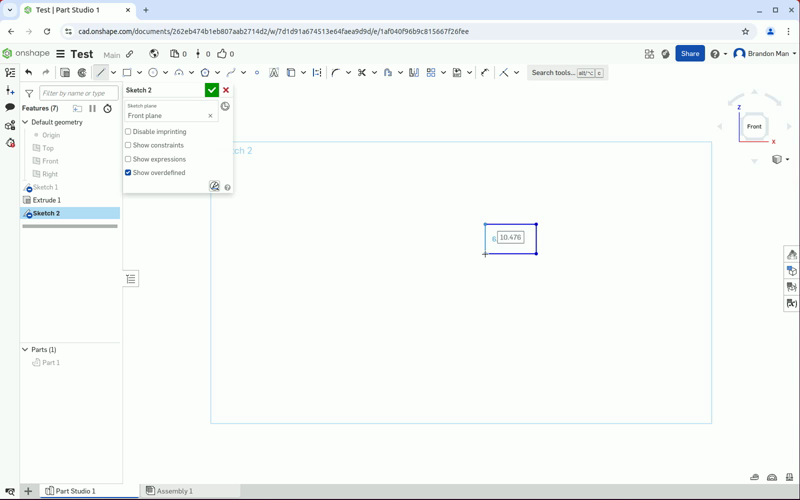
key(esc)
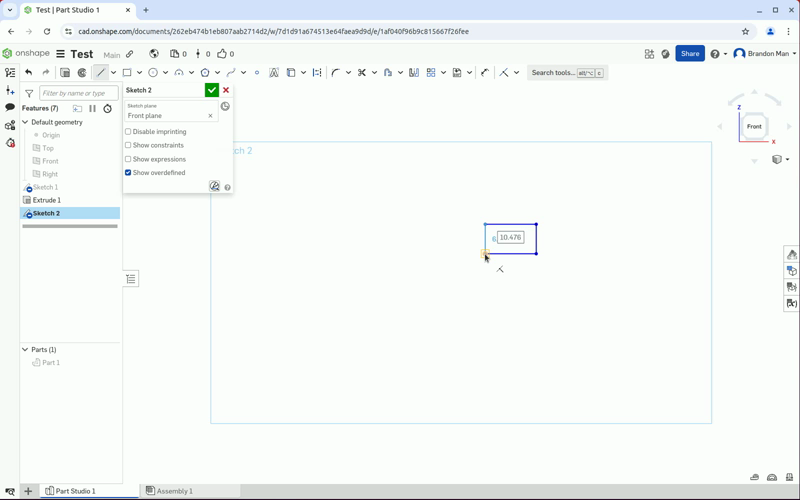
mouse_move(500, 237)
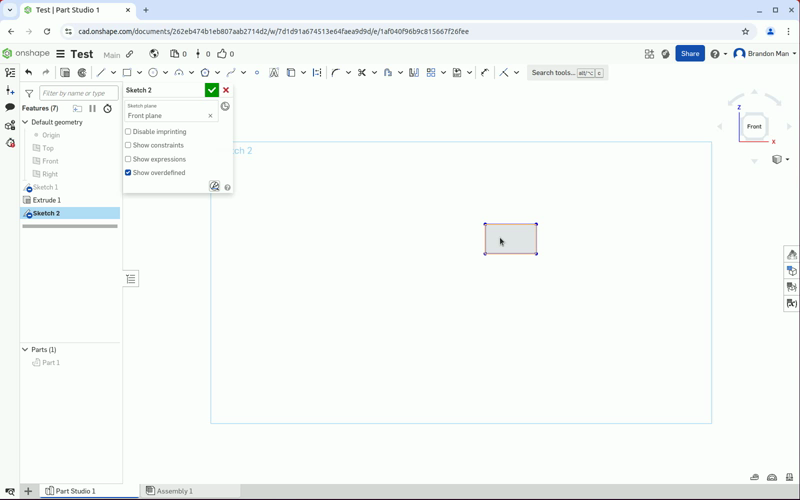
scroll(6)
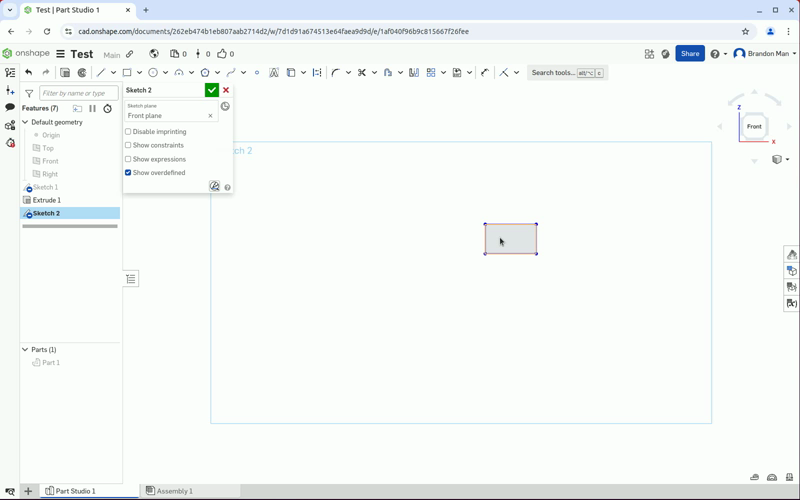
scroll(6)
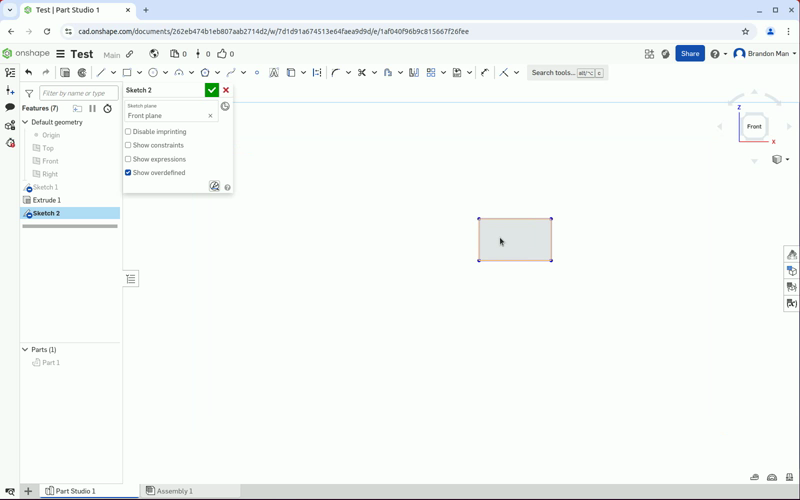
scroll(6)
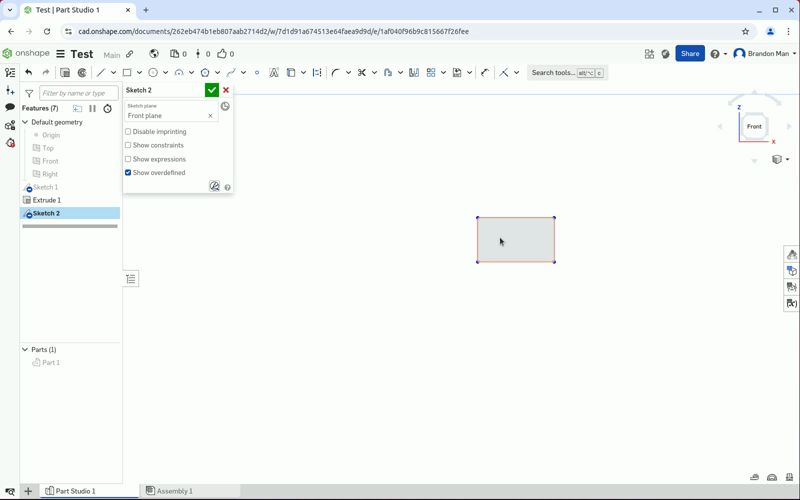
scroll(6)
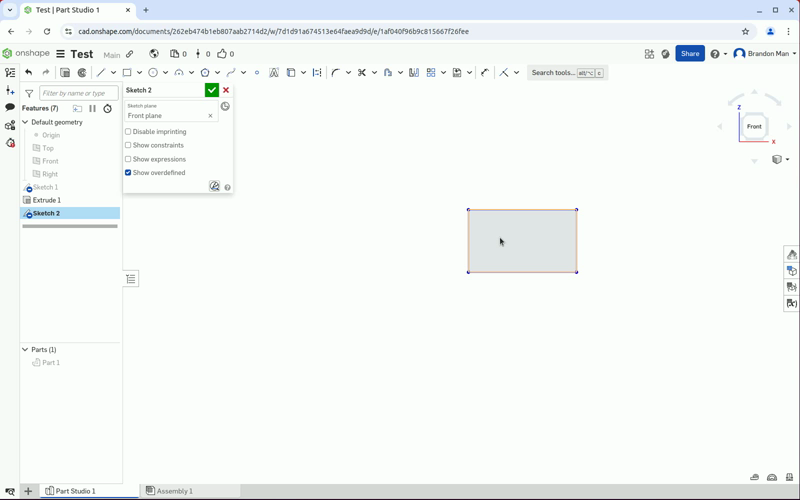
scroll(6)
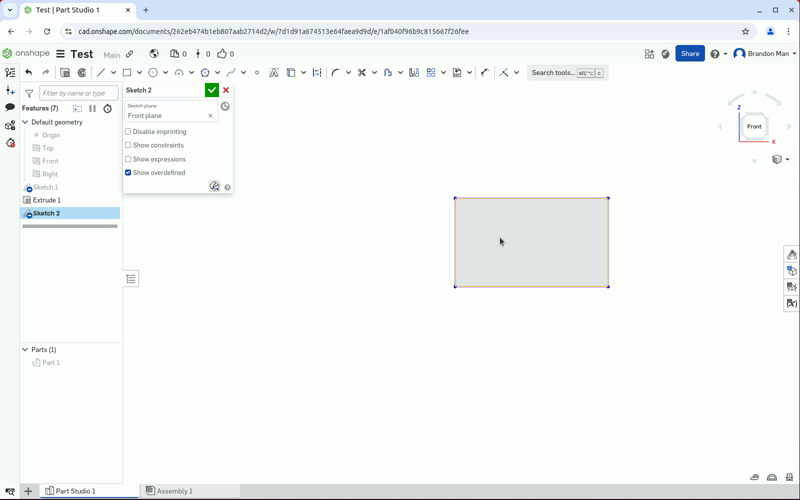
scroll(6)
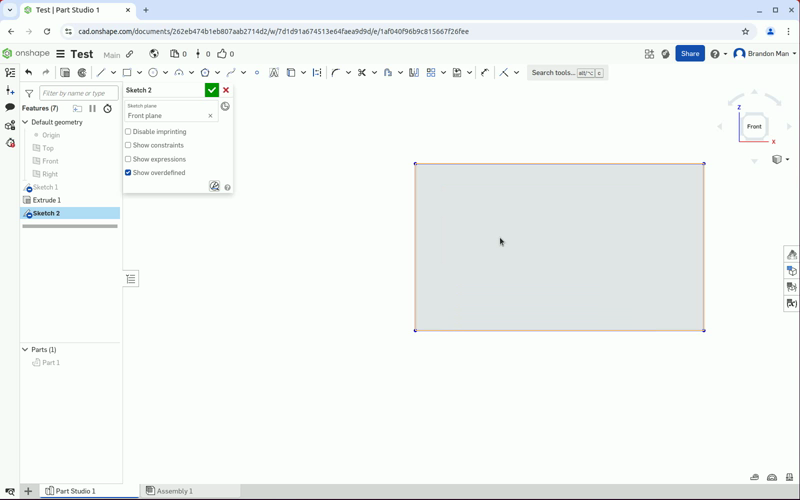
scroll(6)
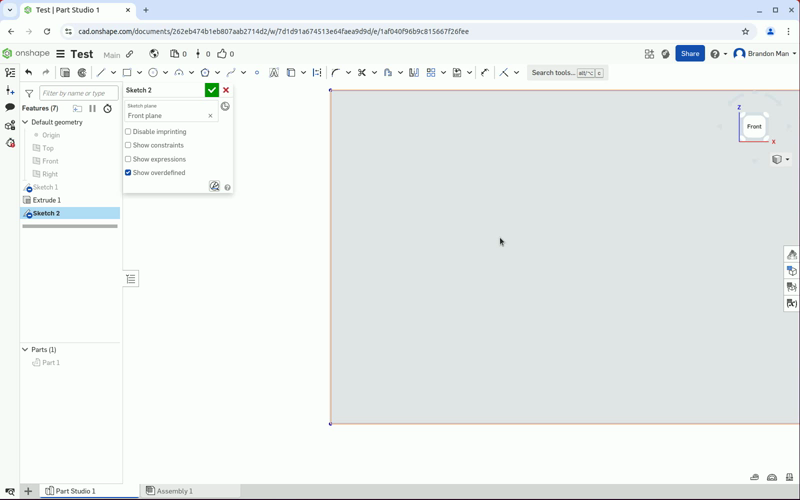
click(500, 237)
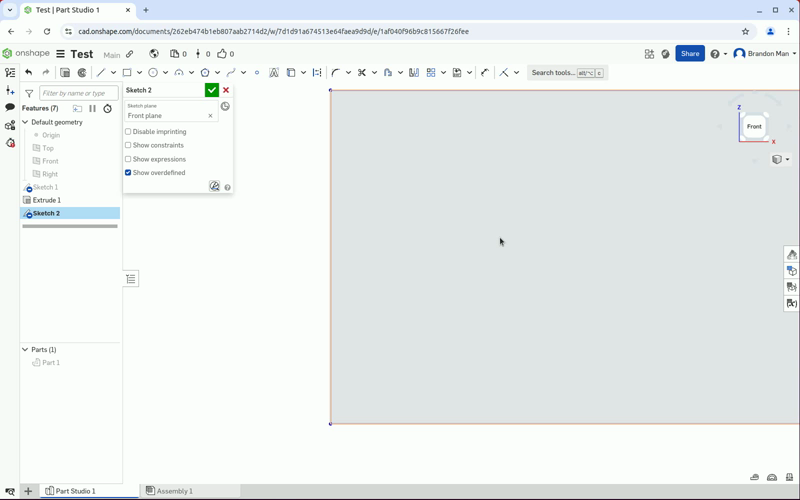
scroll(-6)
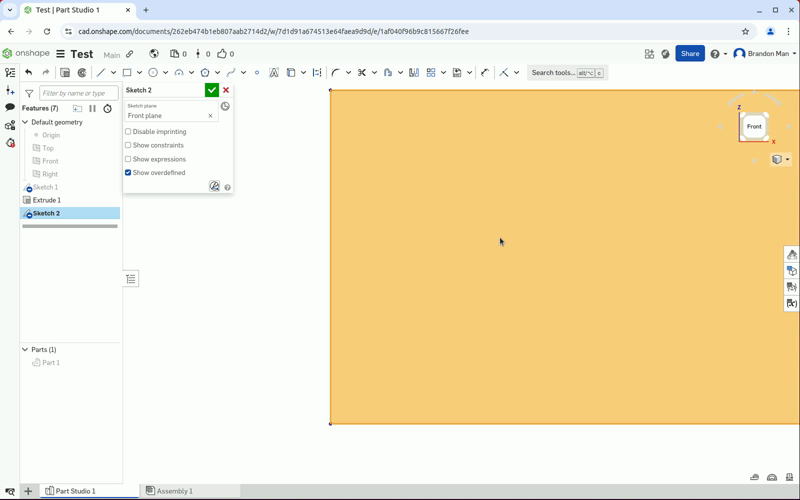
scroll(-6)
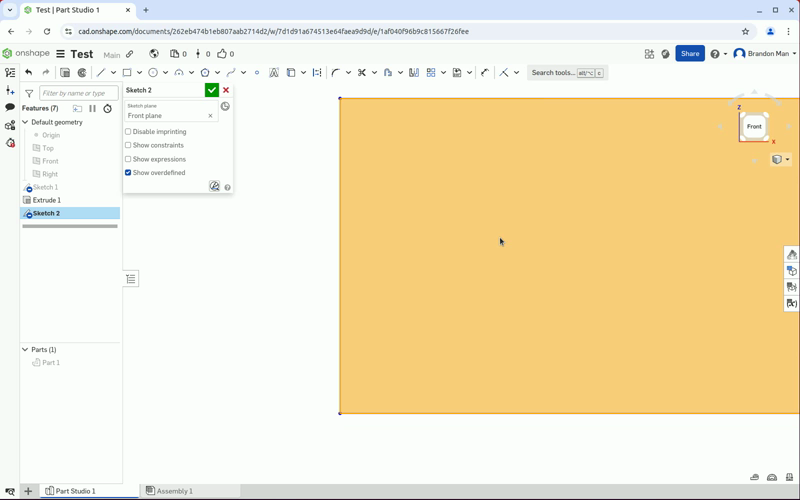
scroll(-6)
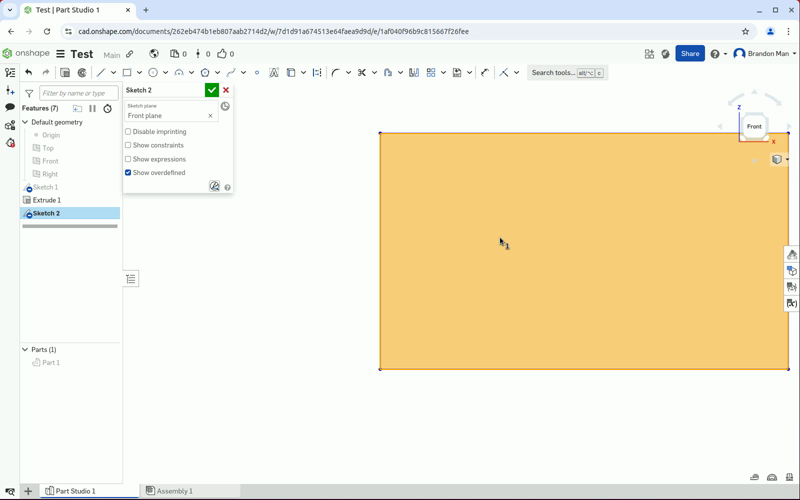
scroll(-6)
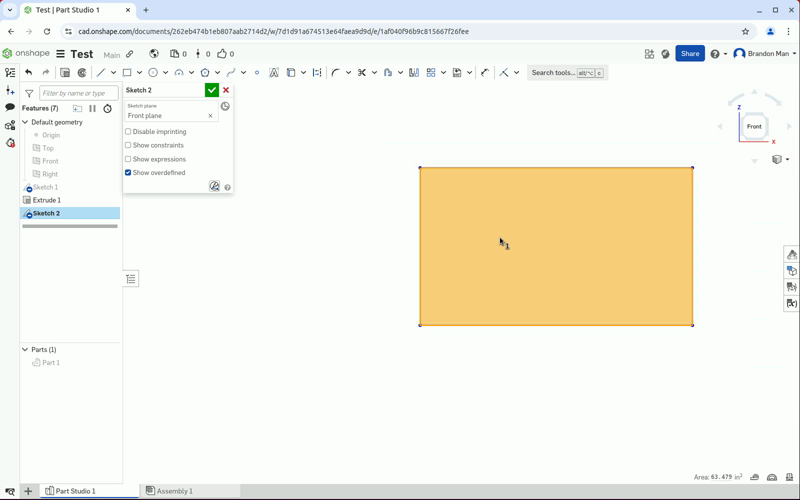
scroll(-6)
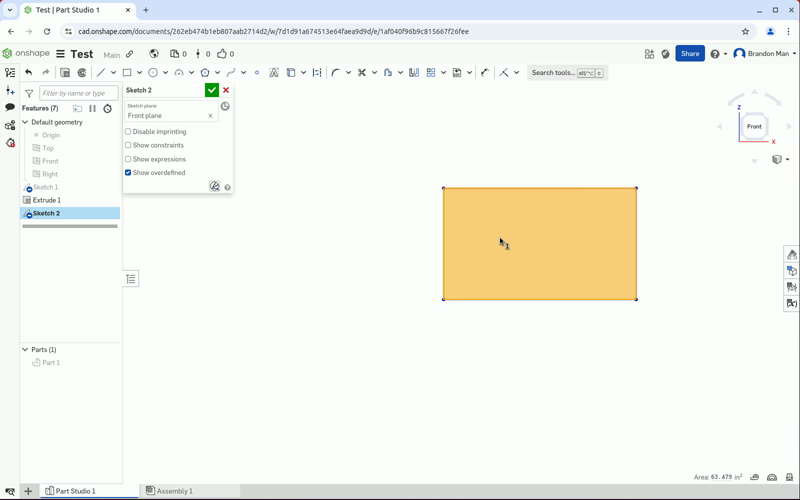
scroll(-6)
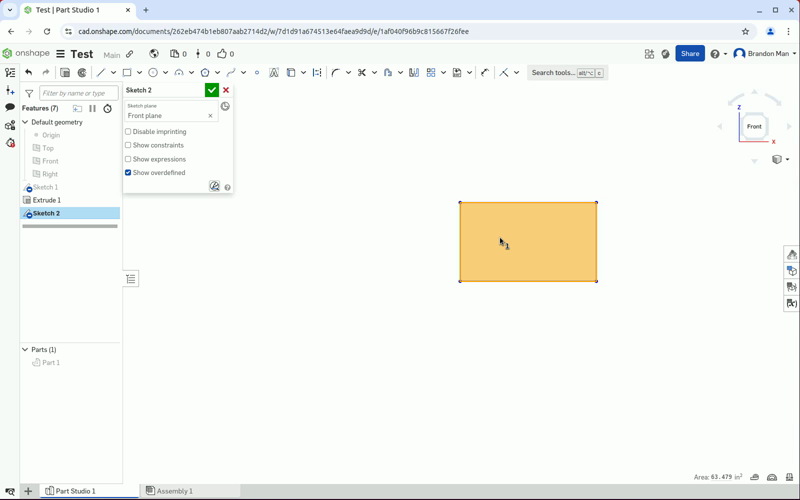
scroll(-6)
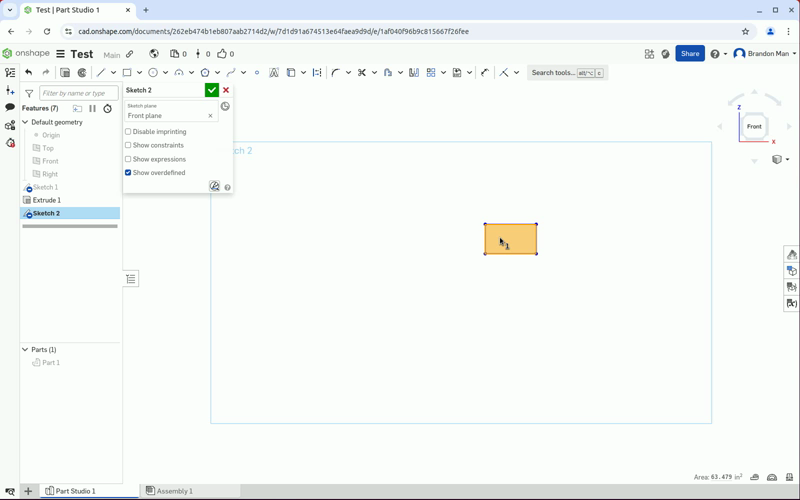
mouse_move(73, 352)
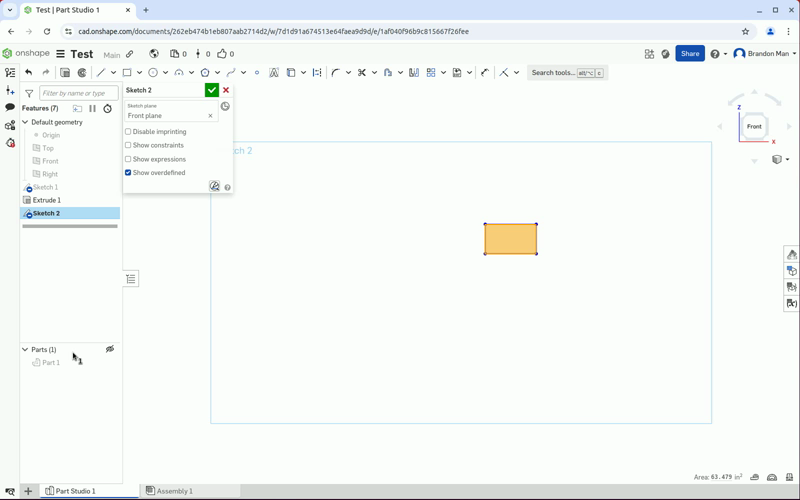
key(shift+y)
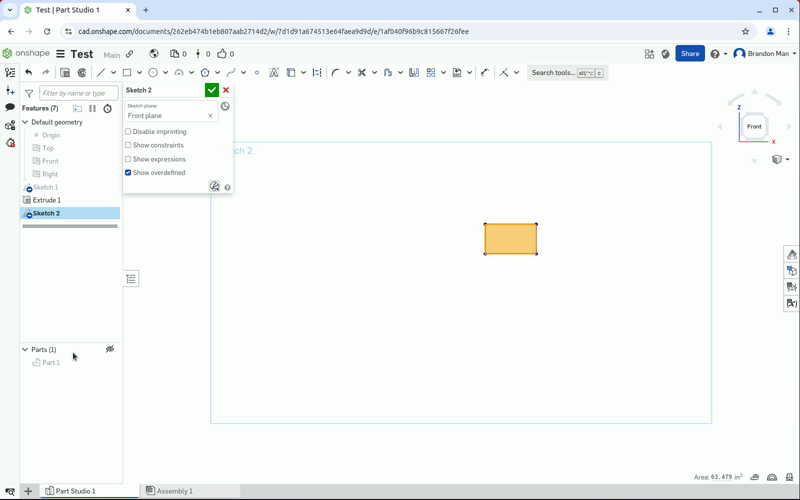
key(shift+e)
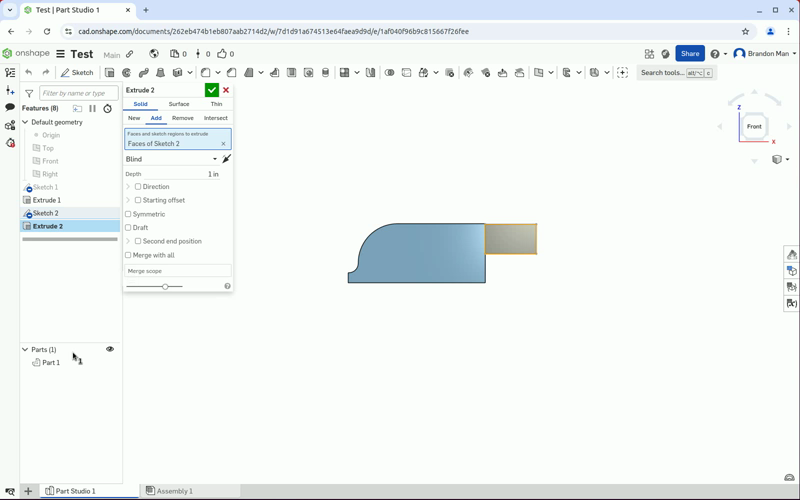
mouse_move(143, 106)
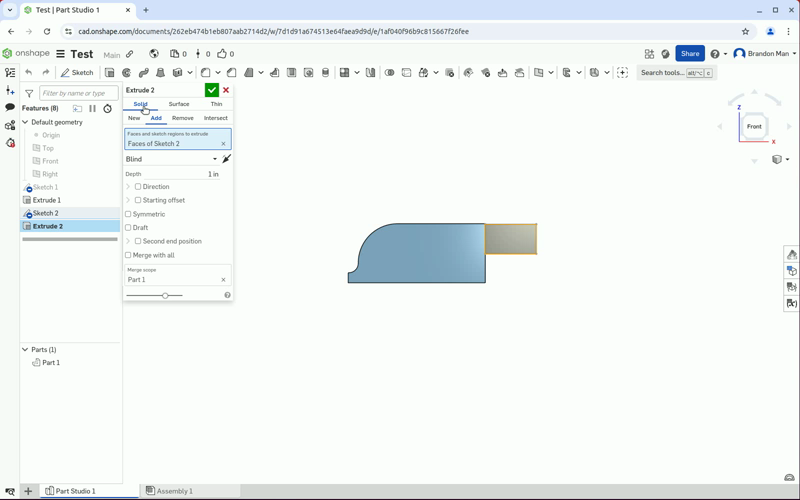
click(143, 106)
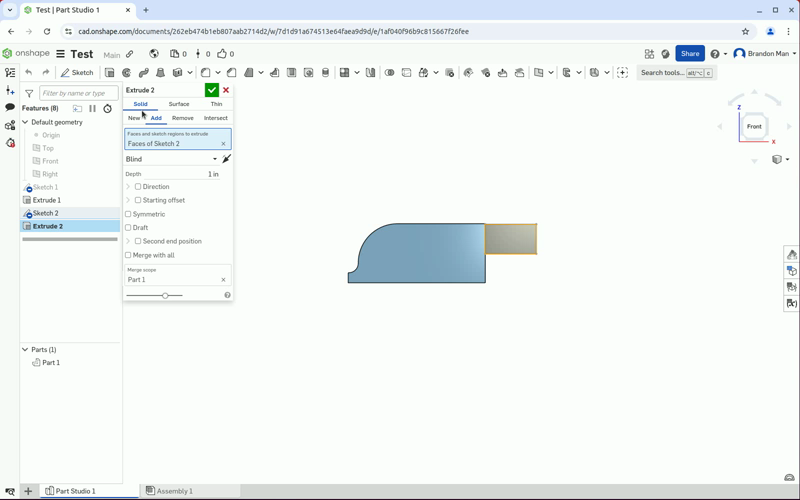
mouse_move(137, 120)
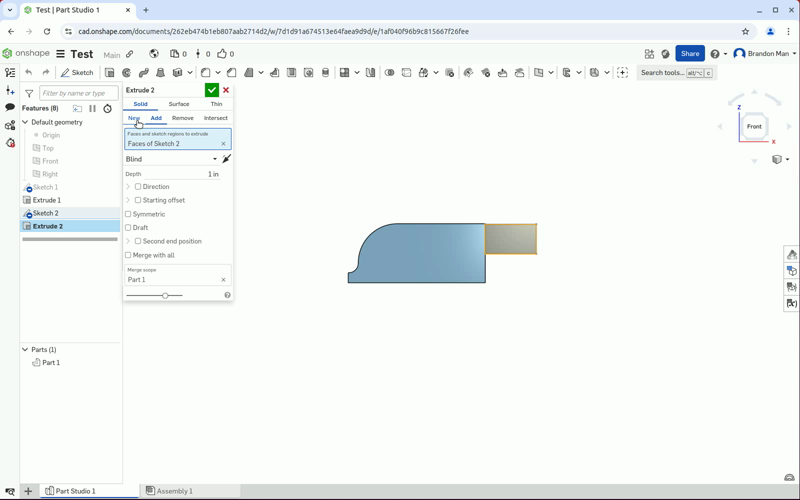
click(137, 120)
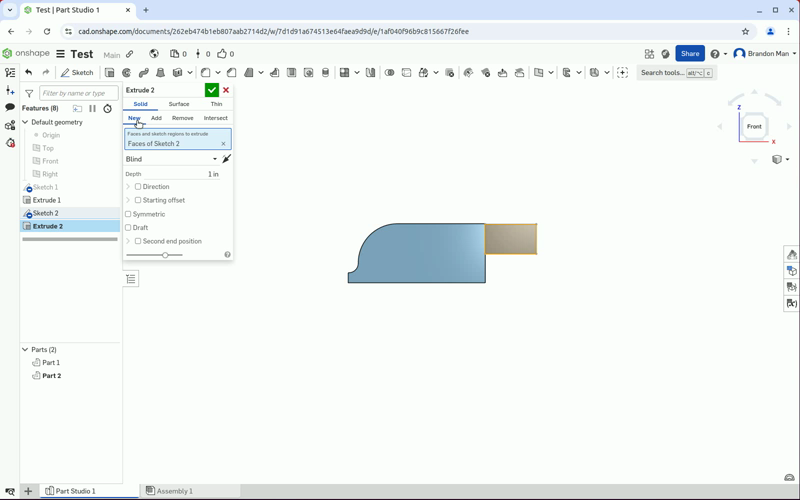
key(tab, 4)
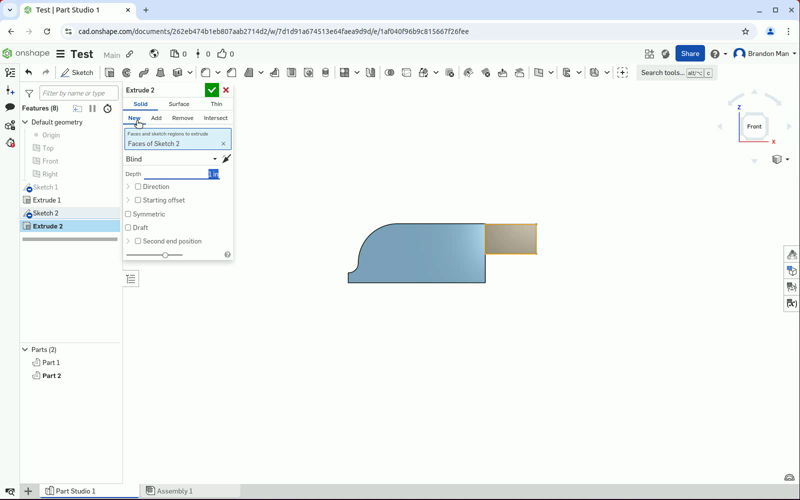
text(7.943)
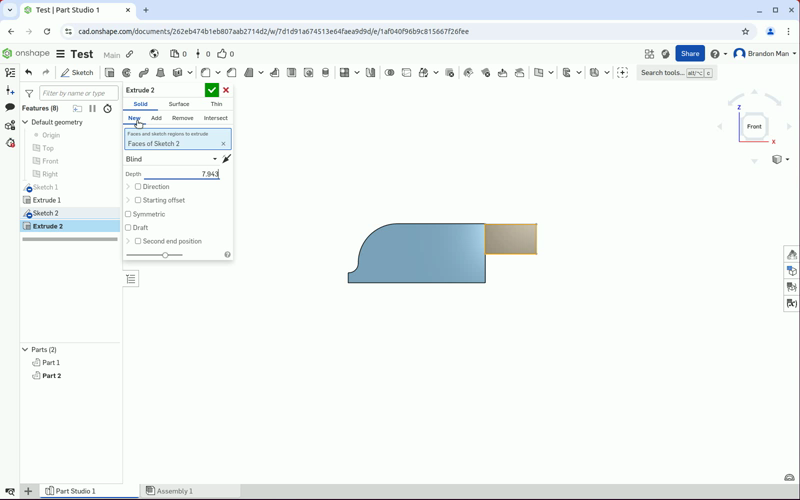
key(enter)
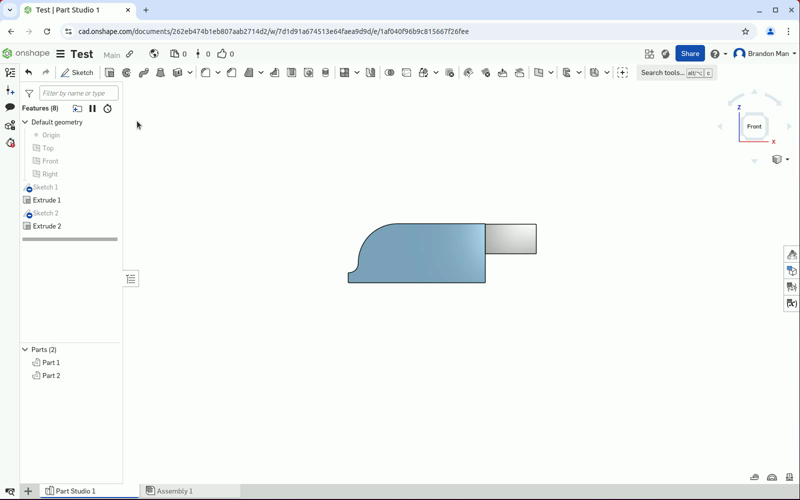
key(shift+h)
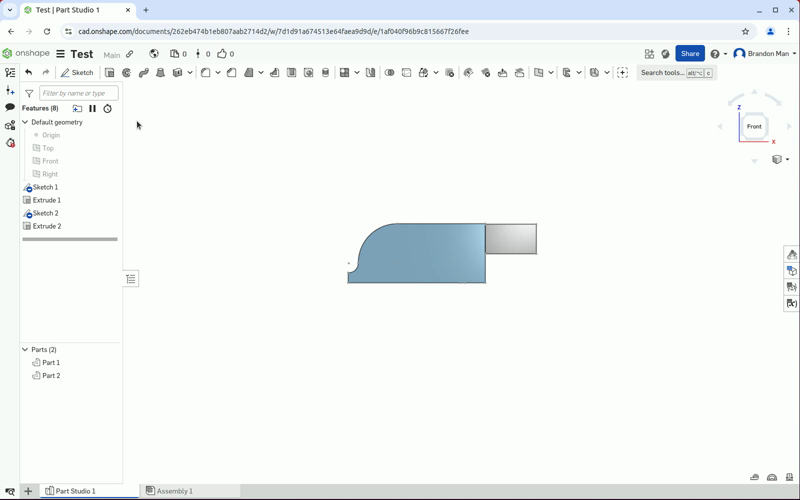
key(shift+h)
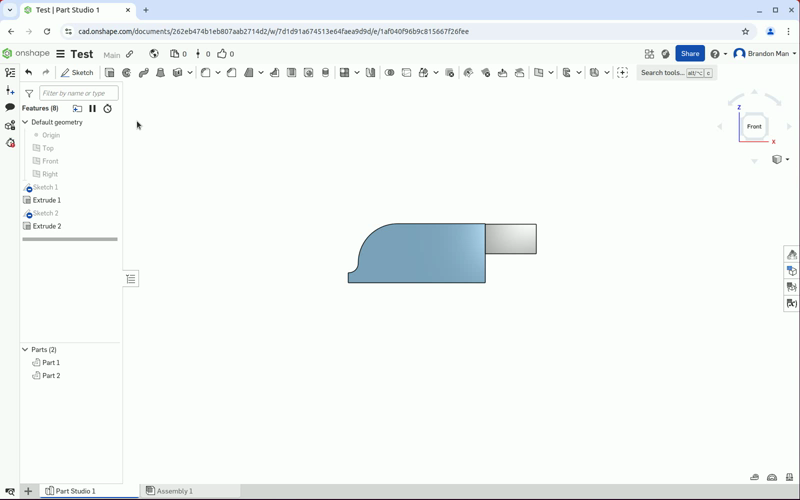
mouse_move(73, 189)
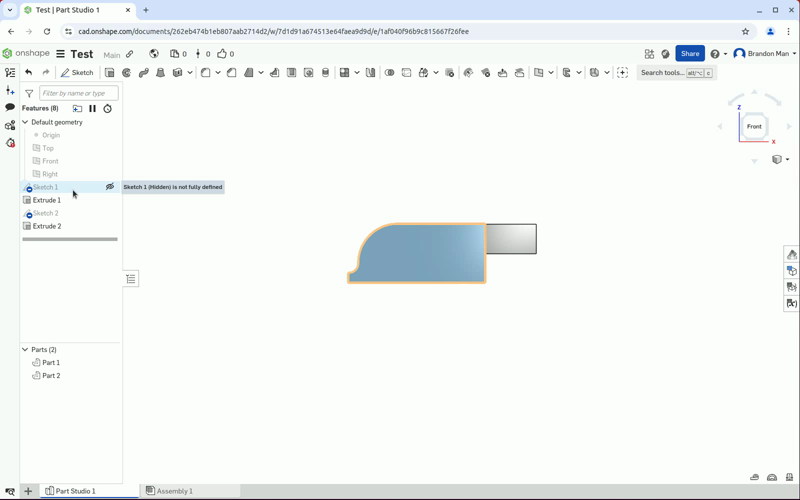
click(73, 189)
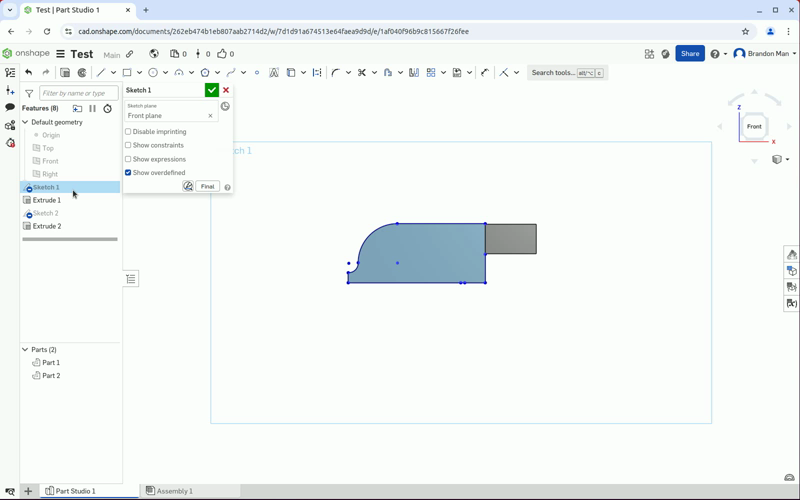
mouse_move(229, 92)
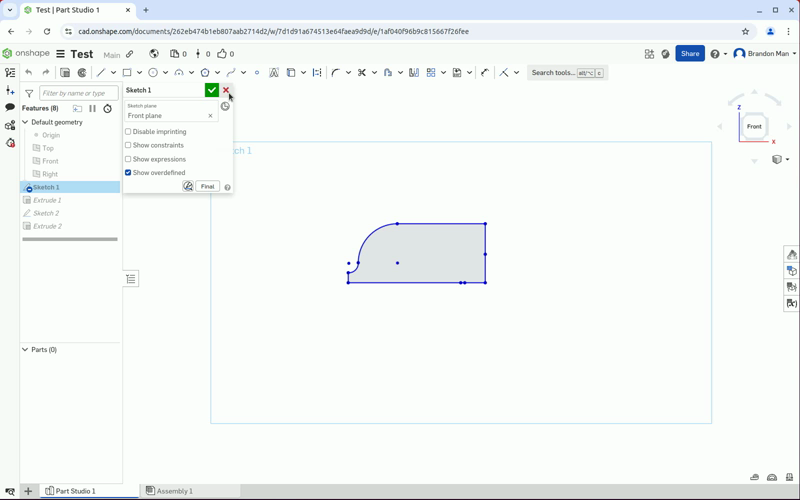
click(229, 92)
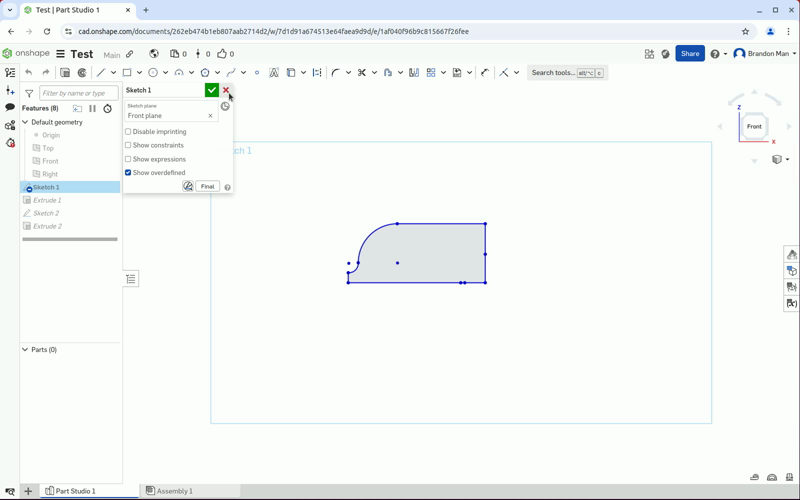
key(shift+s)
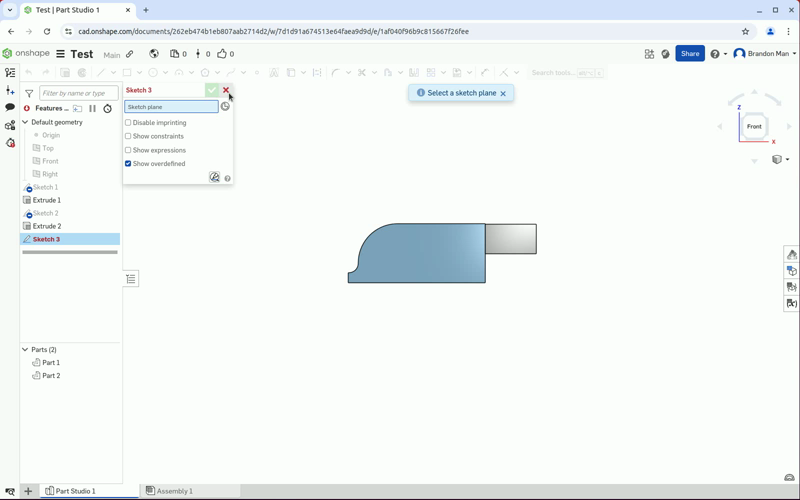
mouse_move(73, 163)
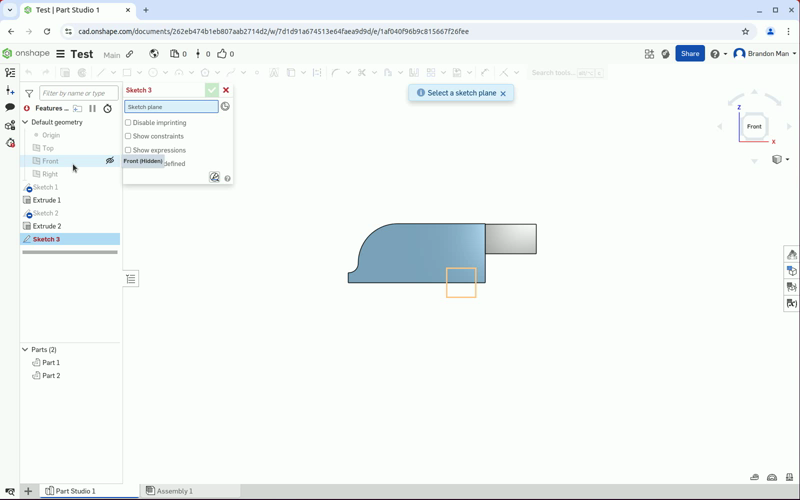
click(73, 163)
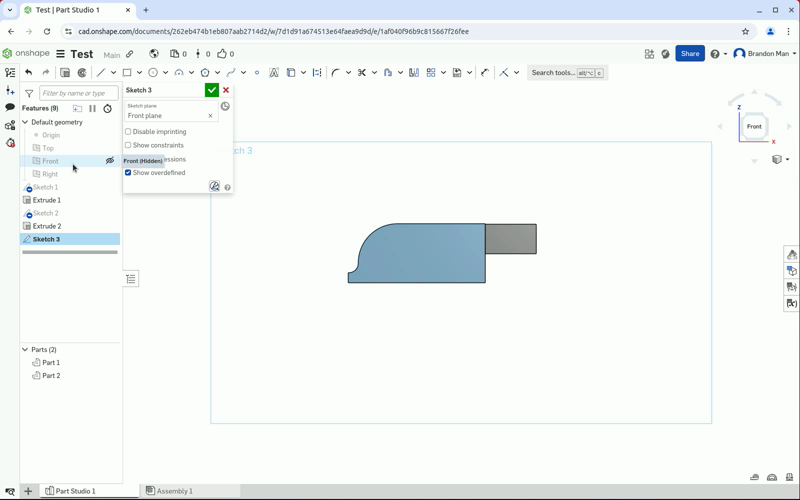
mouse_move(73, 352)
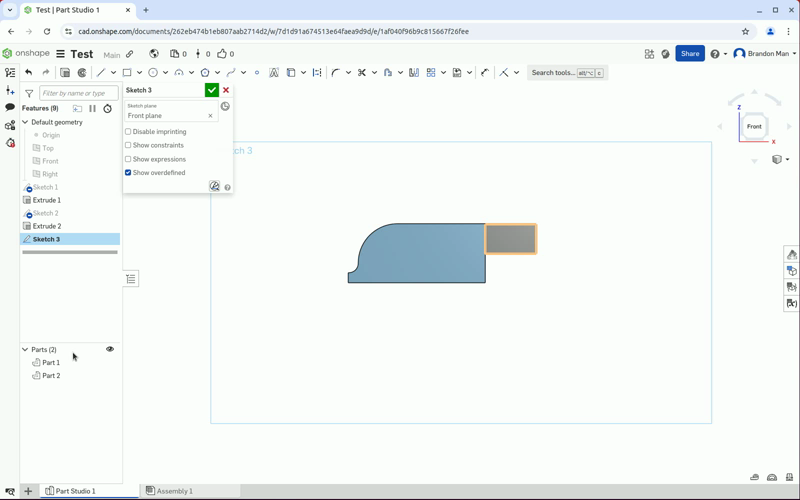
key(y)
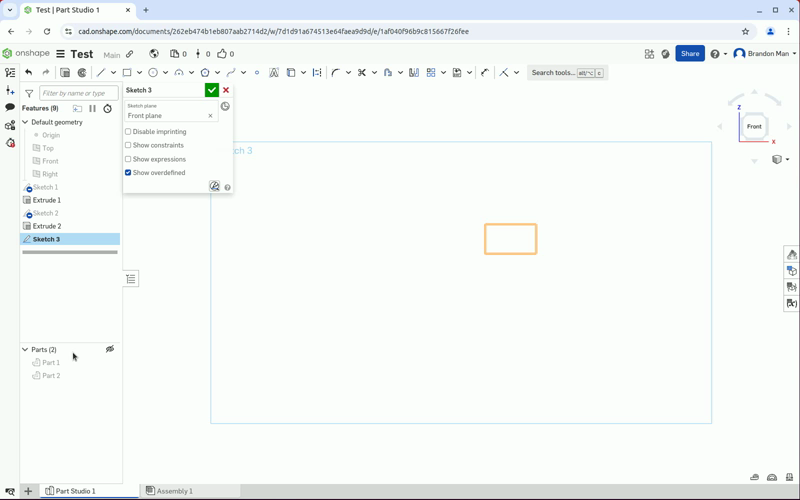
key(l)
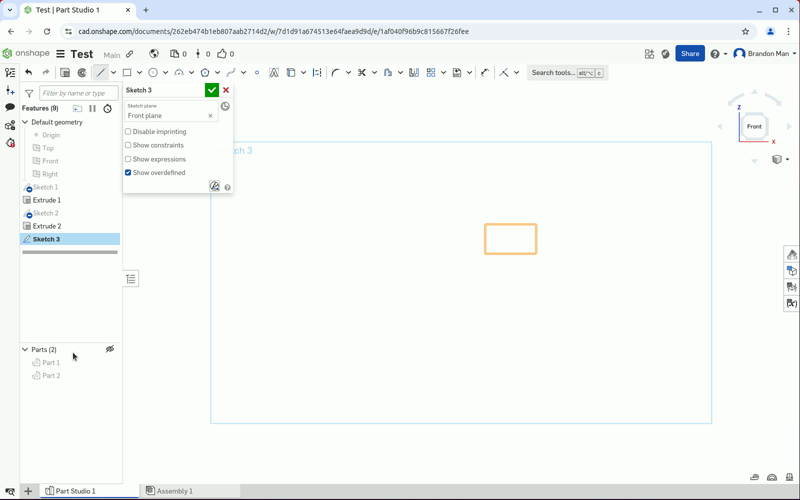
key_down(shift)
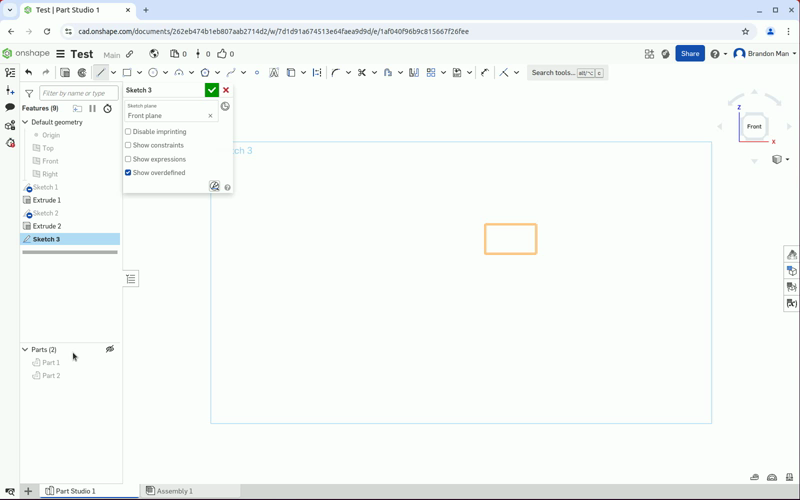
mouse_move(485, 282)
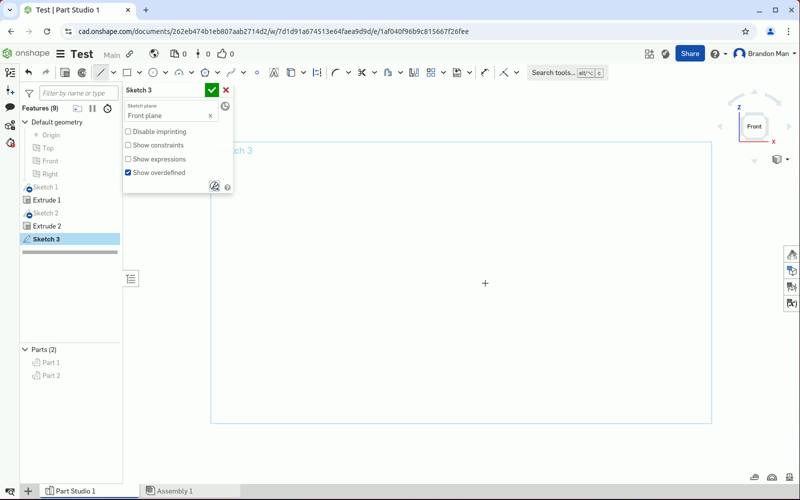
click(485, 282)
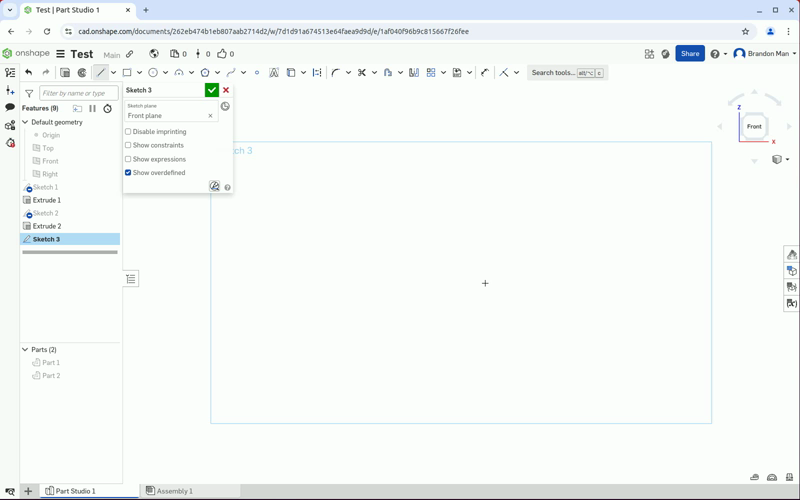
key_up(shift)
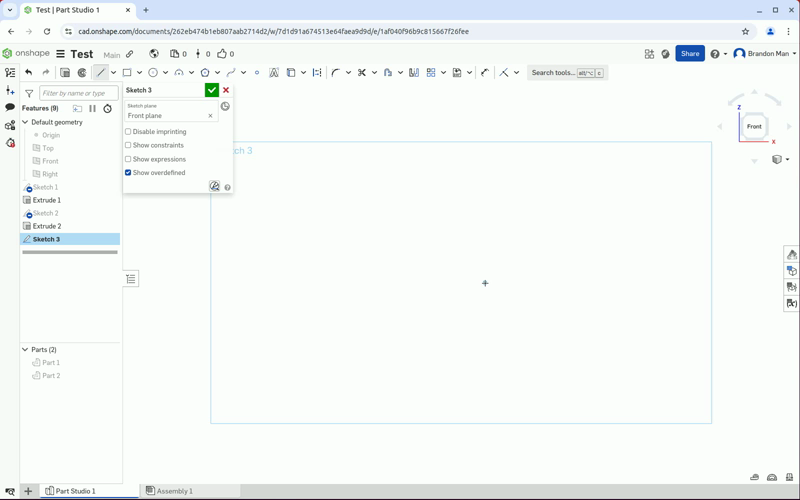
key_down(shift)
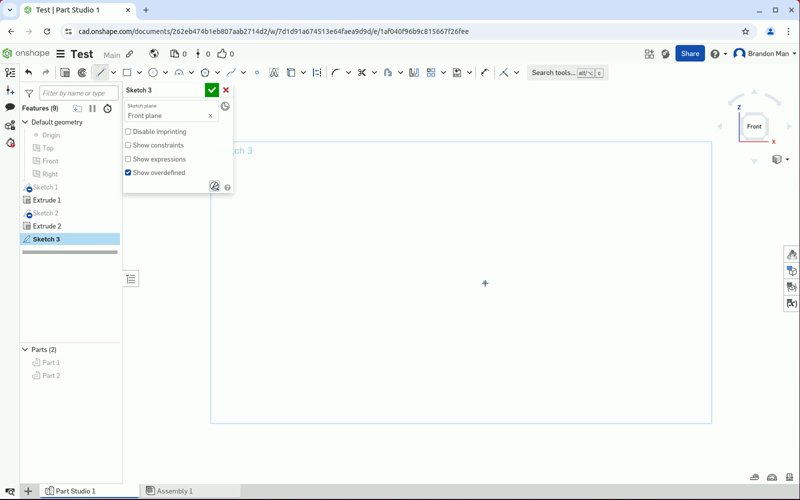
mouse_move(515, 282)
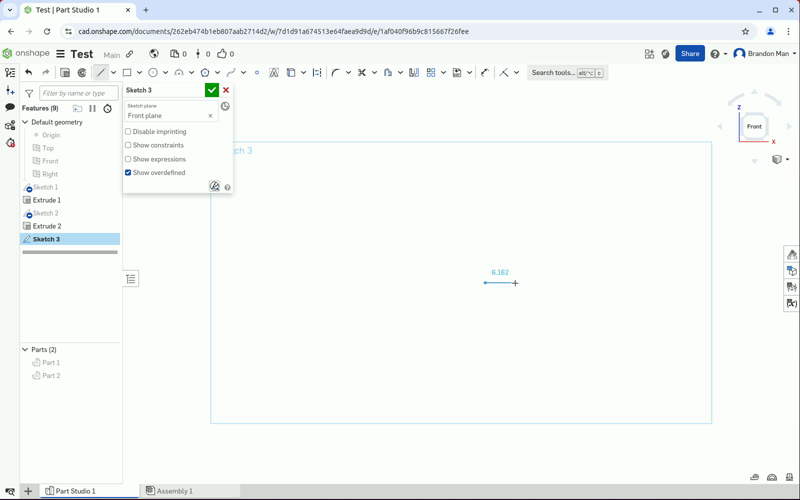
mouse_move(536, 282)
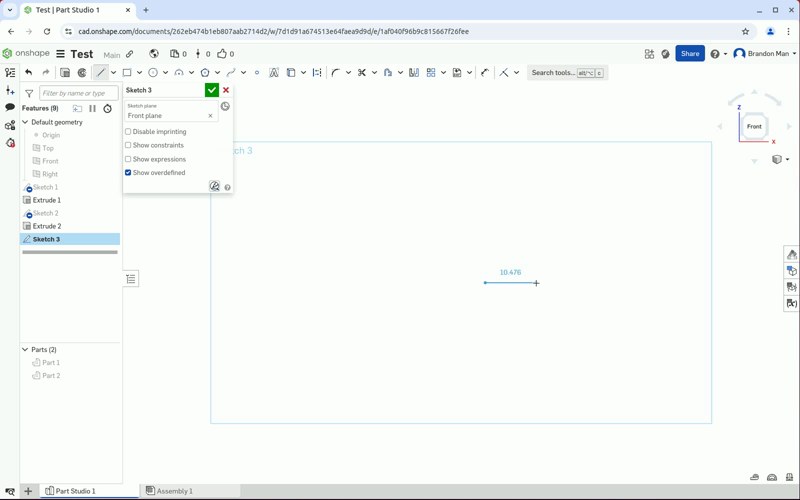
click(536, 282)
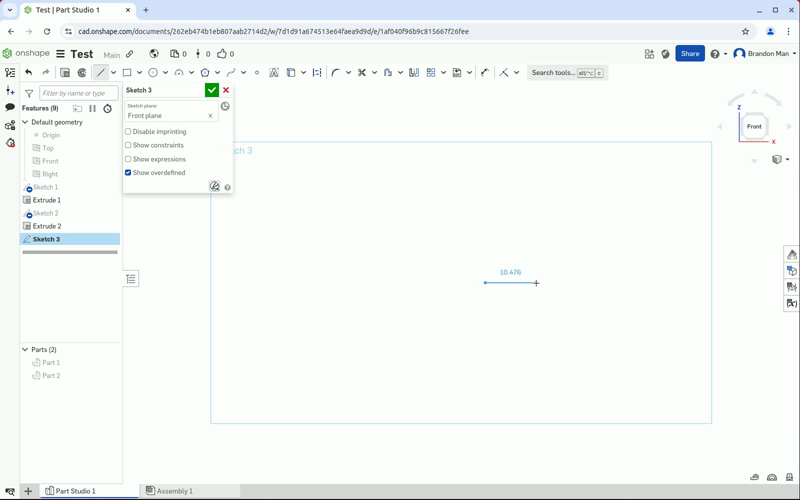
key_up(shift)
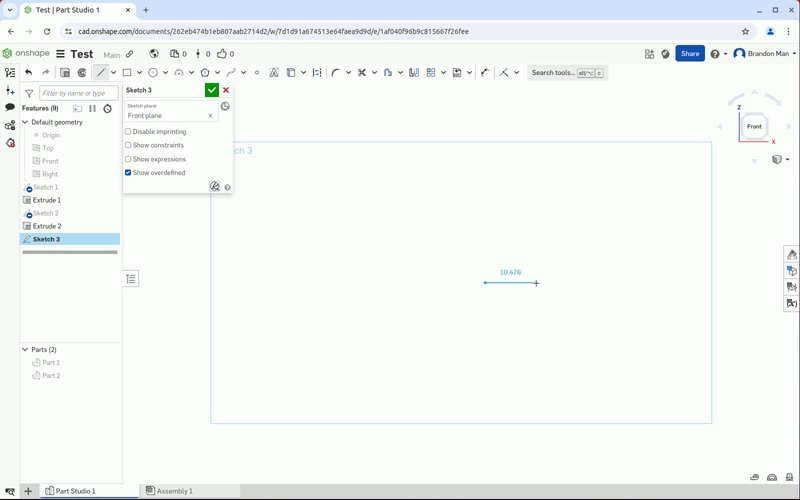
key_down(shift)
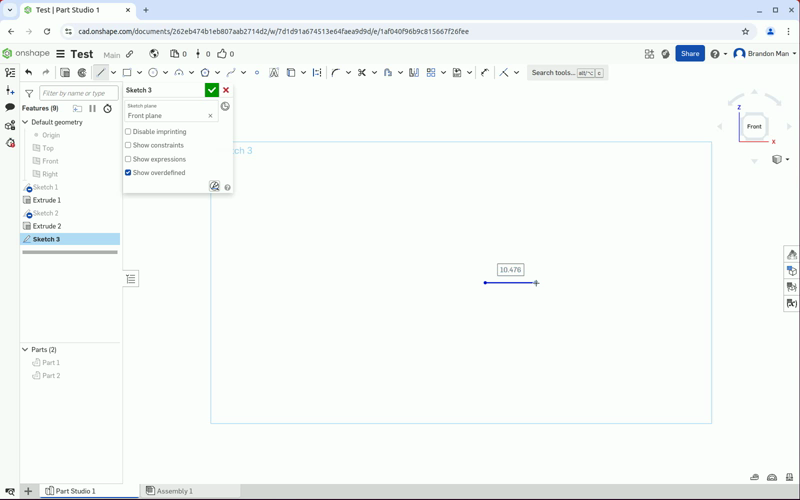
mouse_move(566, 282)
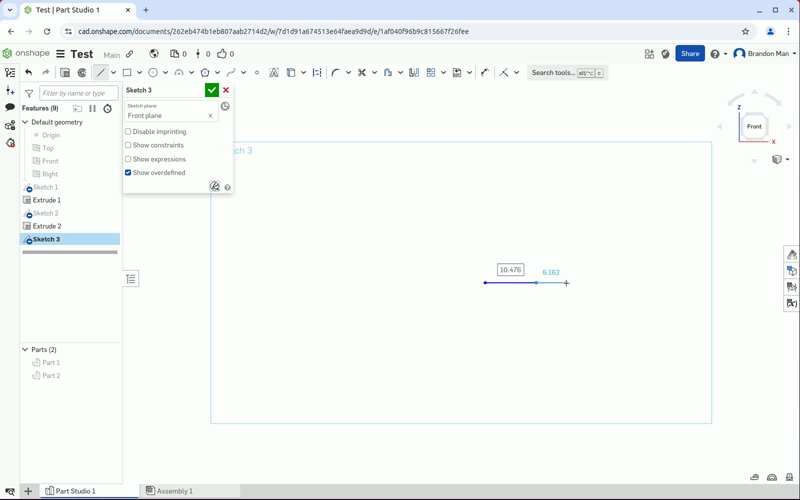
mouse_move(536, 253)
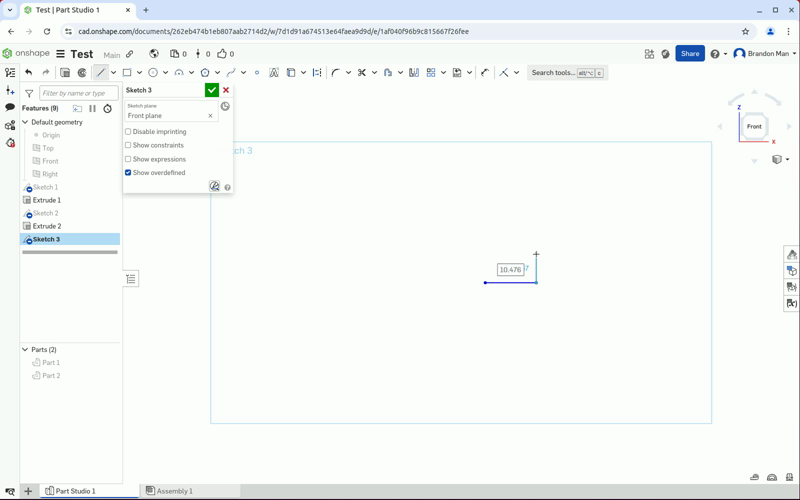
click(536, 253)
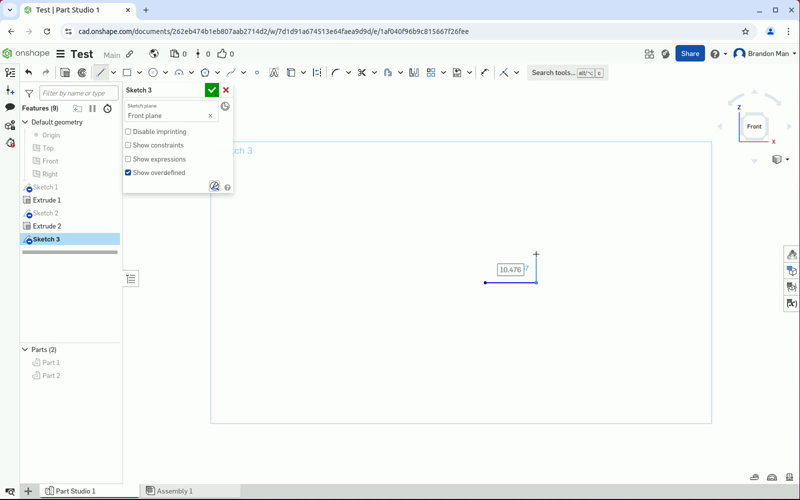
key_up(shift)
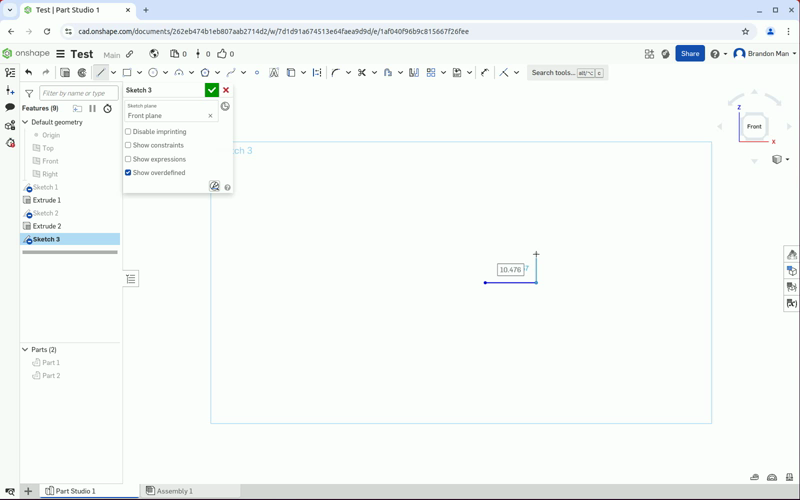
key_down(shift)
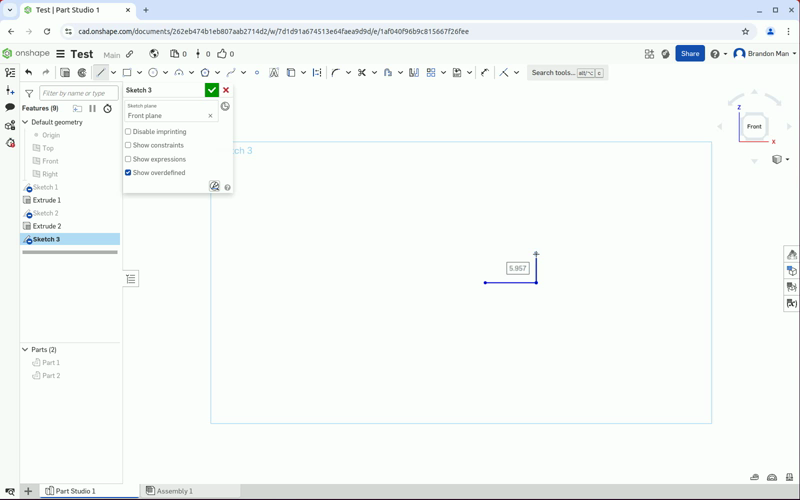
mouse_move(566, 253)
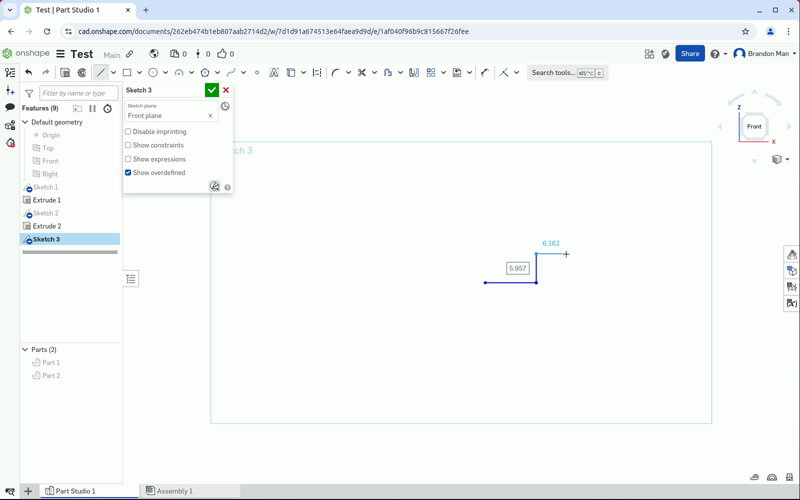
mouse_move(485, 253)
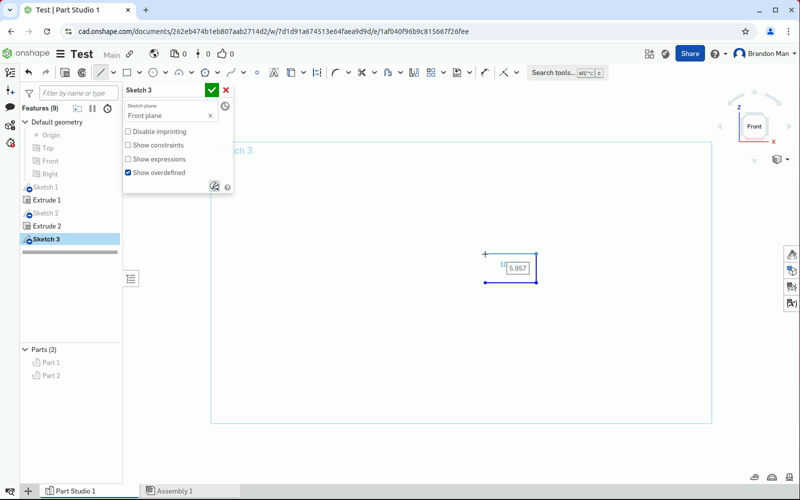
click(485, 253)
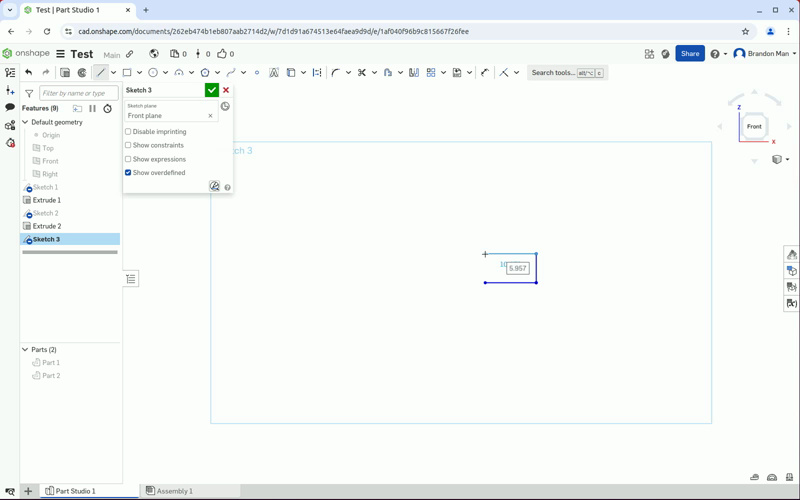
key_up(shift)
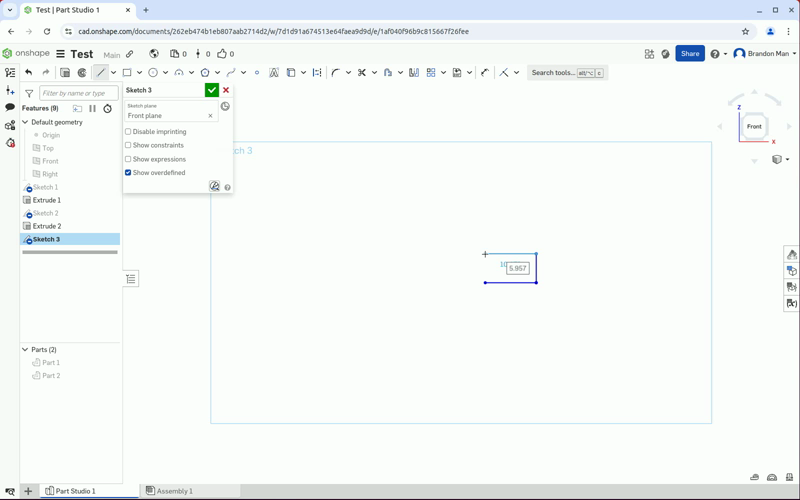
mouse_move(515, 253)
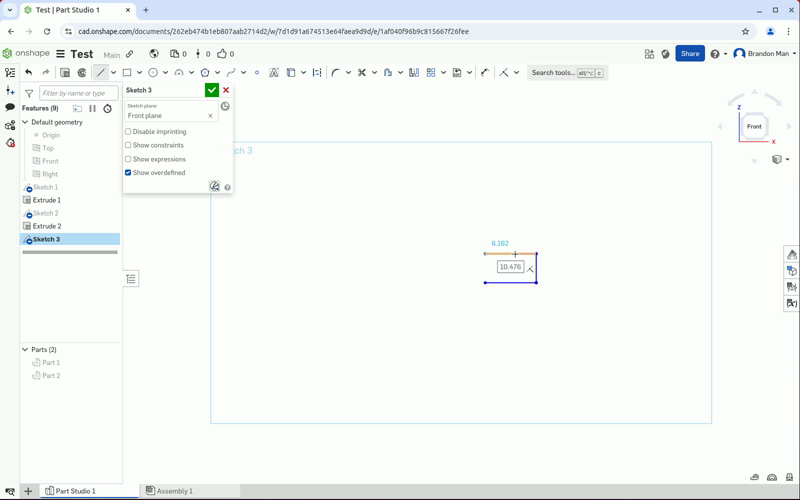
key_down(shift)
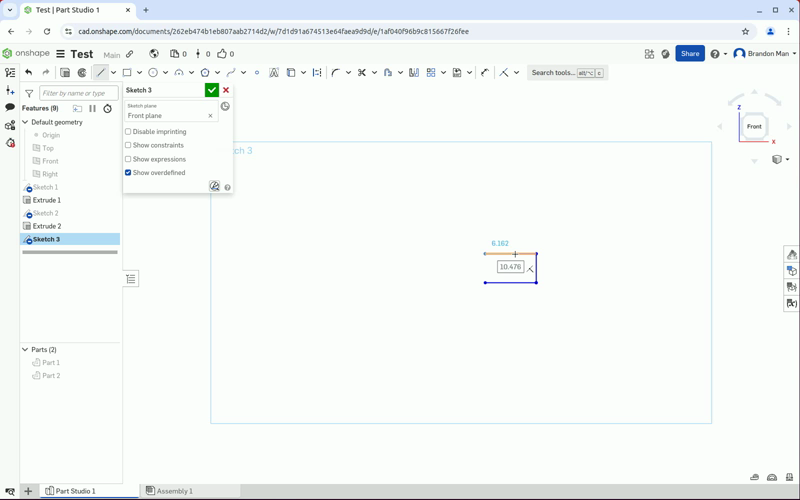
mouse_move(485, 282)
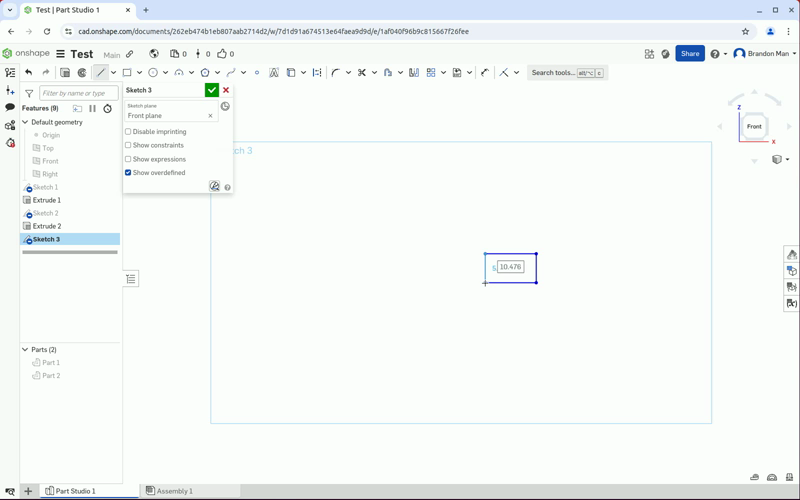
key_up(shift)
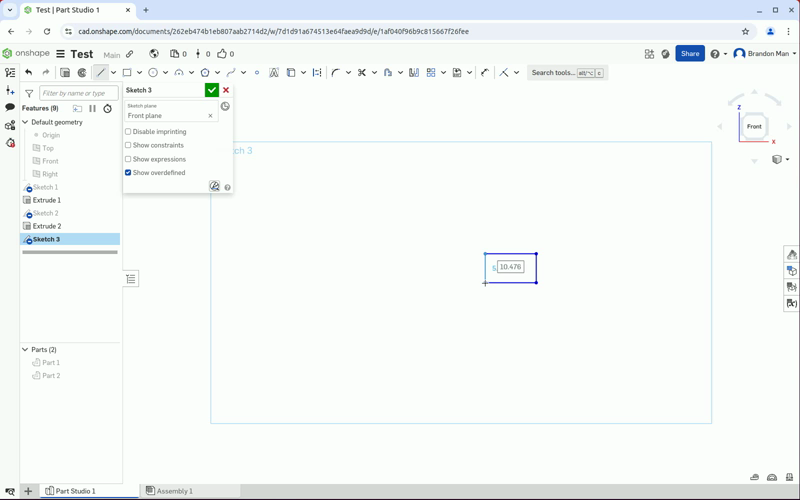
click(485, 282)
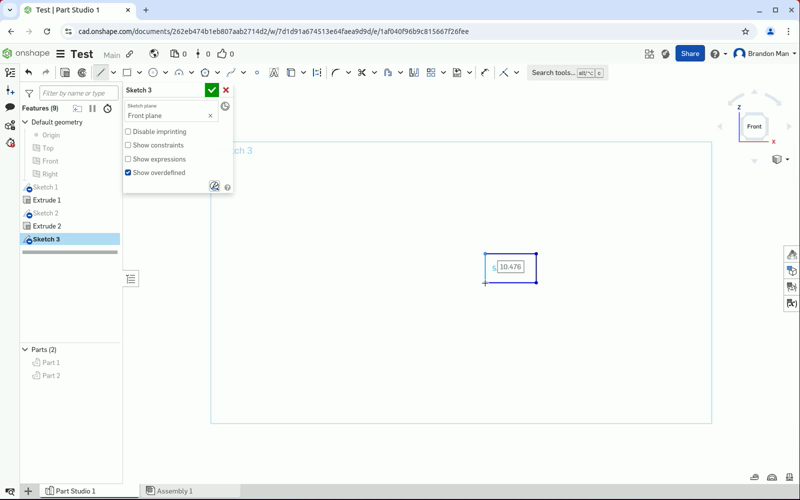
key(esc)
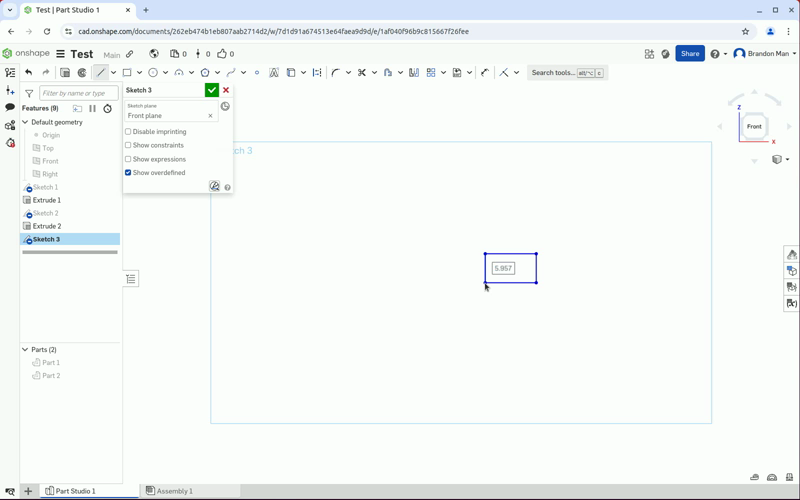
mouse_move(493, 256)
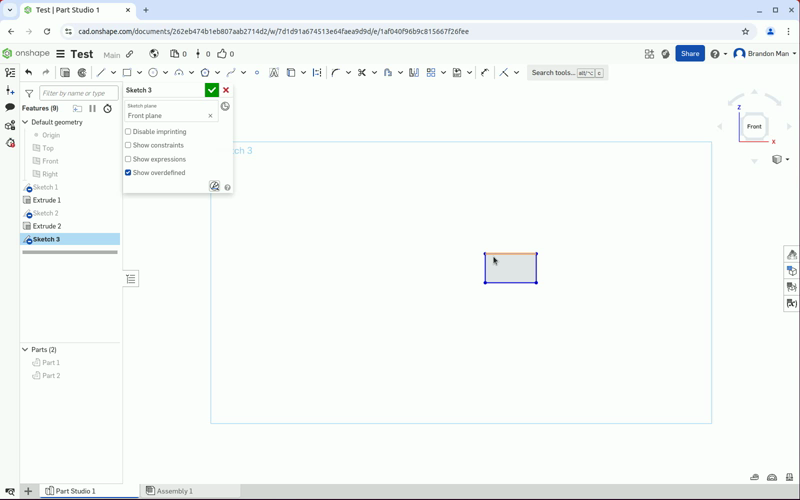
scroll(6)
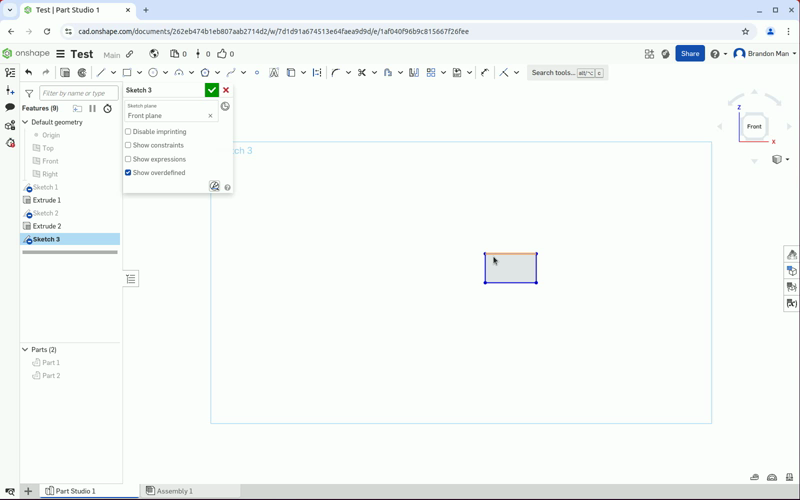
scroll(6)
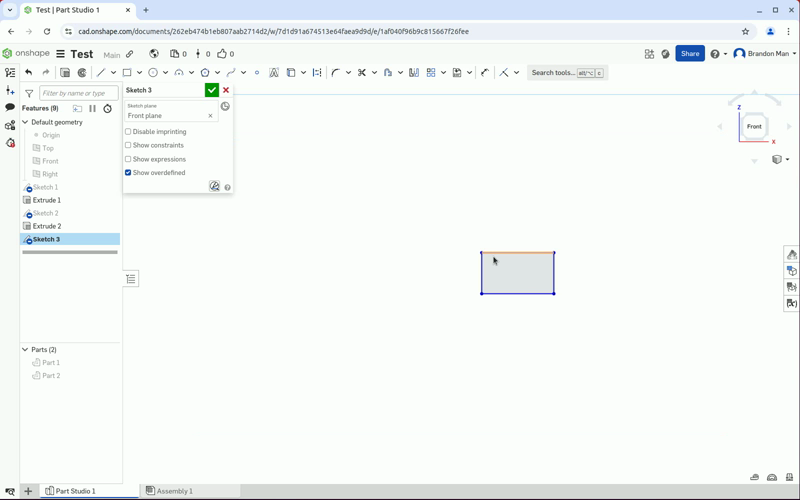
scroll(6)
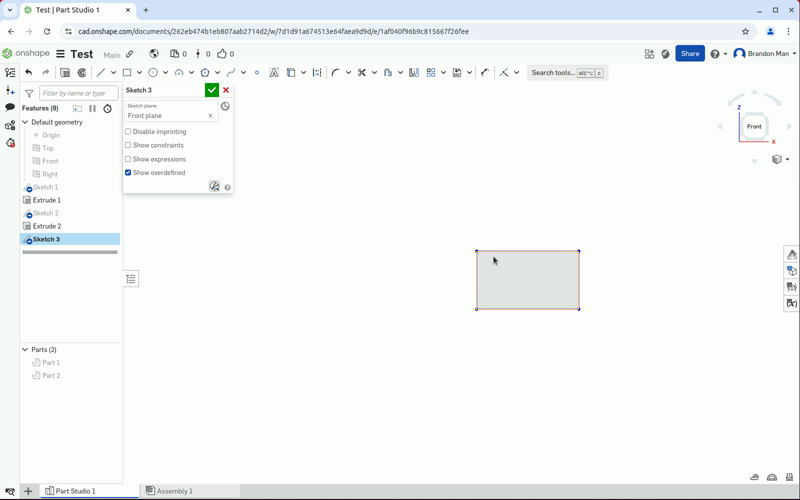
scroll(6)
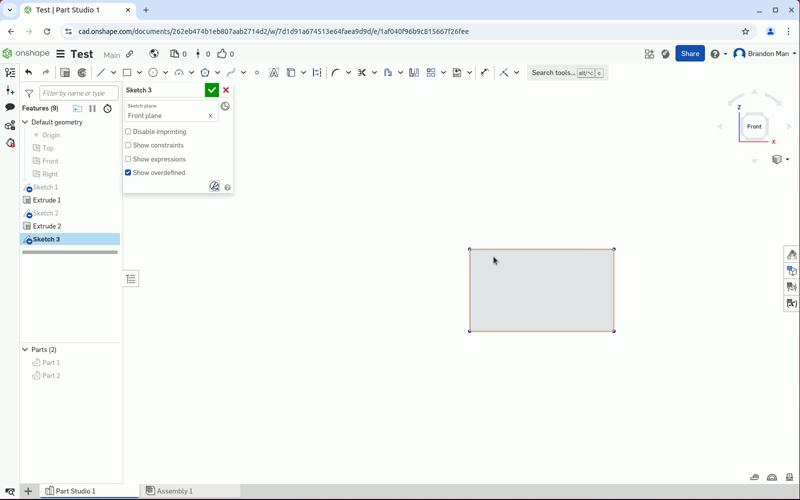
scroll(6)
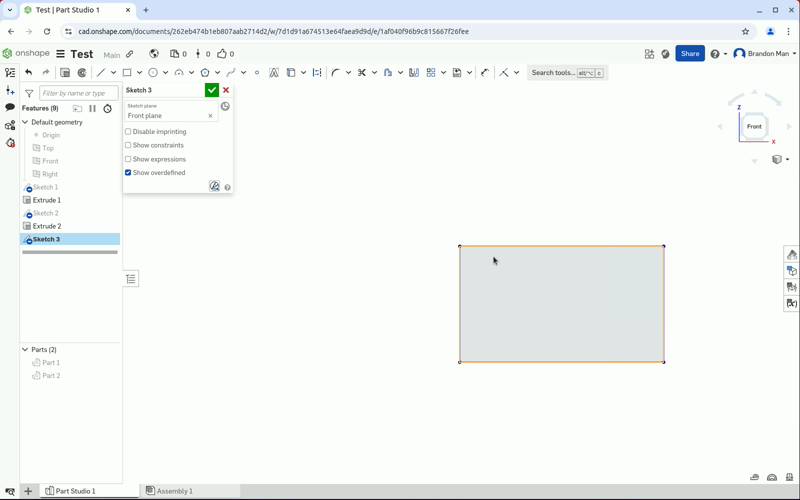
scroll(6)
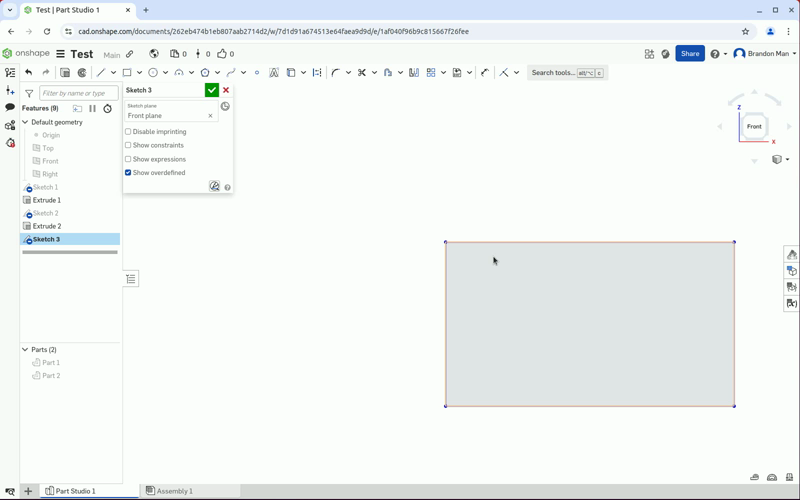
scroll(6)
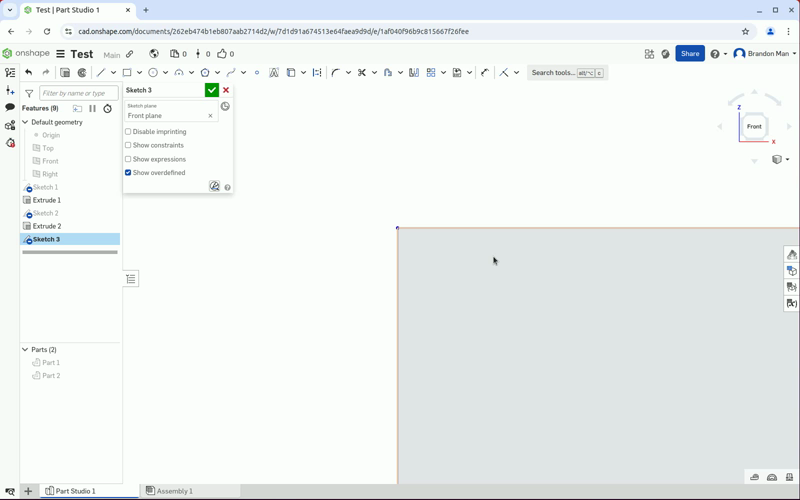
click(493, 256)
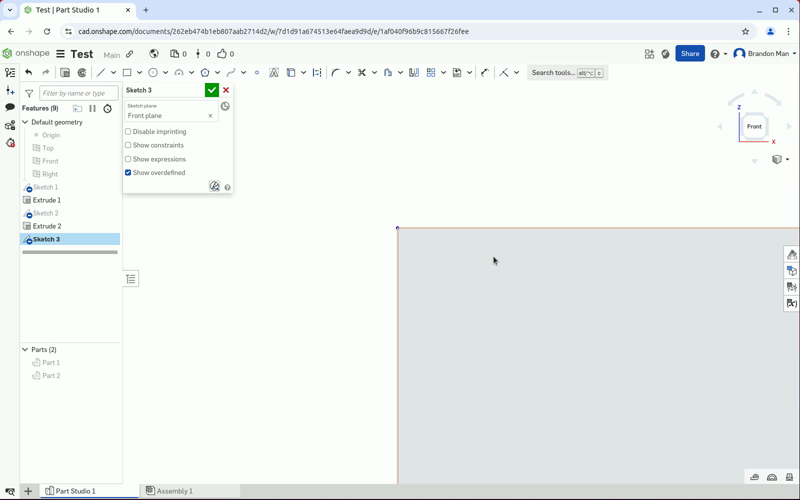
scroll(-6)
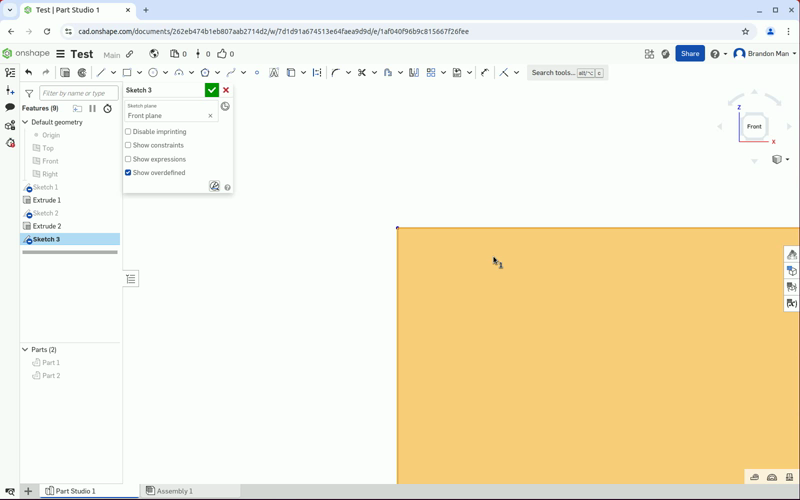
scroll(-6)
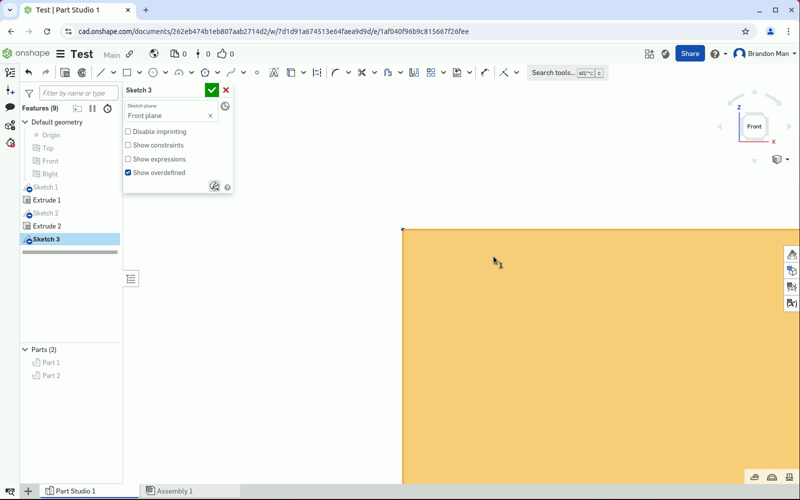
scroll(-6)
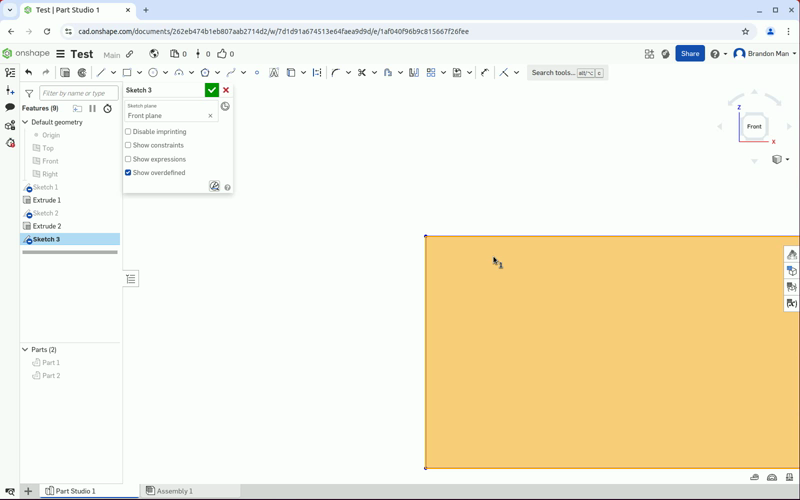
scroll(-6)
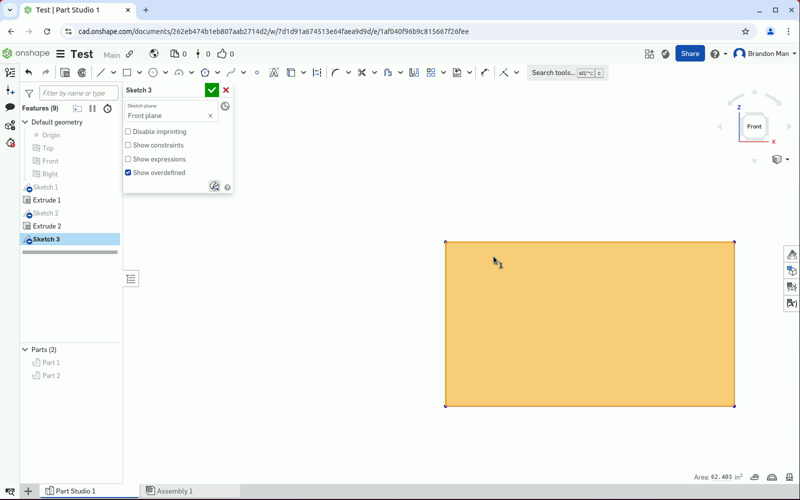
scroll(-6)
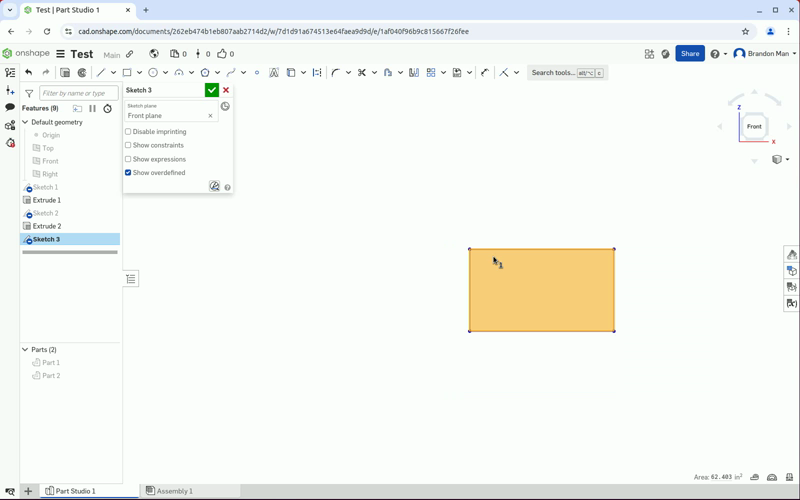
scroll(-6)
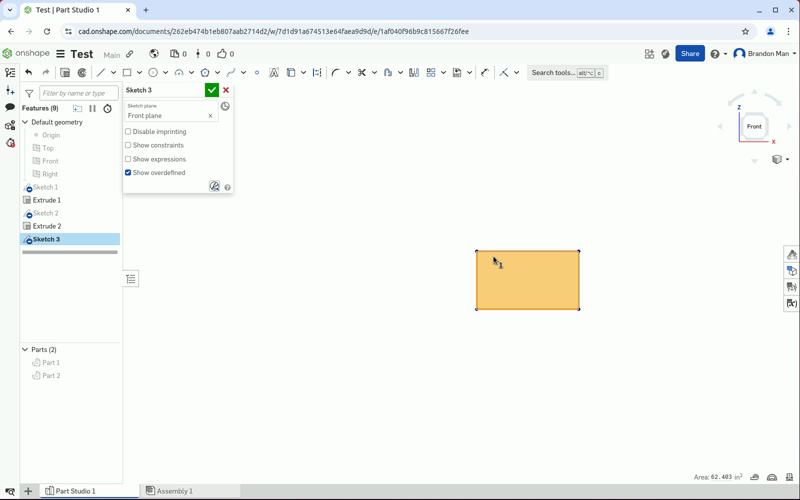
scroll(-6)
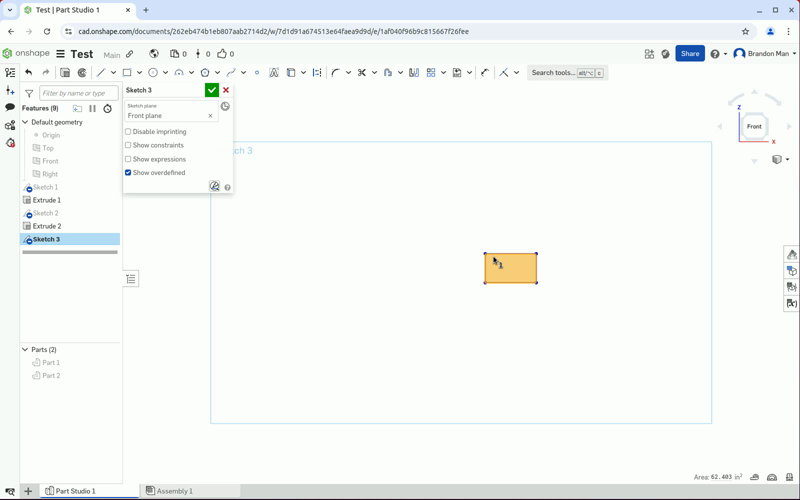
mouse_move(73, 352)
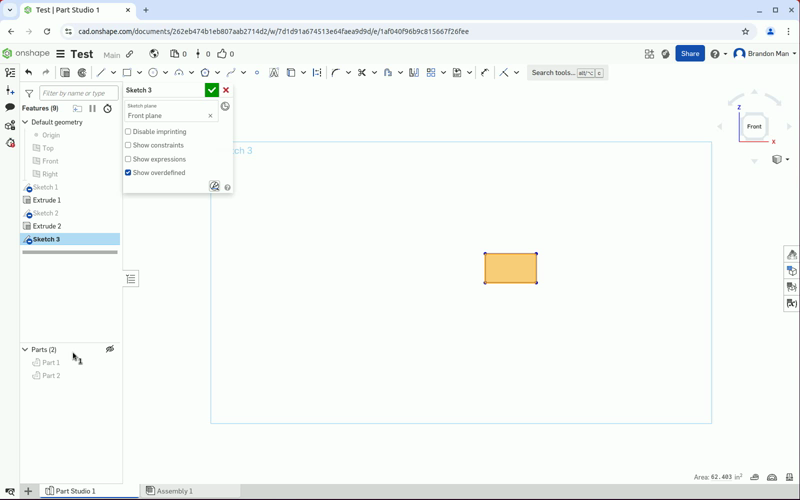
key(shift+y)
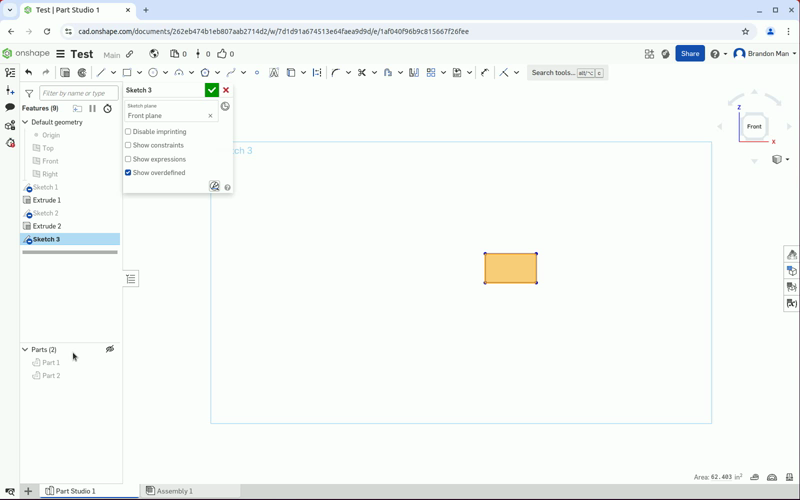
key(shift+e)
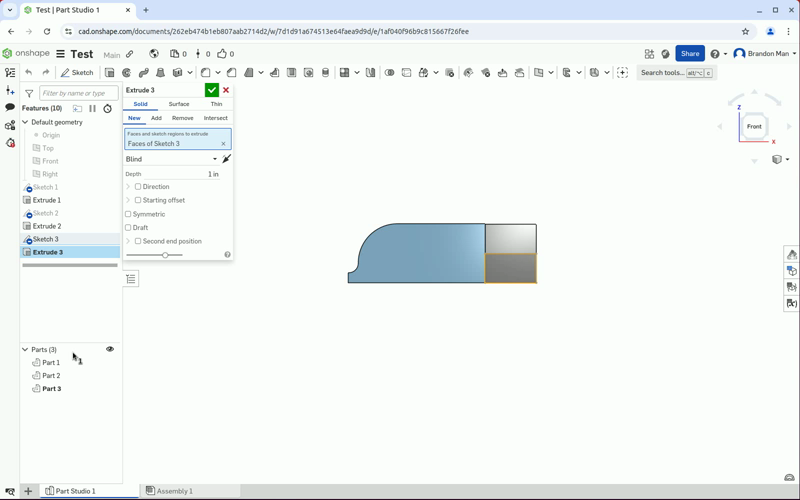
mouse_move(143, 106)
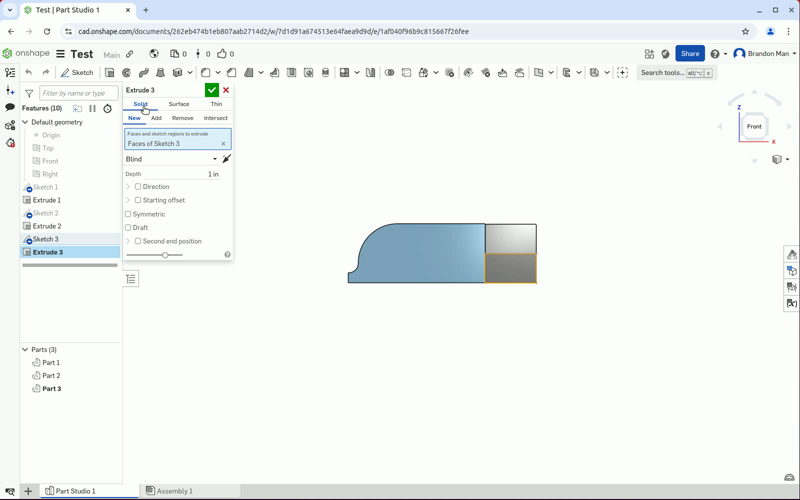
click(143, 106)
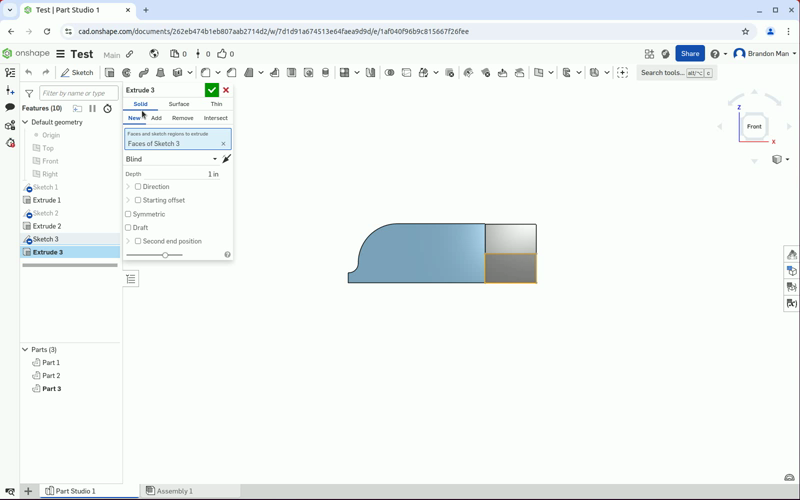
mouse_move(137, 120)
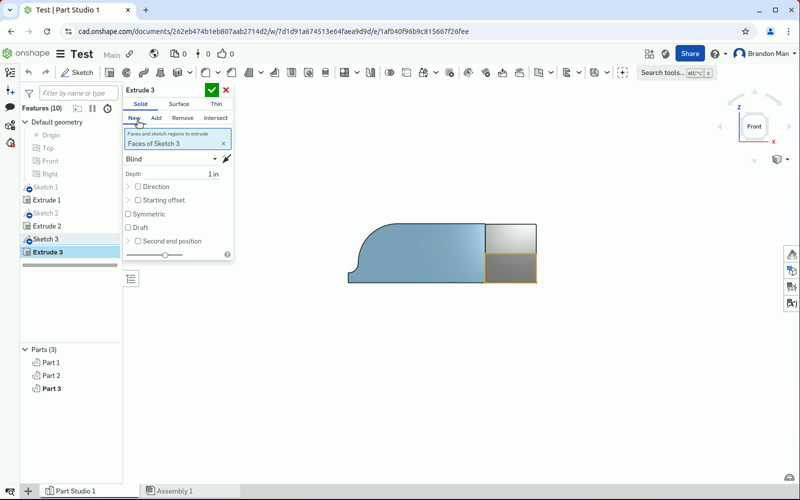
click(137, 120)
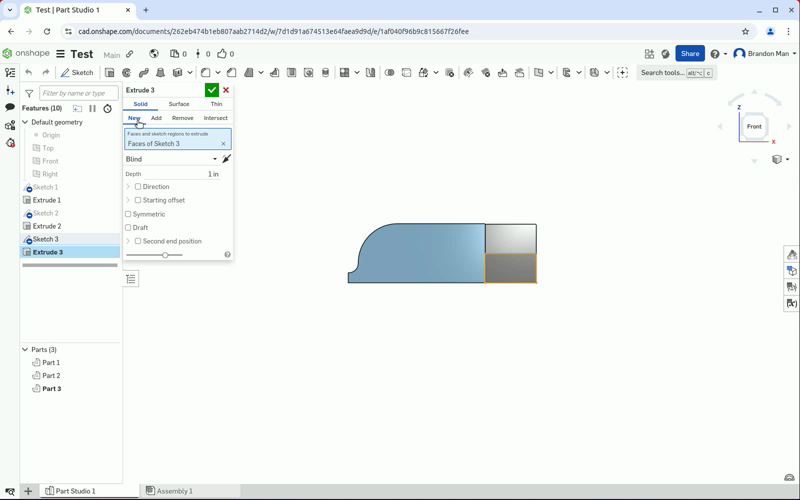
key(tab, 4)
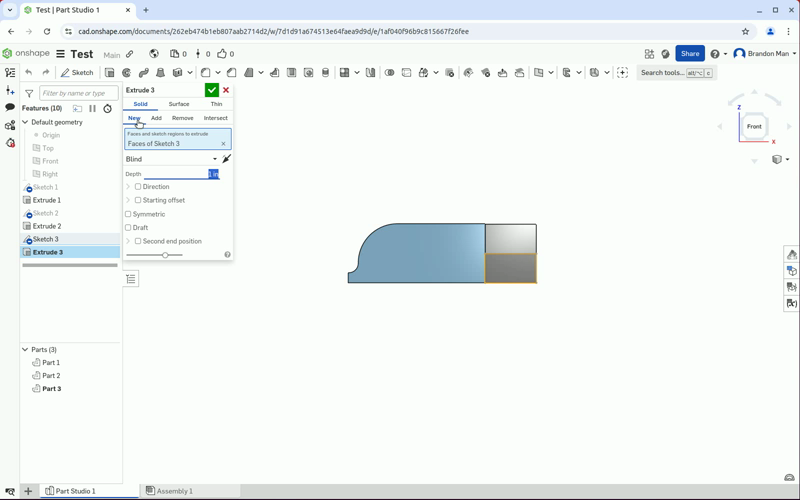
text(7.943)
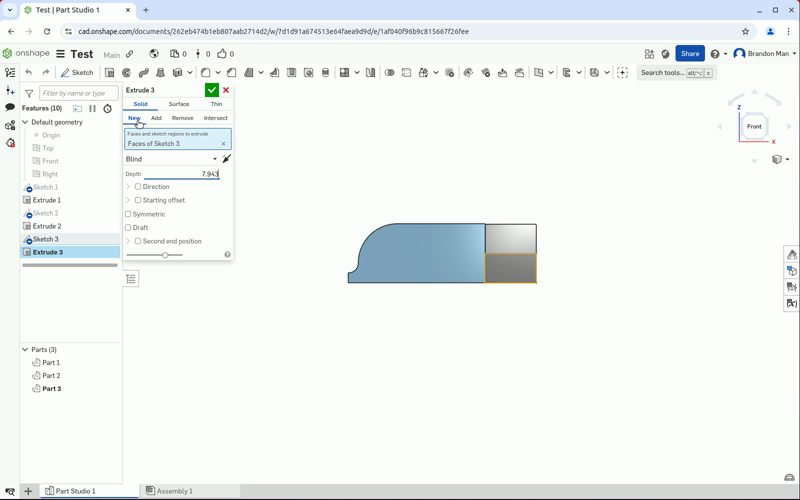
key(enter)
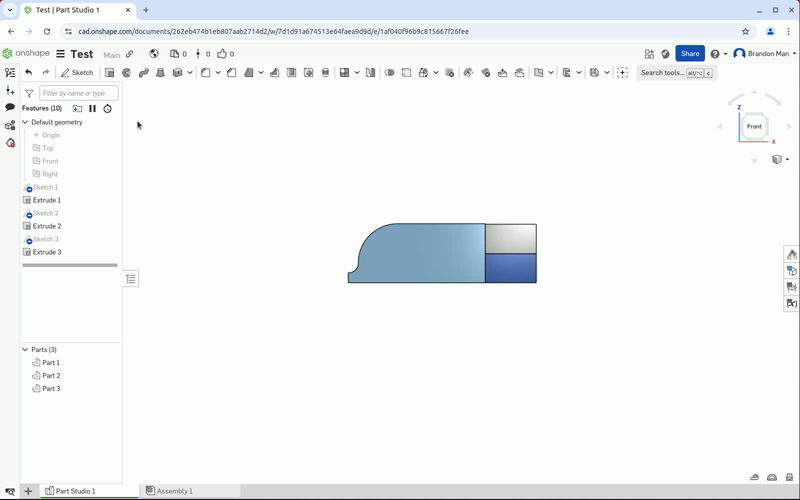
key(shift+h)
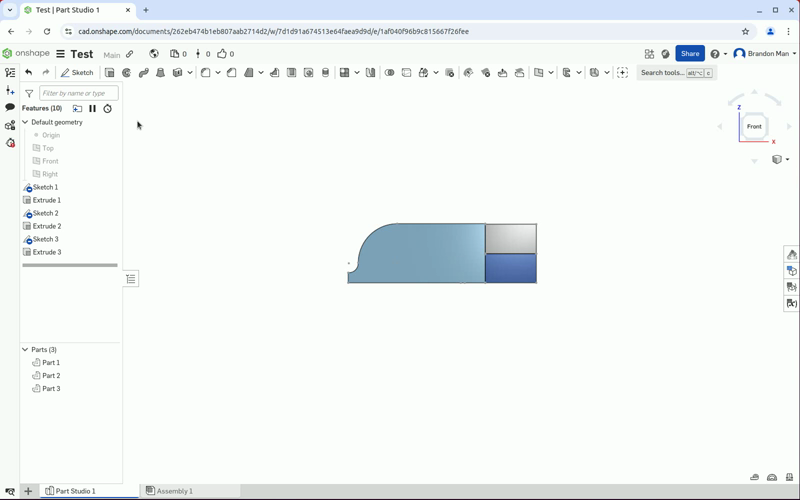
key(shift+h)
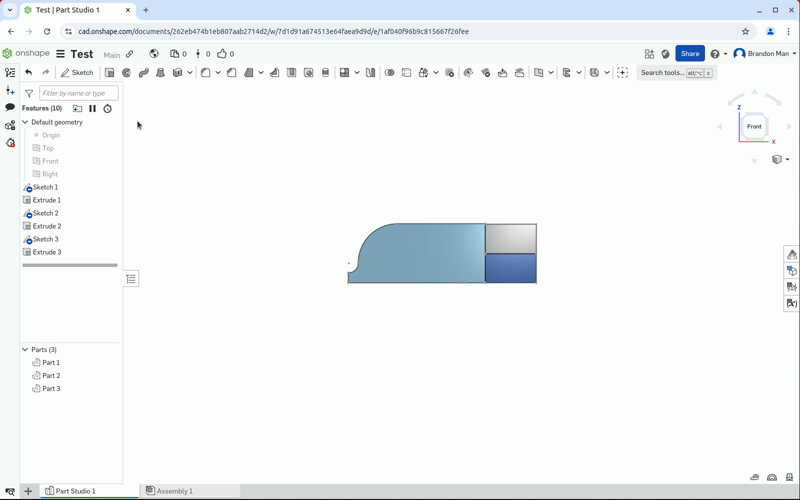
key(shift+7)
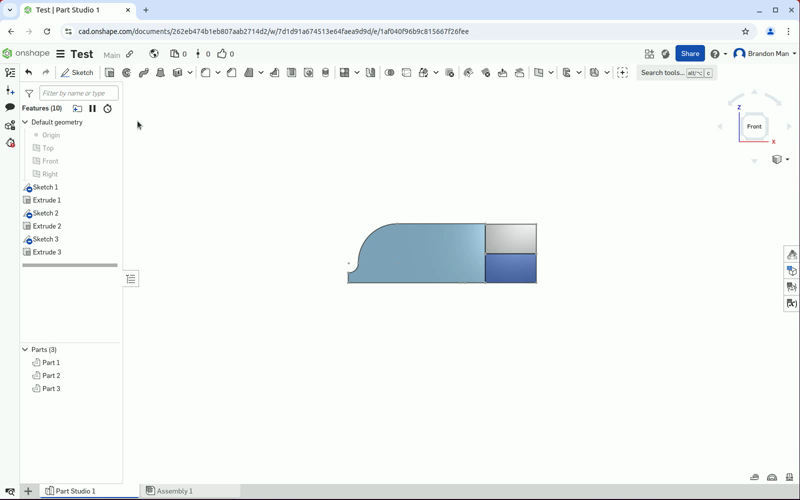
key(left, 2)
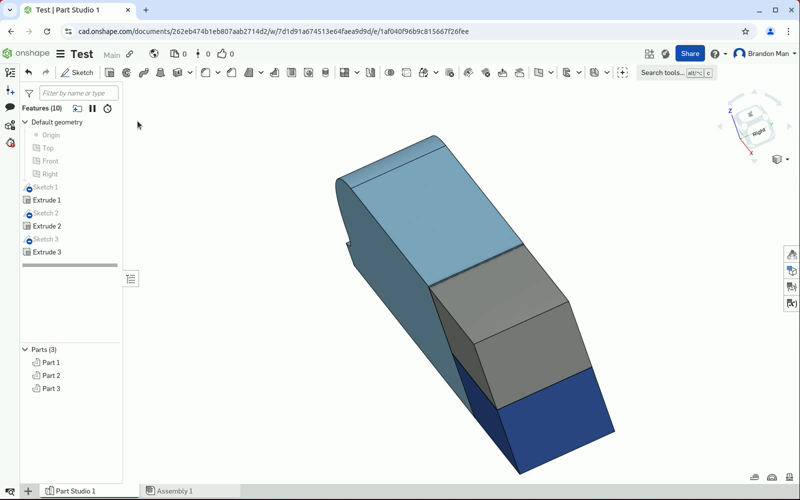
key(down, 2)
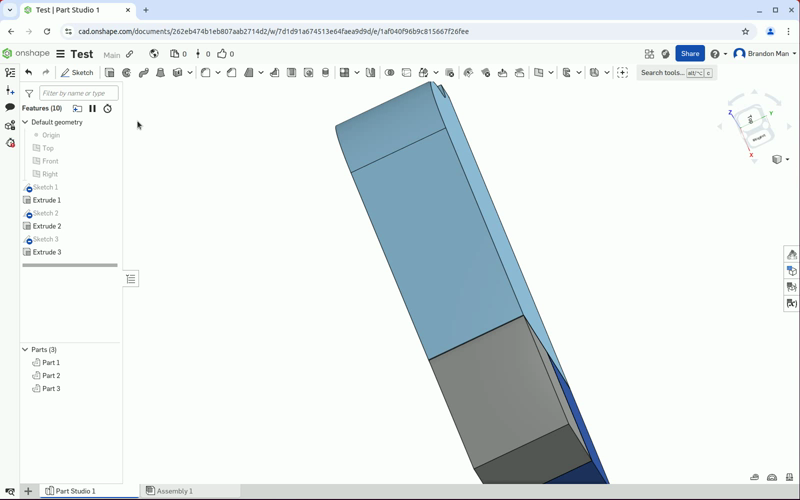
key(up, 2)
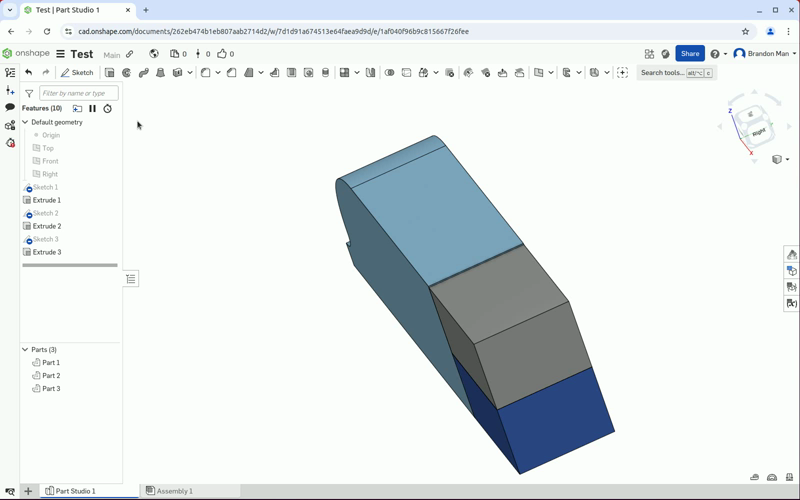
key(right, 2)
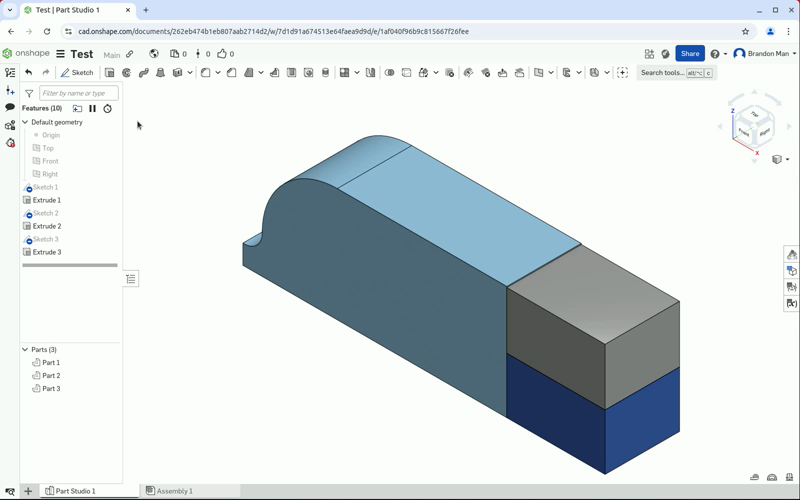
mouse_move(73, 189)
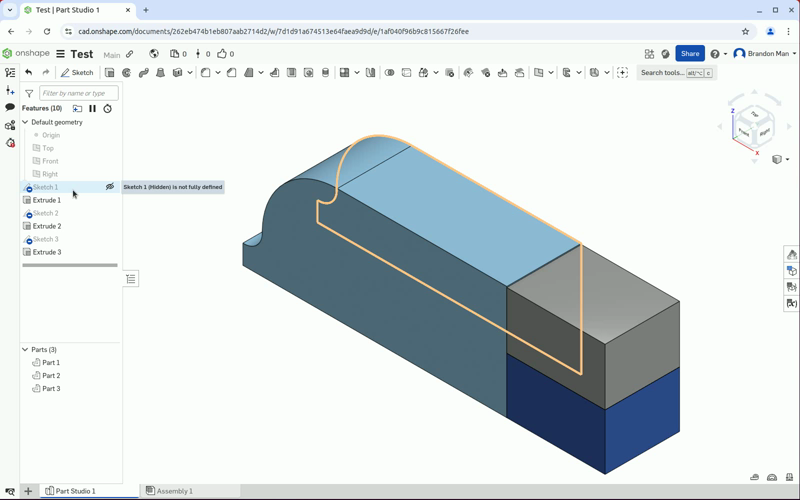
click(73, 189)